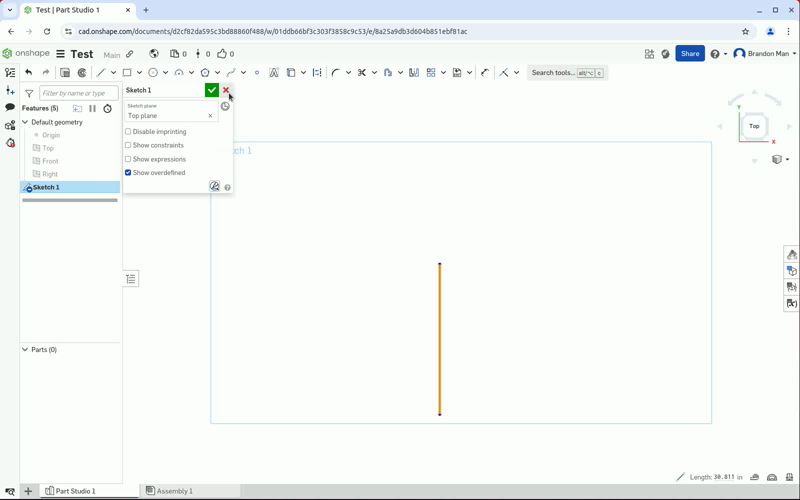
key(shift+h)
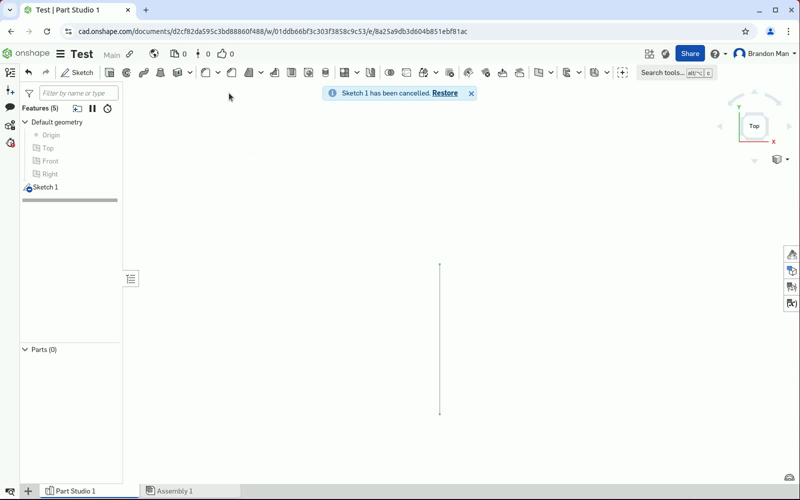
key(shift+s)
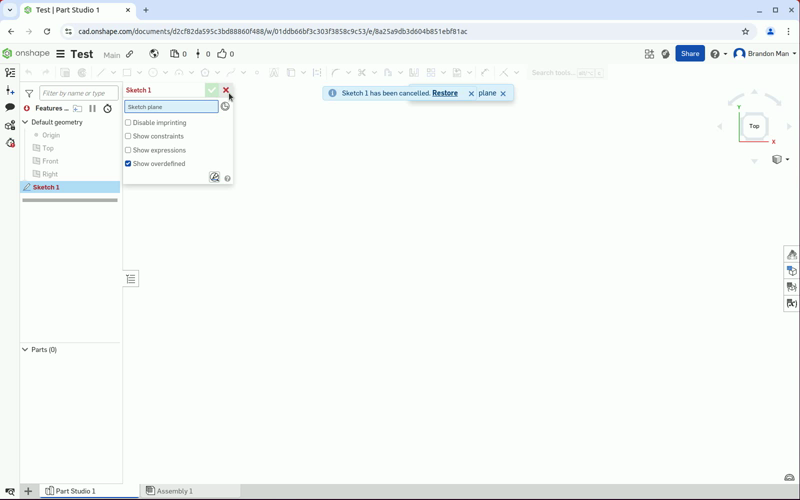
mouse_move(73, 150)
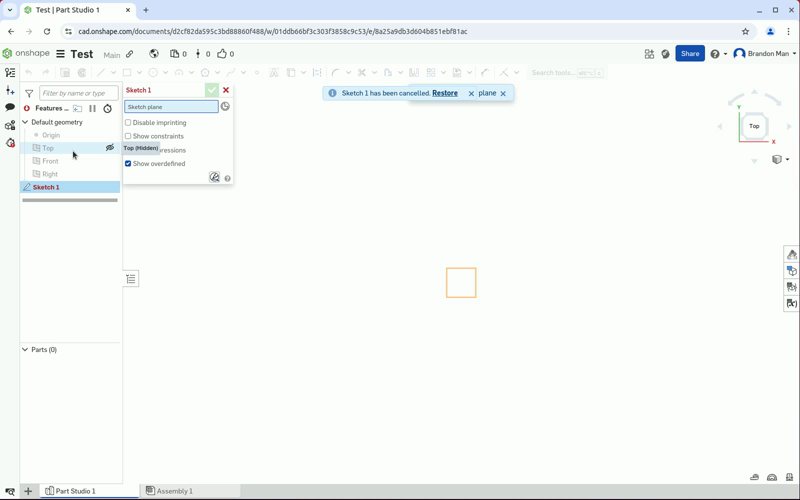
click(73, 150)
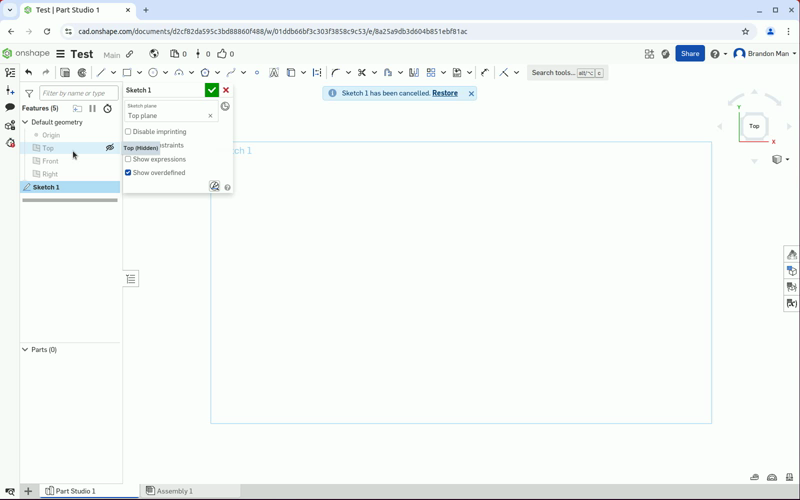
mouse_move(73, 352)
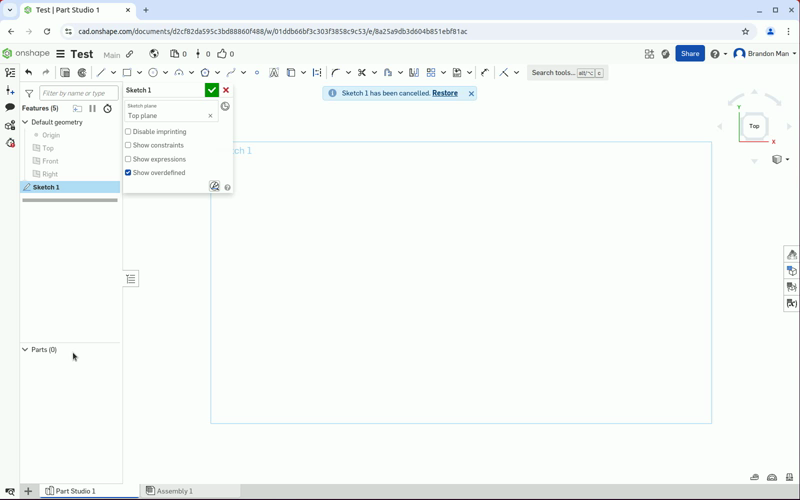
key(y)
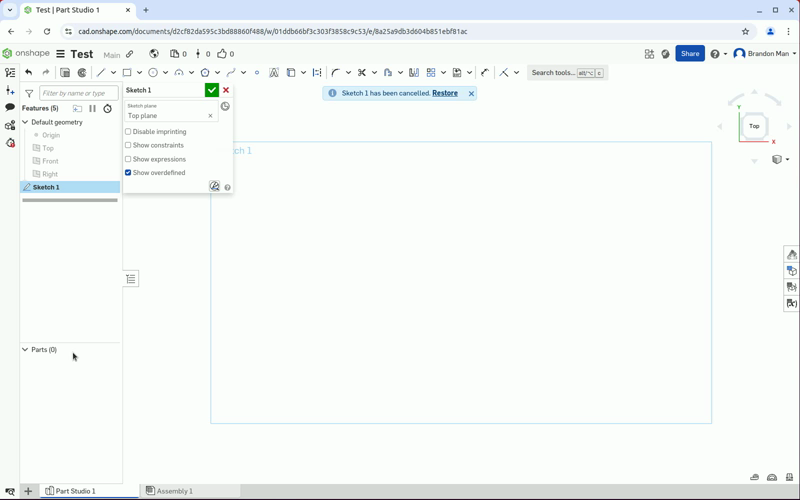
key(c)
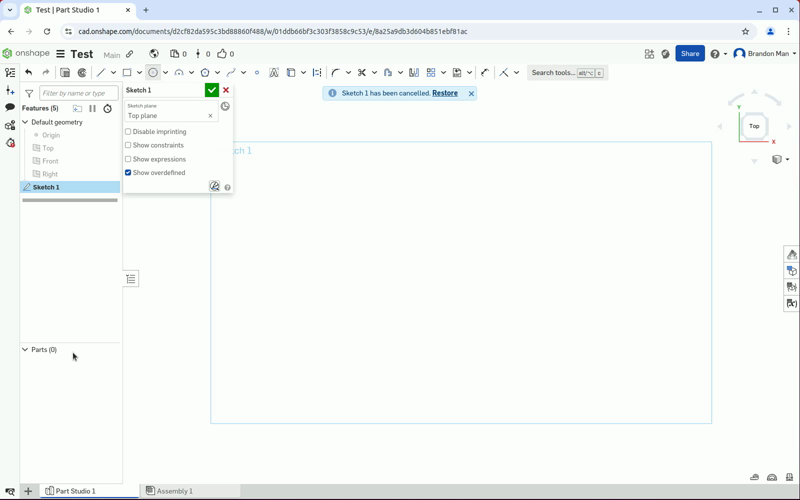
key_down(shift)
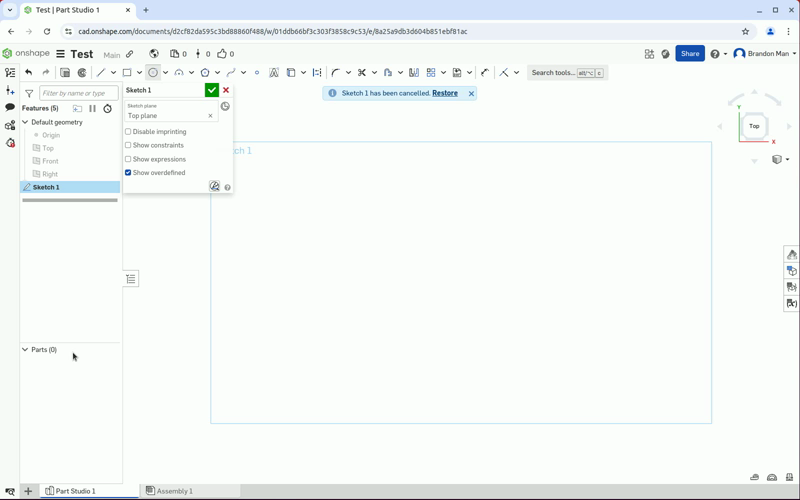
mouse_move(461, 282)
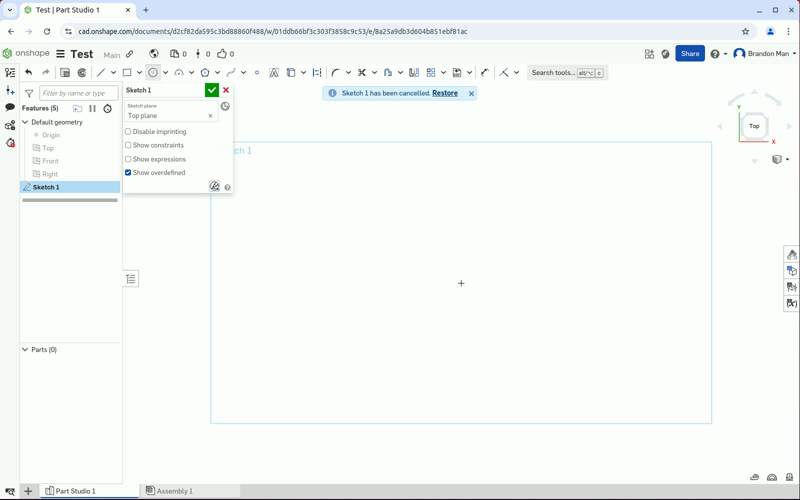
click(461, 282)
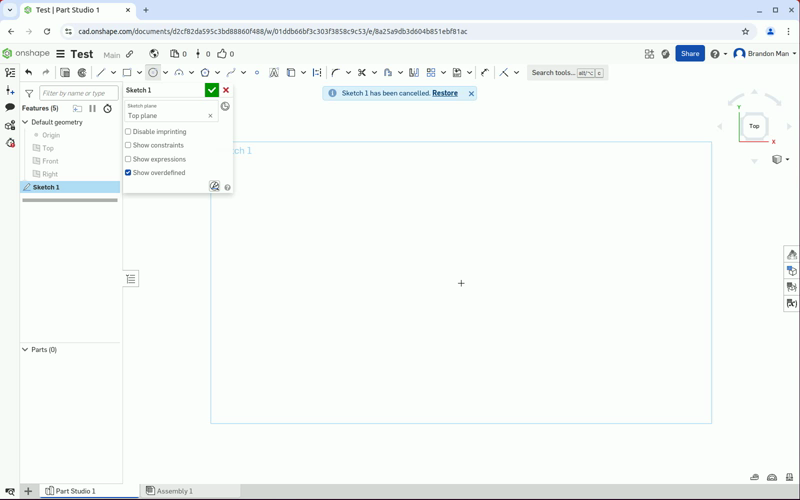
key_up(shift)
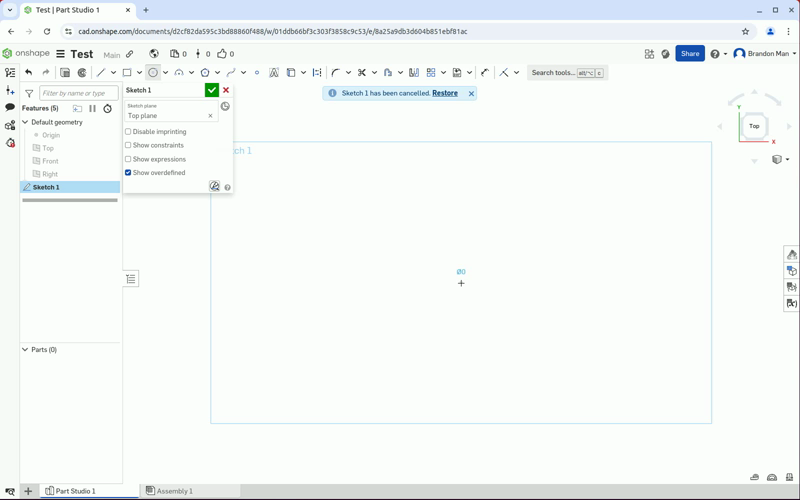
mouse_move(467, 282)
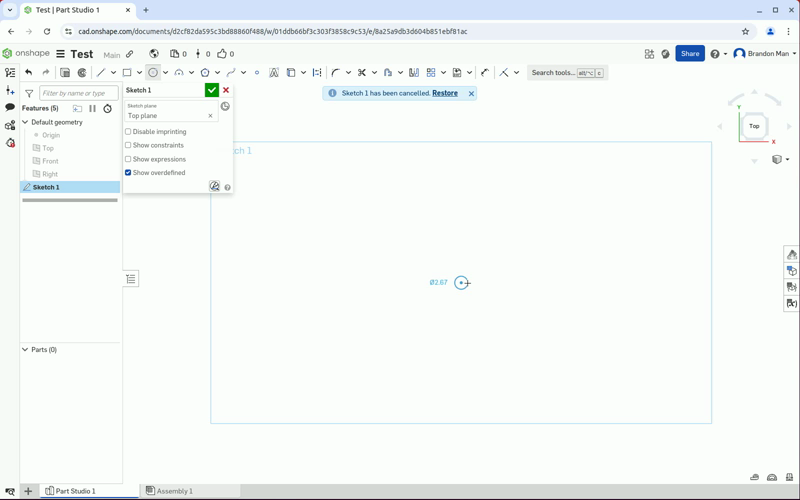
click(467, 282)
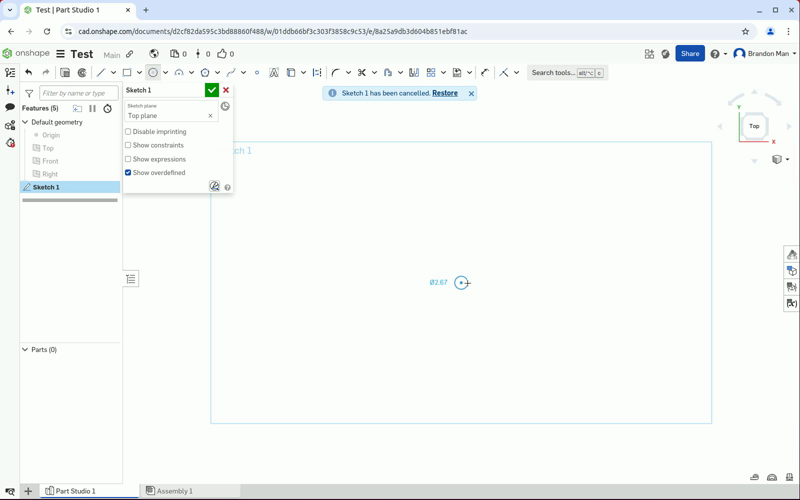
key(esc)
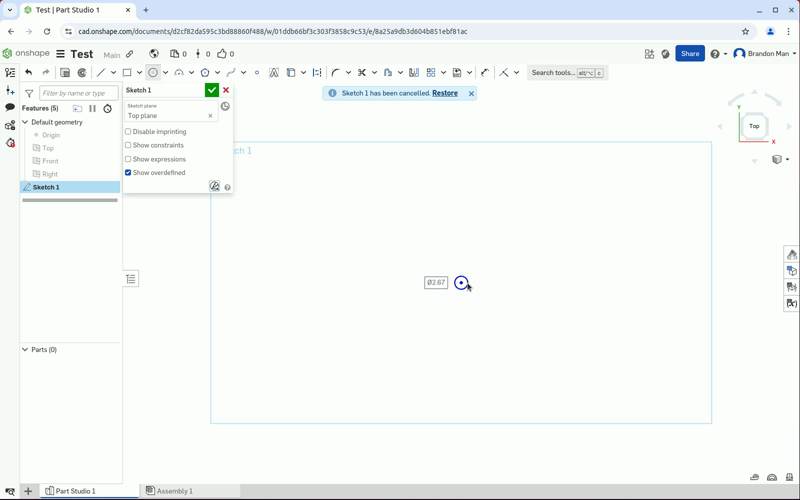
mouse_move(460, 278)
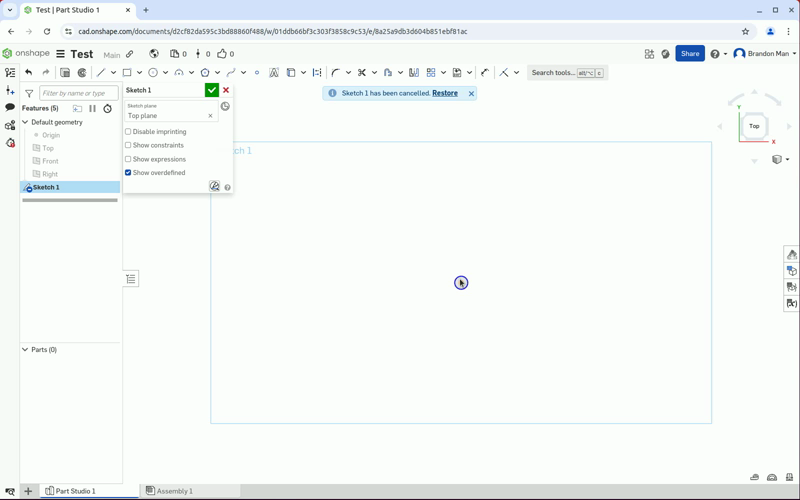
scroll(6)
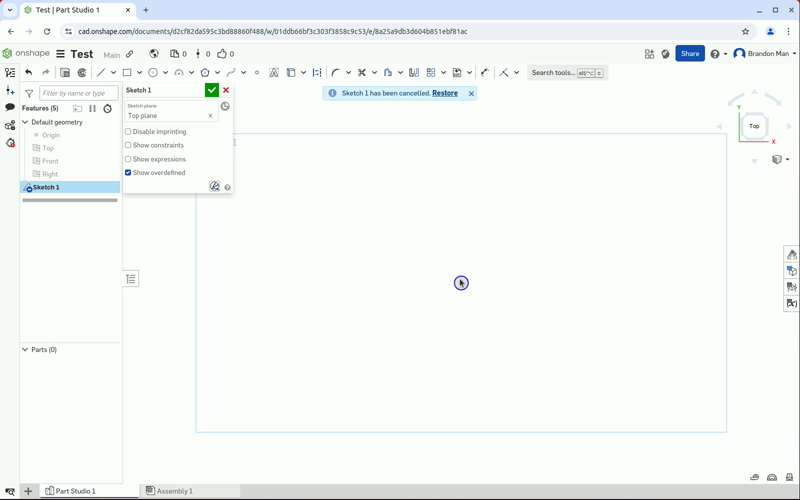
scroll(6)
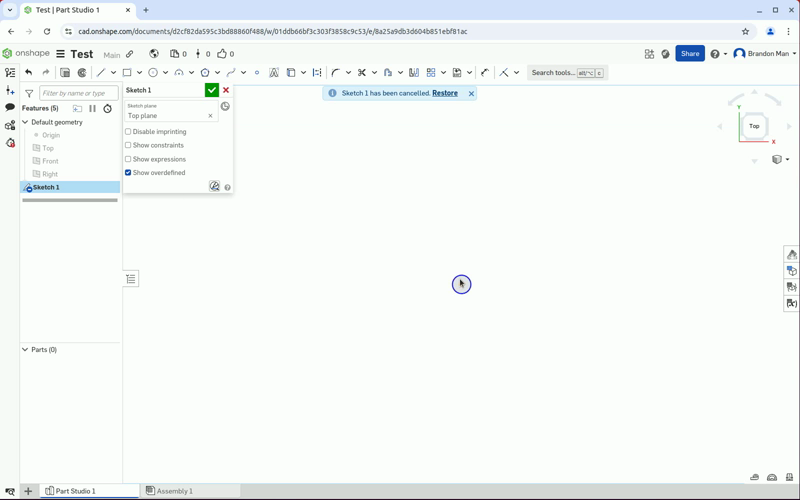
scroll(6)
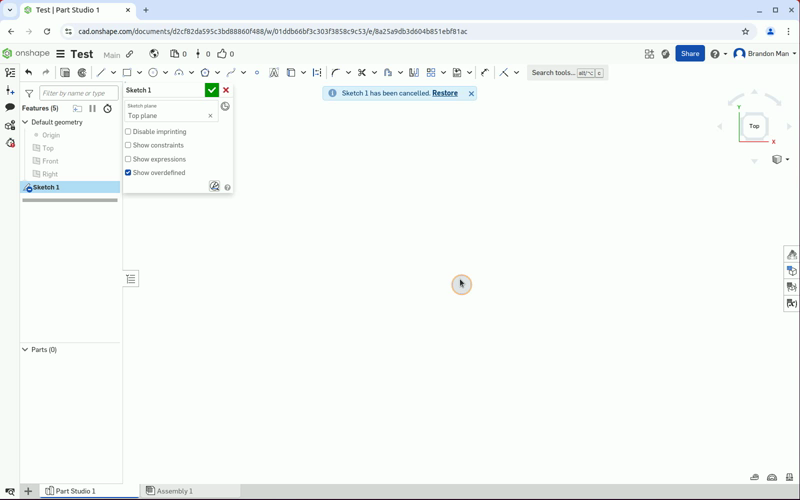
scroll(6)
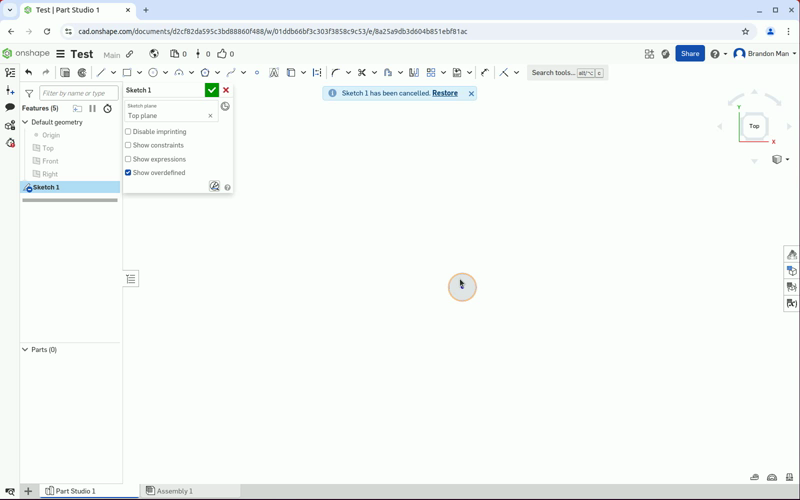
scroll(6)
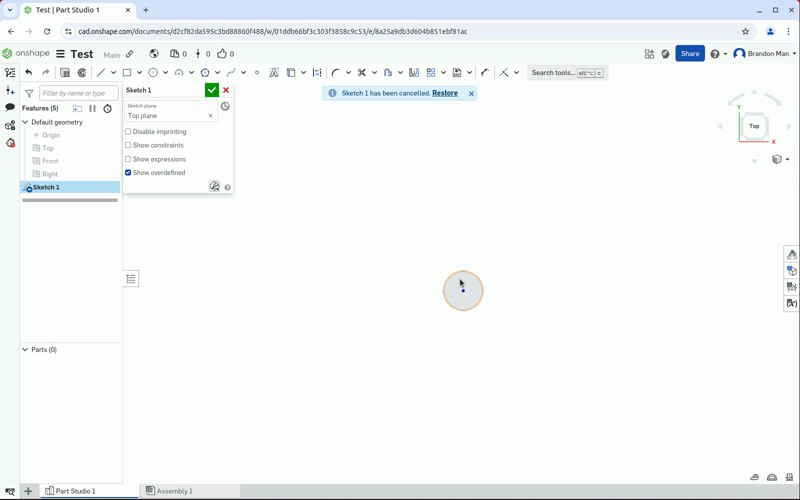
scroll(6)
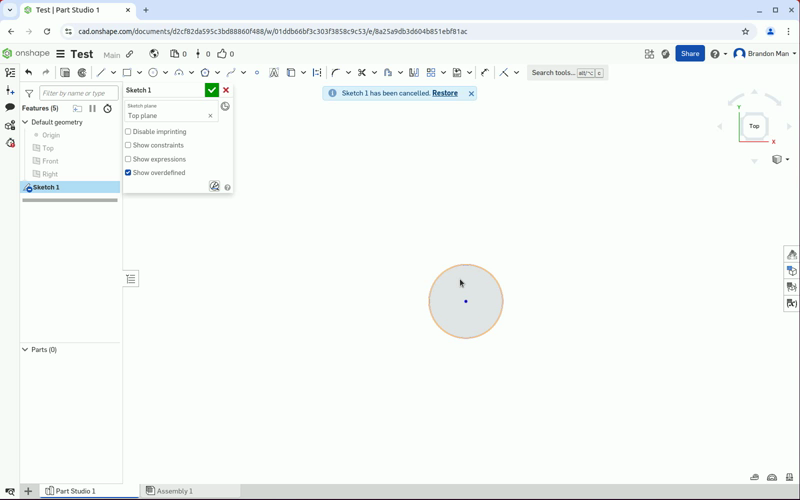
scroll(6)
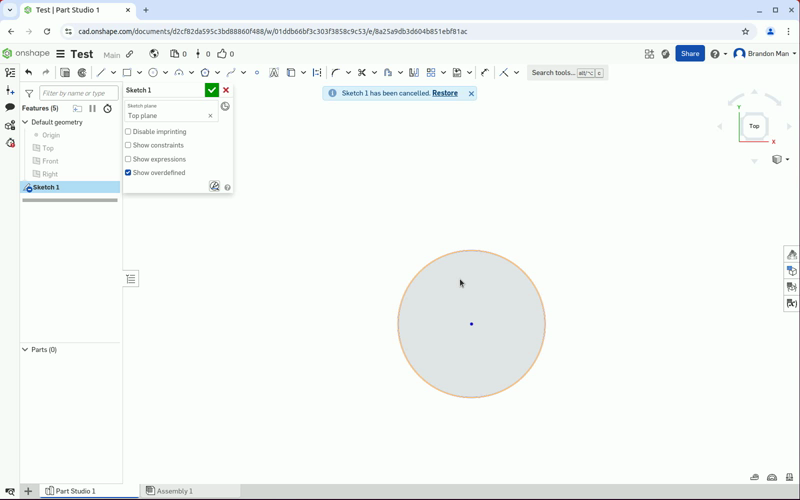
click(460, 278)
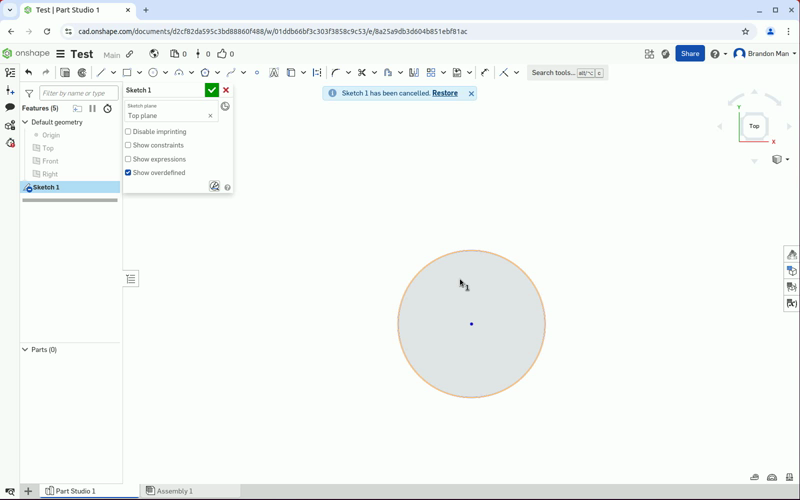
scroll(-6)
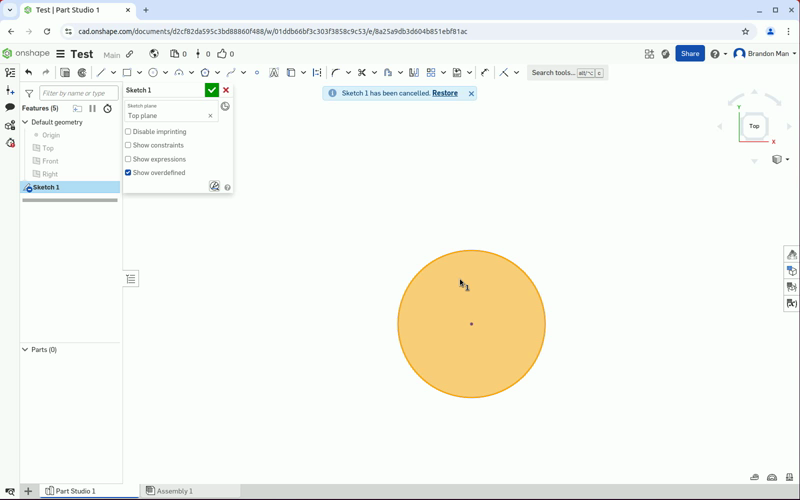
scroll(-6)
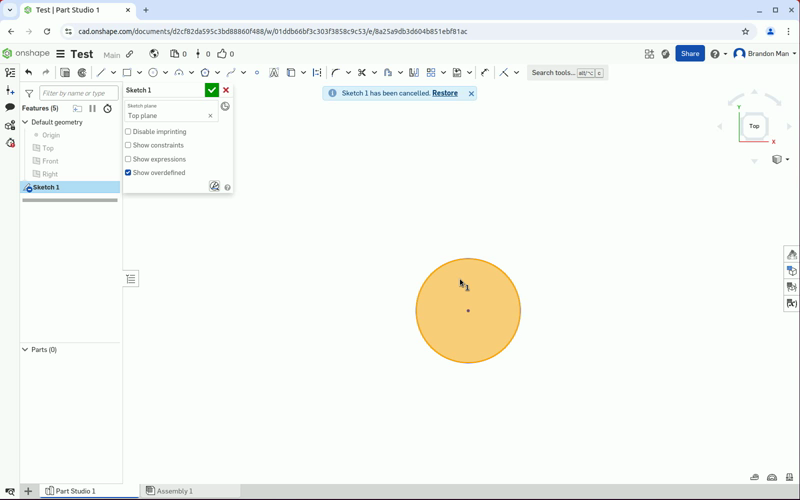
scroll(-6)
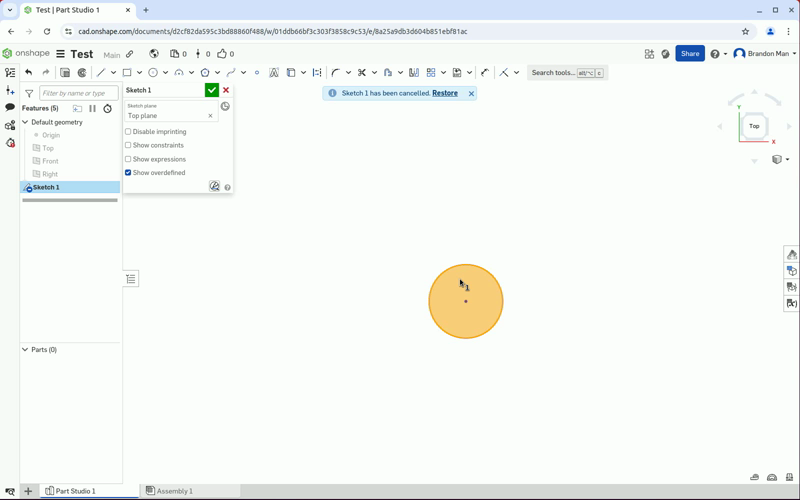
scroll(-6)
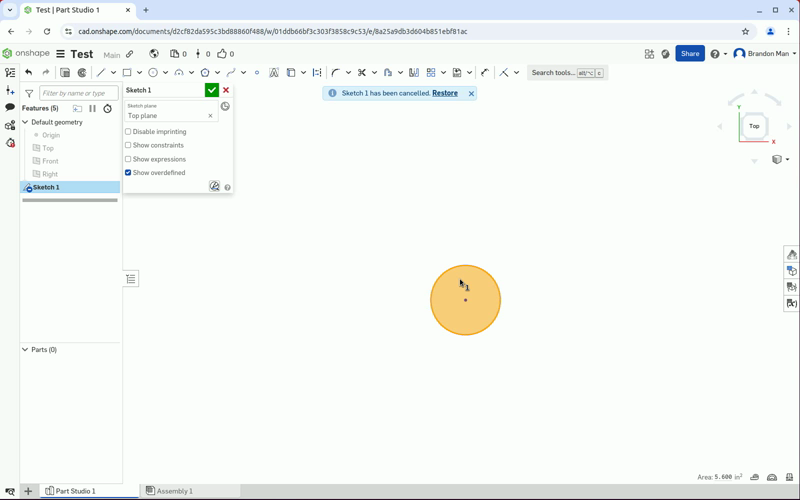
scroll(-6)
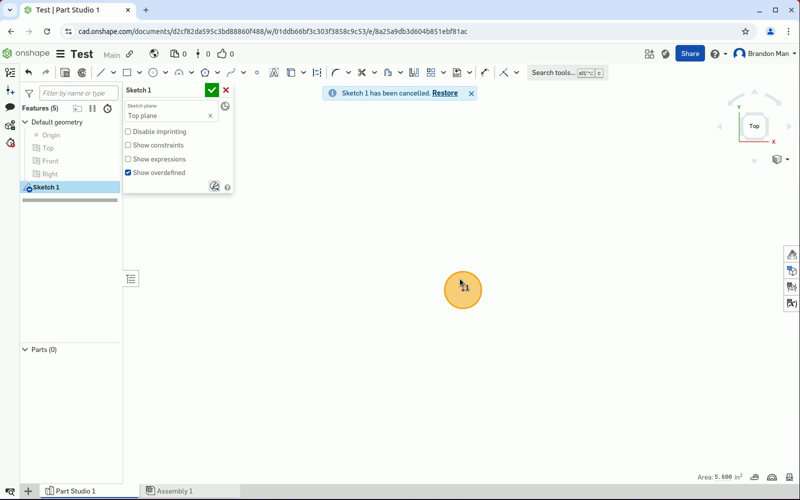
scroll(-6)
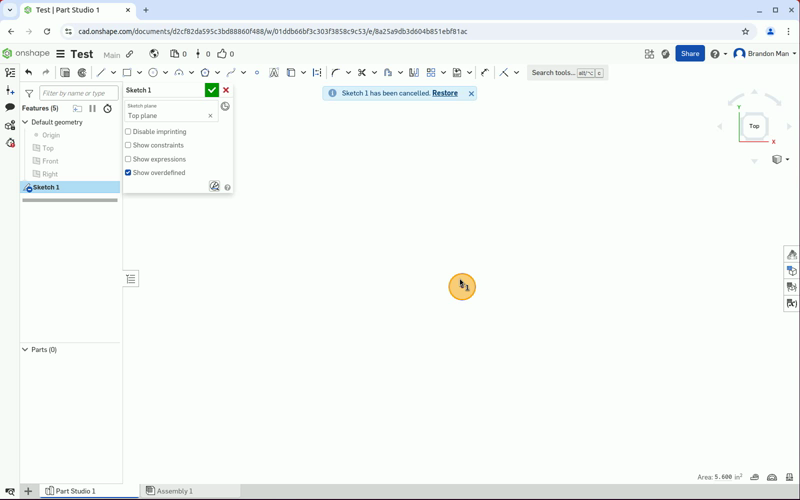
scroll(-6)
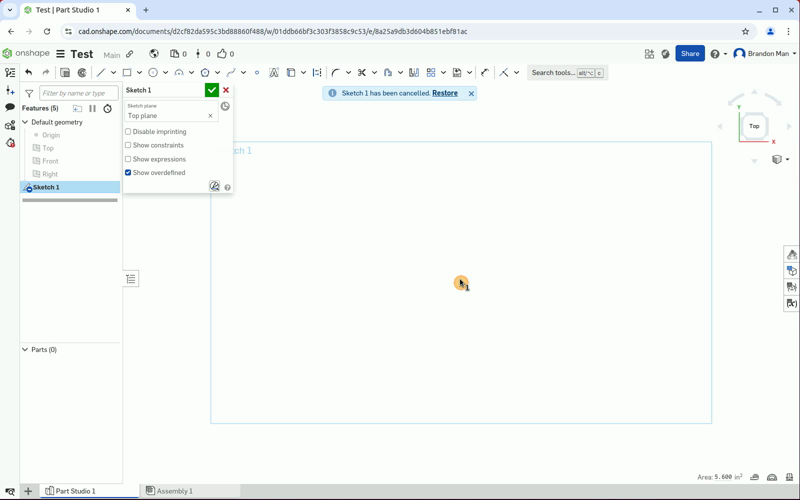
mouse_move(73, 352)
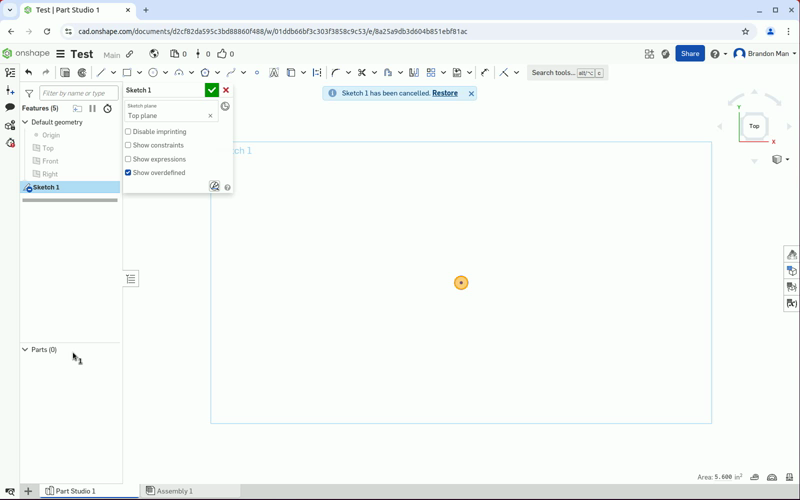
key(shift+y)
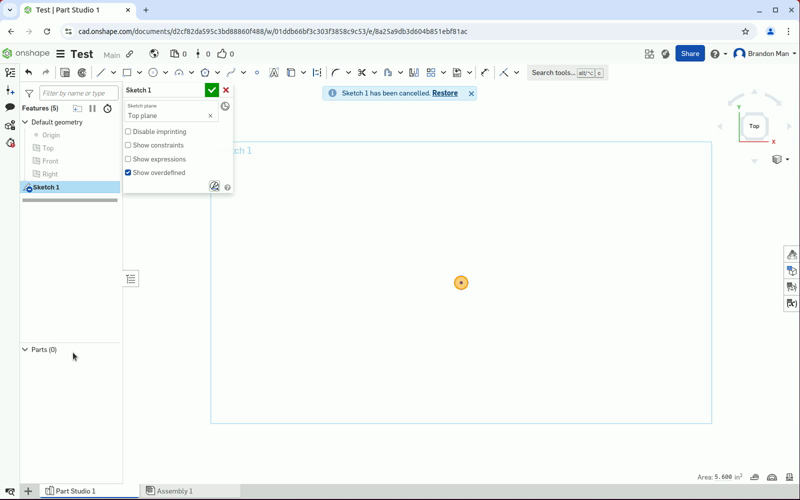
key(shift+e)
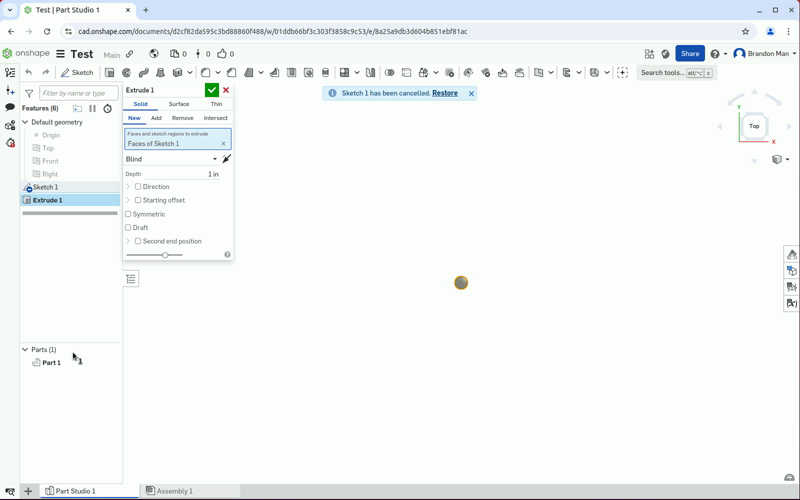
mouse_move(143, 106)
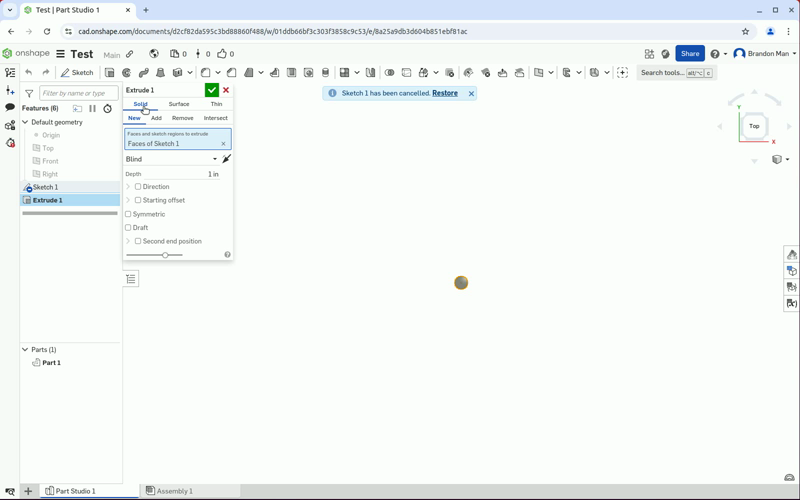
click(143, 106)
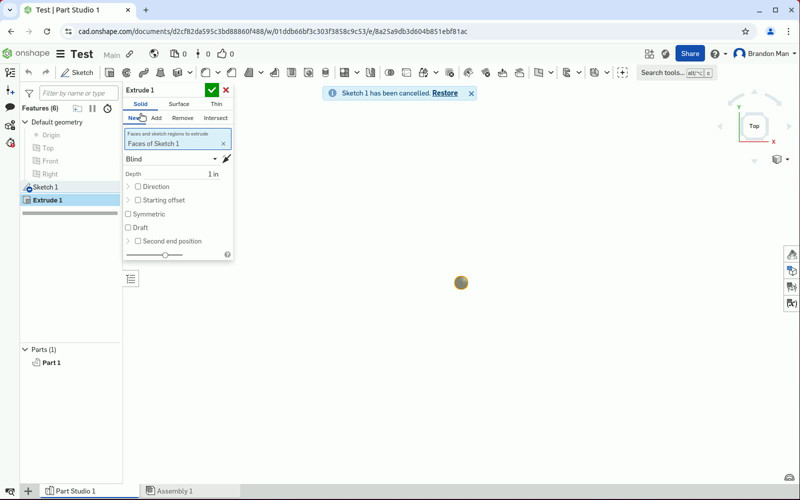
mouse_move(137, 120)
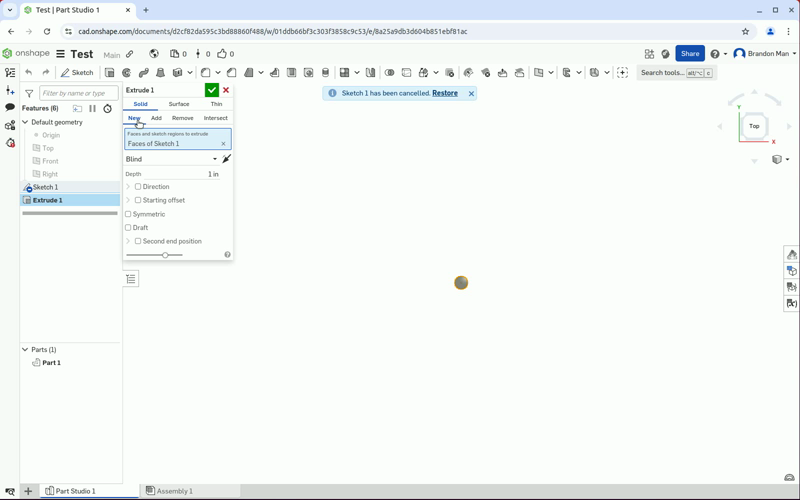
click(137, 120)
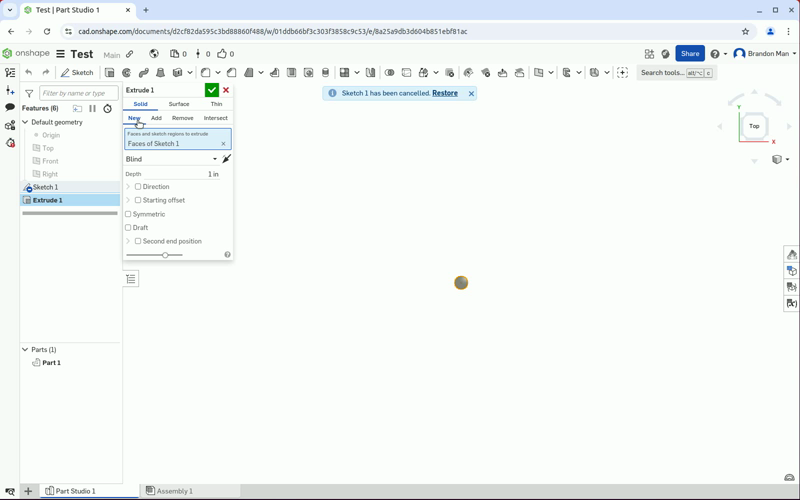
key(tab, 4)
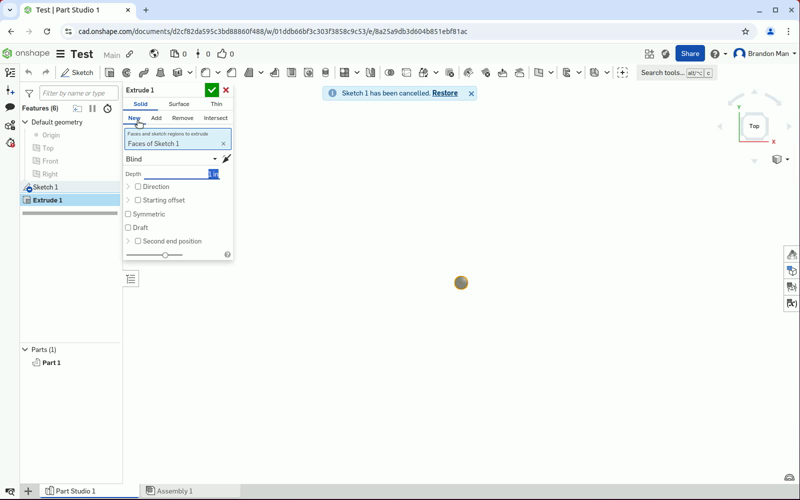
text(0.722)
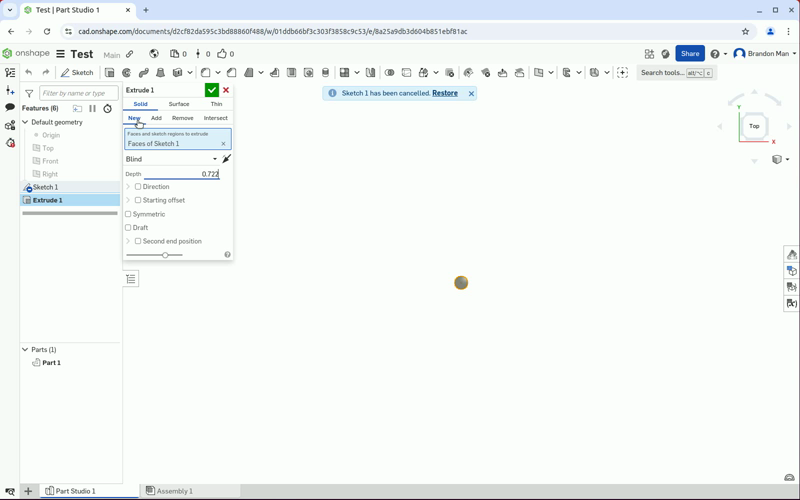
key(enter)
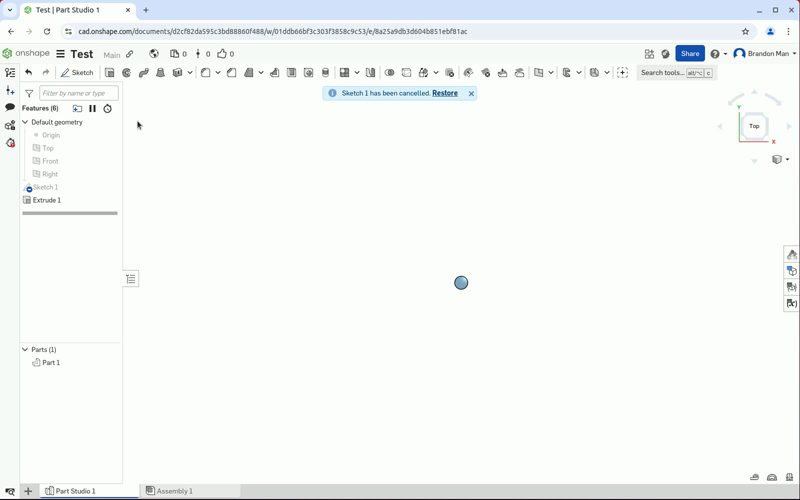
key(shift+h)
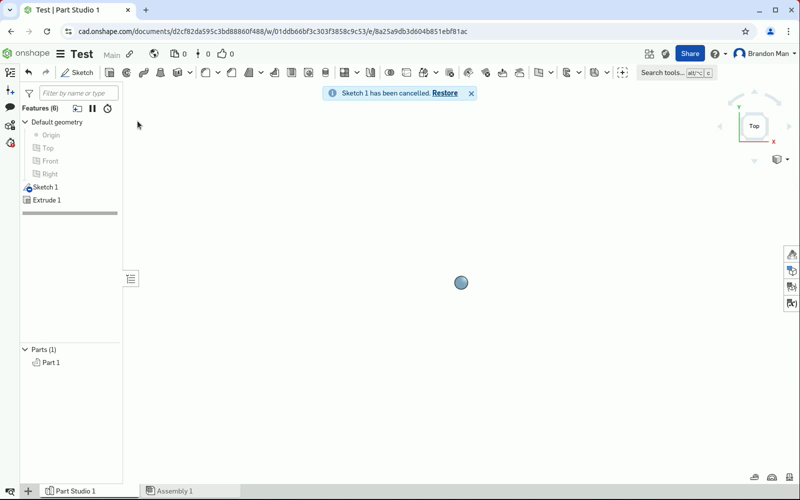
key(shift+h)
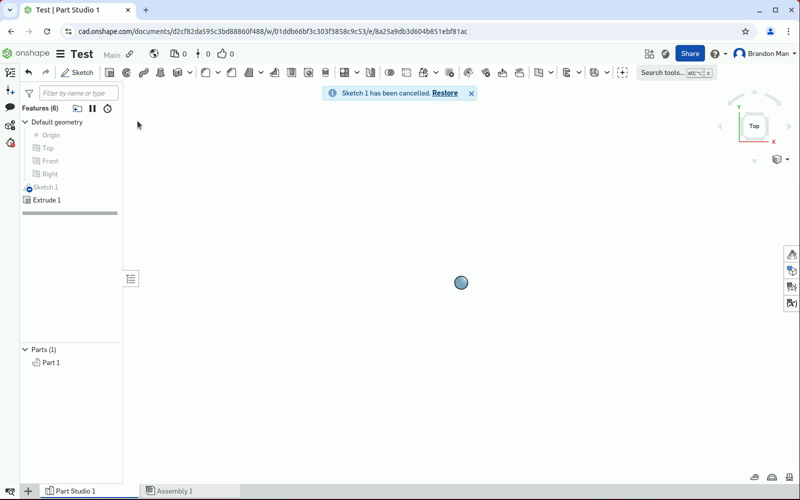
mouse_move(73, 189)
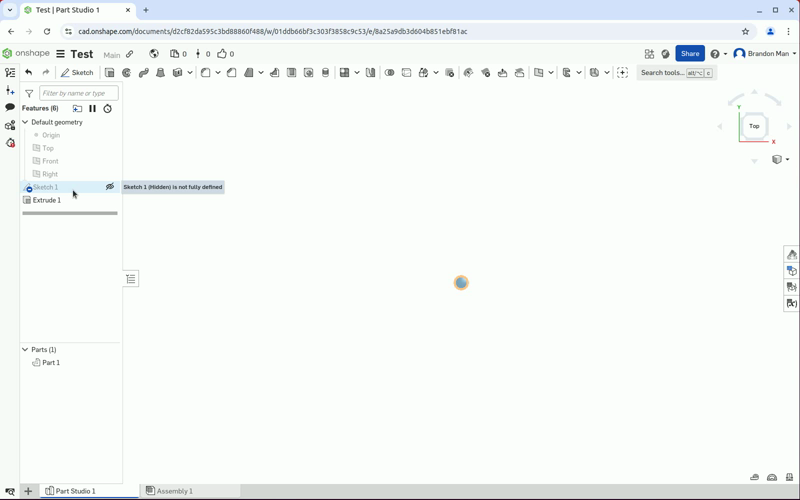
click(73, 189)
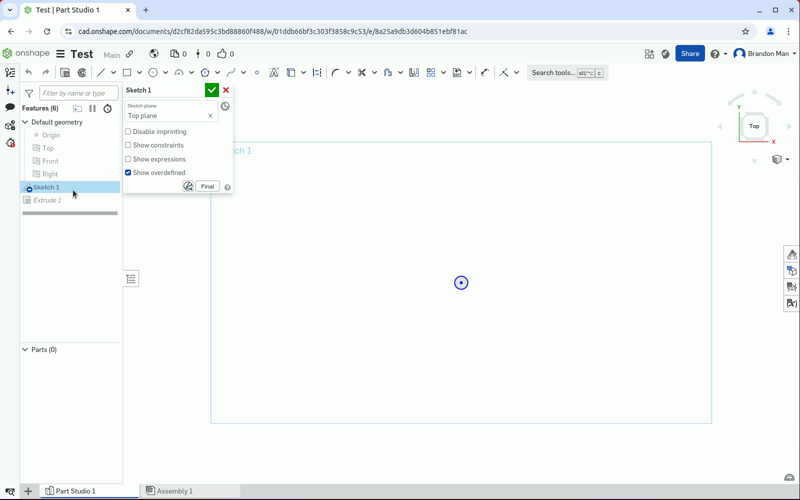
mouse_move(229, 92)
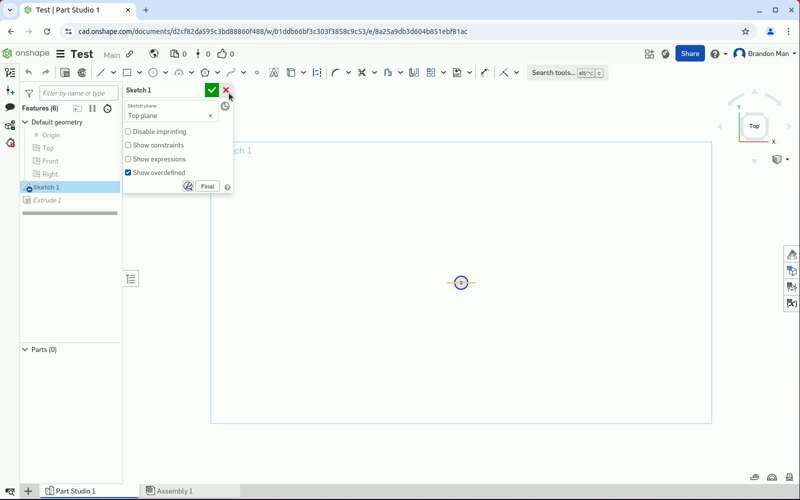
click(229, 92)
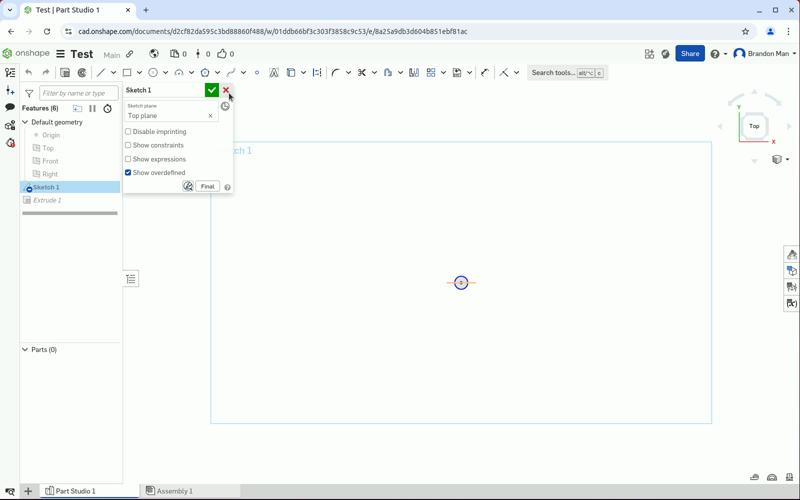
key(shift+s)
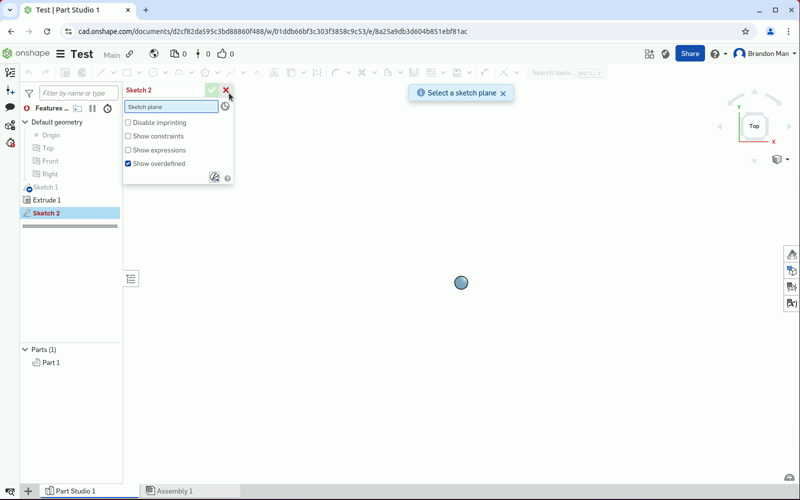
mouse_move(73, 150)
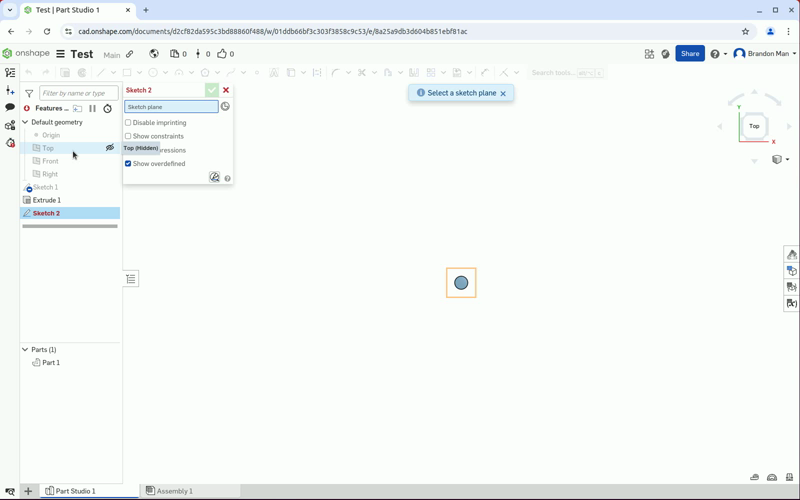
click(73, 150)
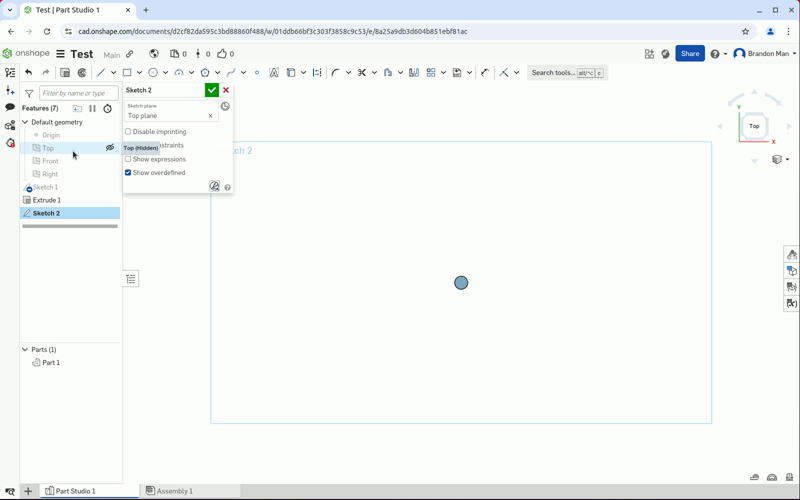
mouse_move(73, 352)
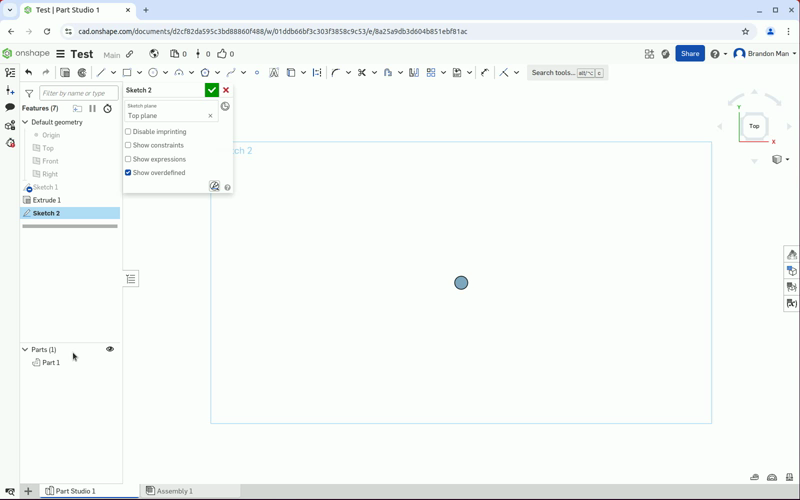
key(y)
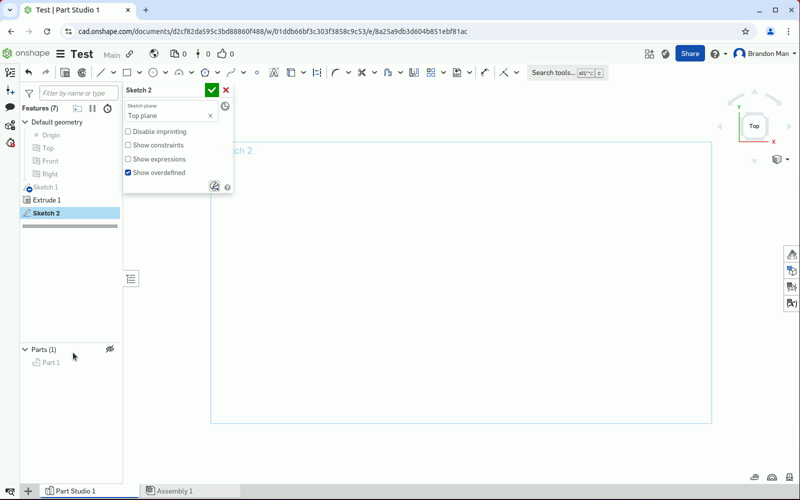
key(c)
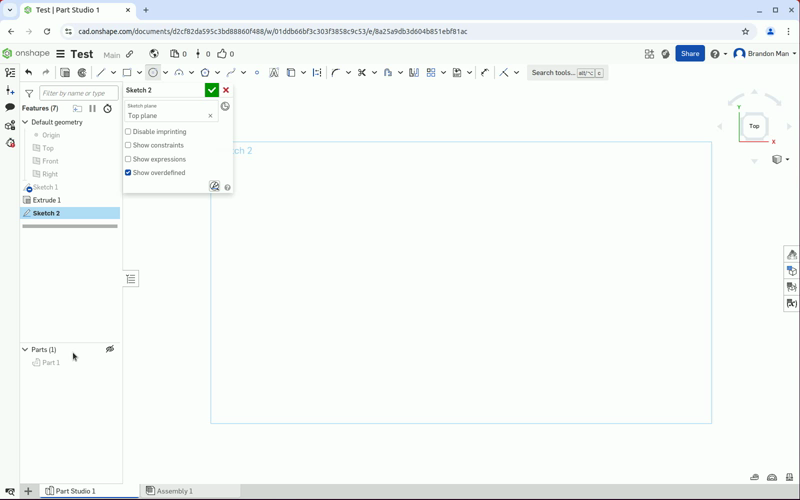
key_down(shift)
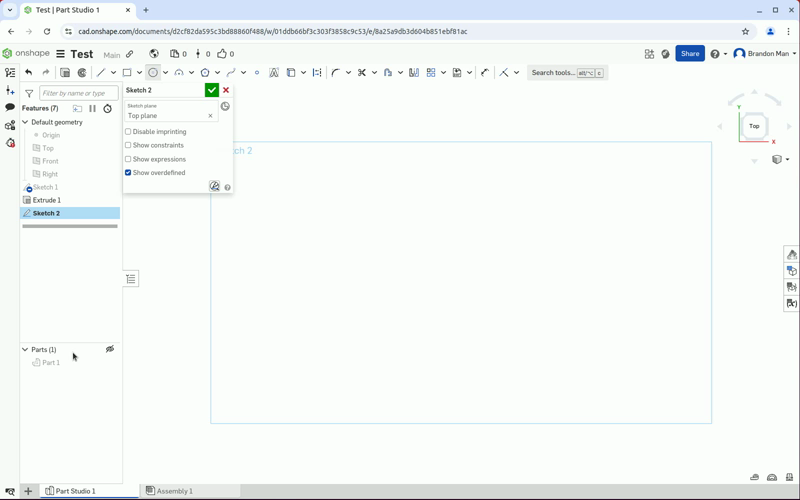
mouse_move(461, 282)
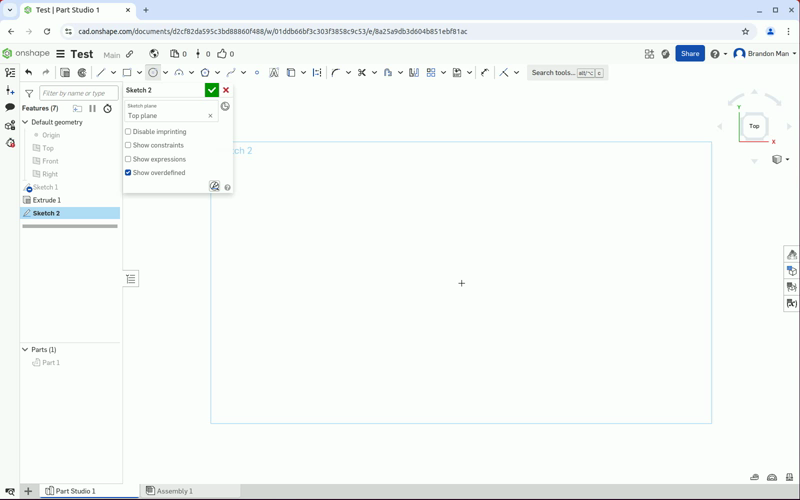
click(461, 282)
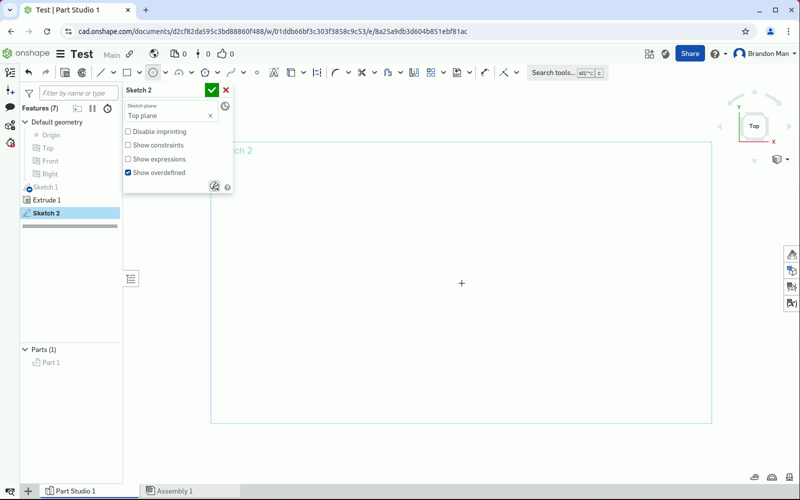
key_up(shift)
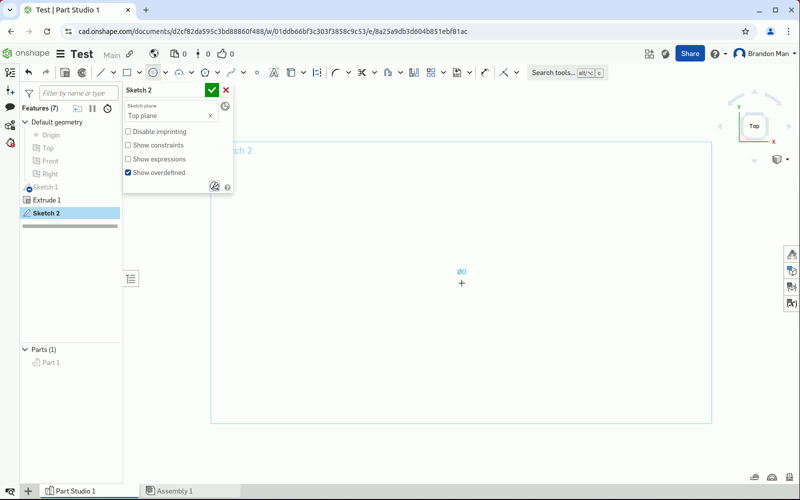
mouse_move(466, 282)
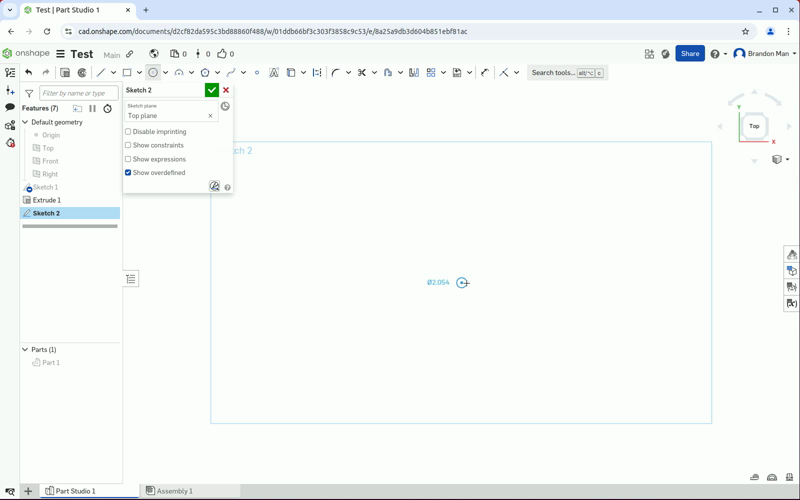
click(466, 282)
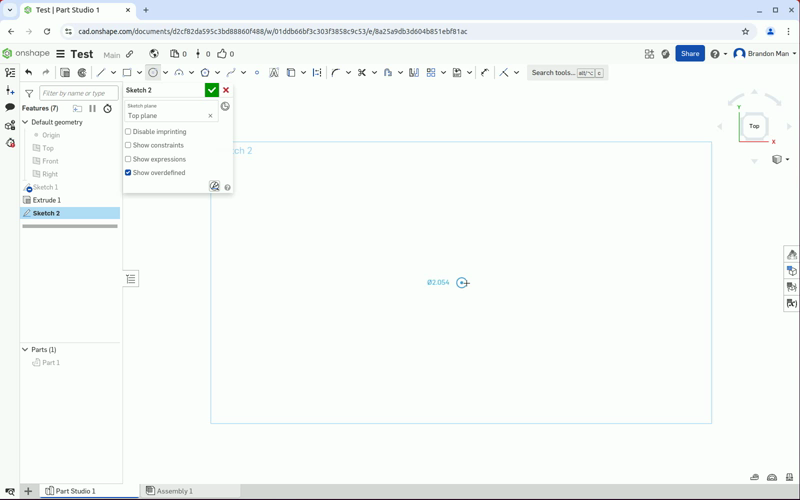
key(esc)
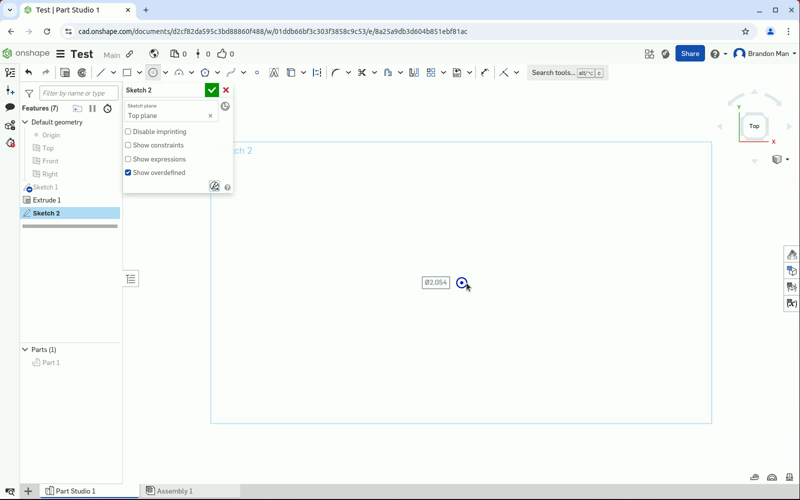
mouse_move(466, 282)
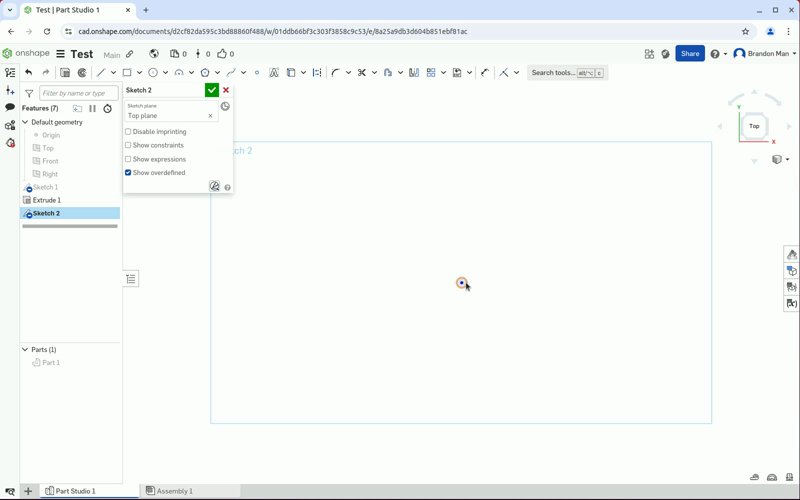
scroll(6)
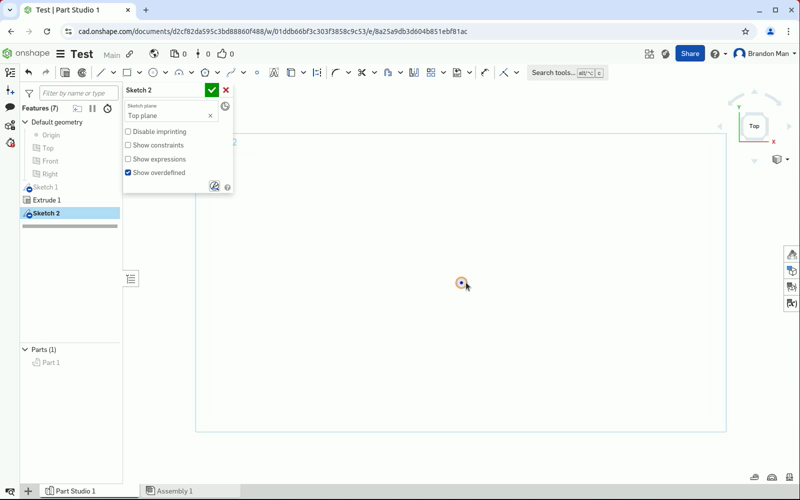
scroll(6)
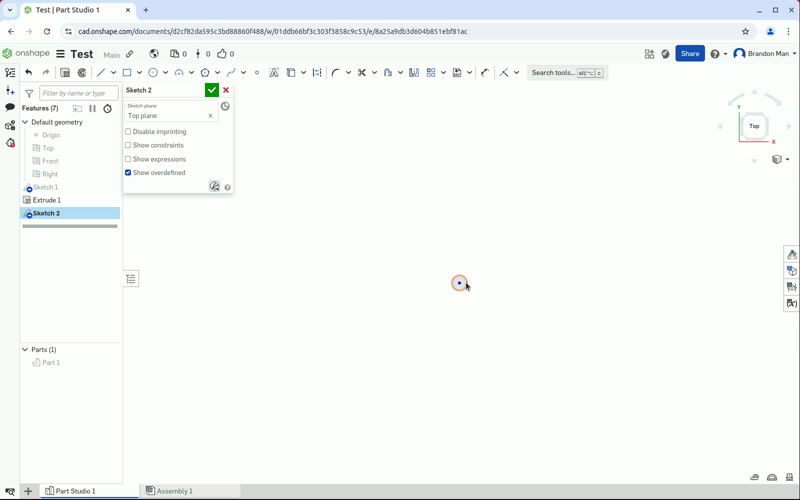
scroll(6)
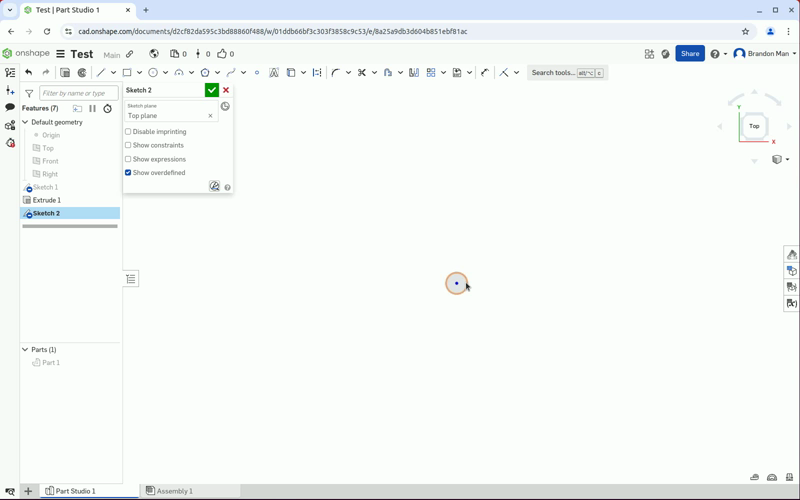
scroll(6)
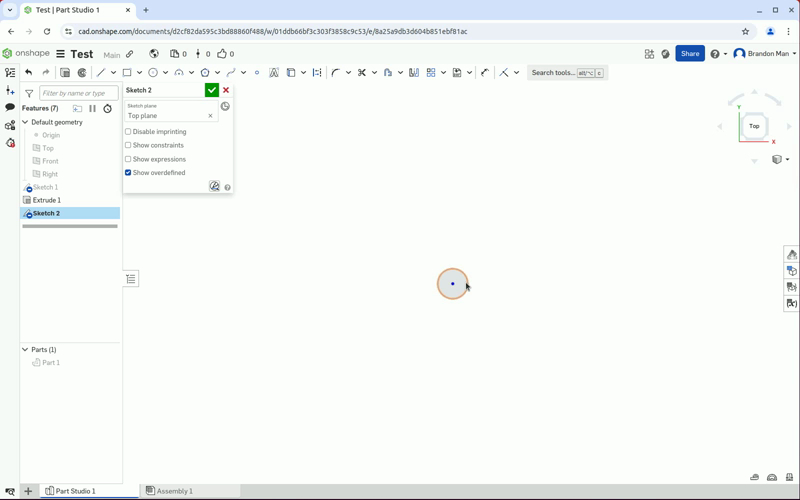
scroll(6)
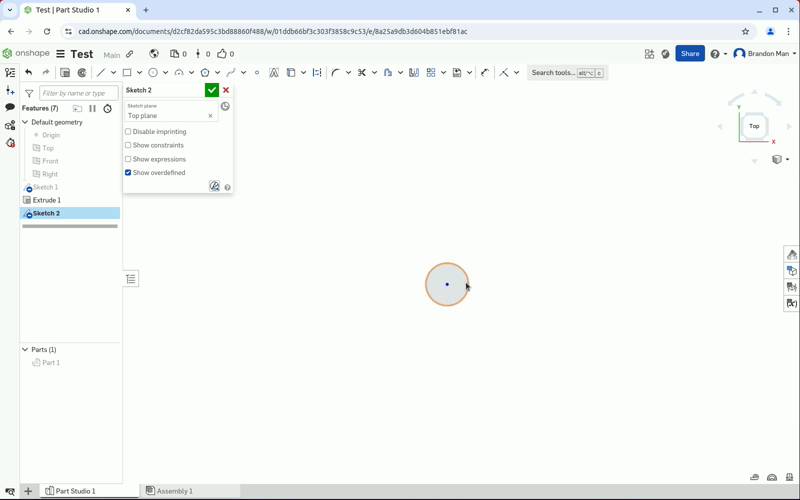
scroll(6)
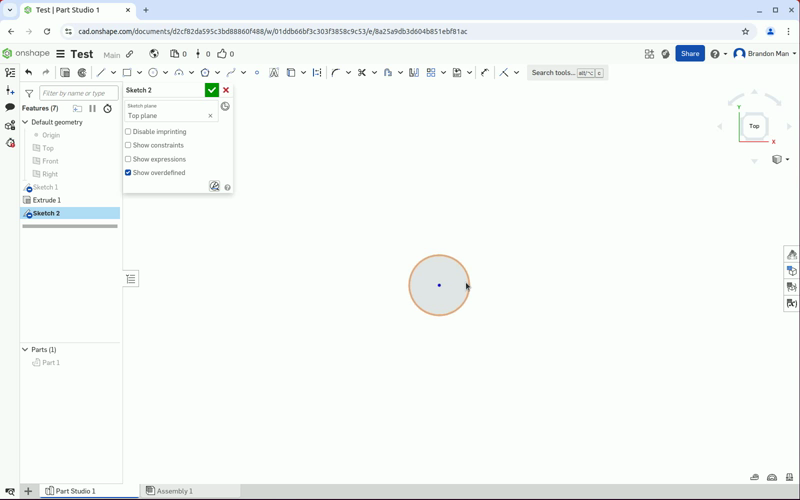
scroll(6)
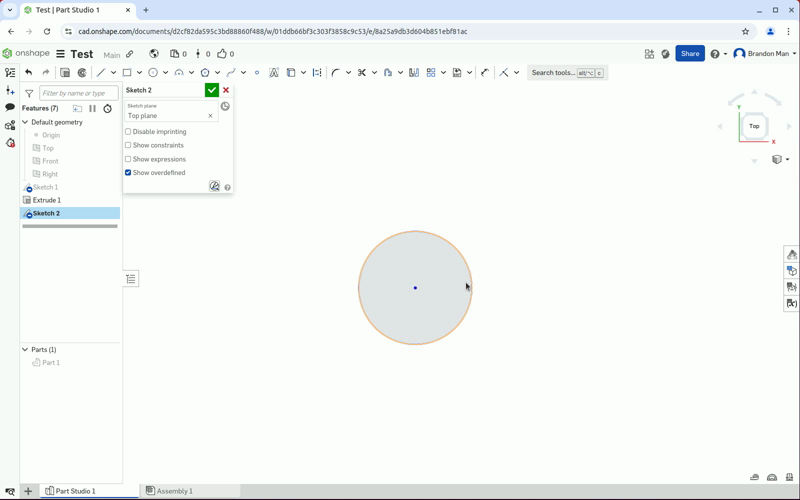
click(466, 282)
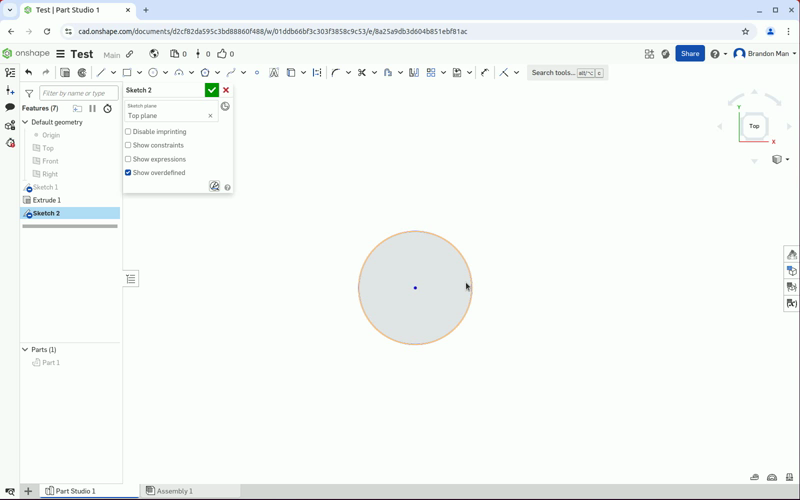
scroll(-6)
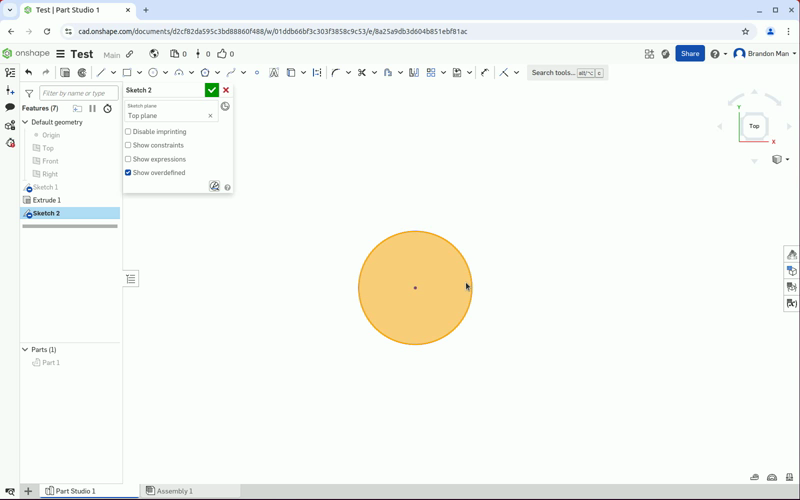
scroll(-6)
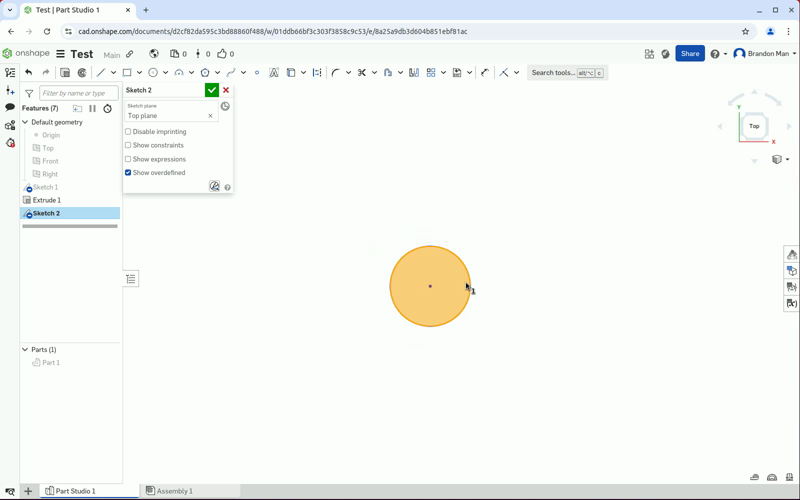
scroll(-6)
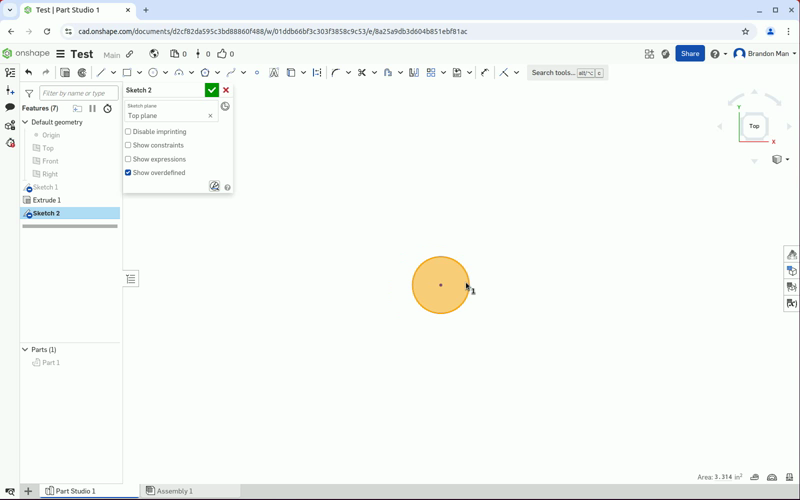
scroll(-6)
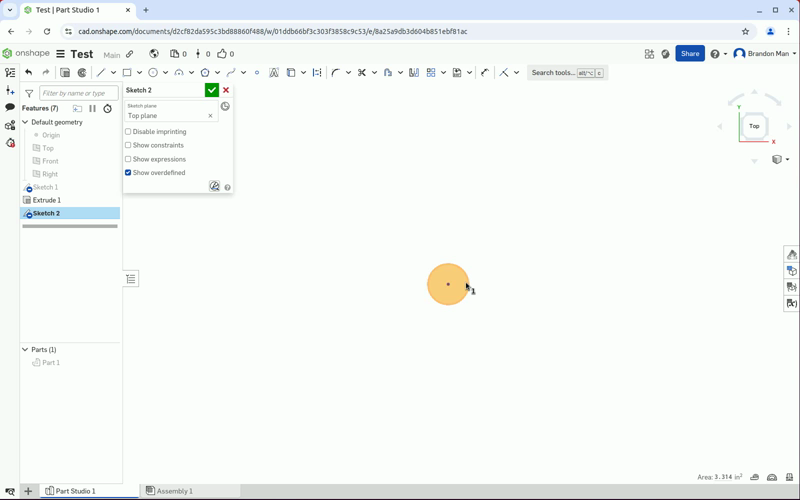
scroll(-6)
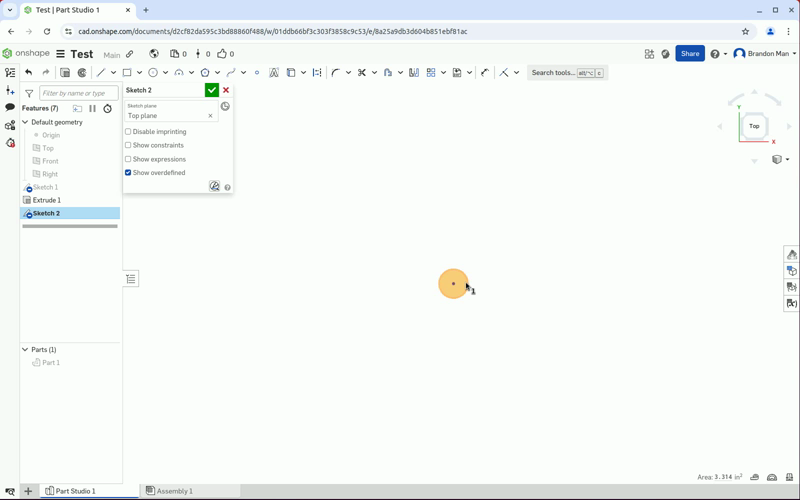
scroll(-6)
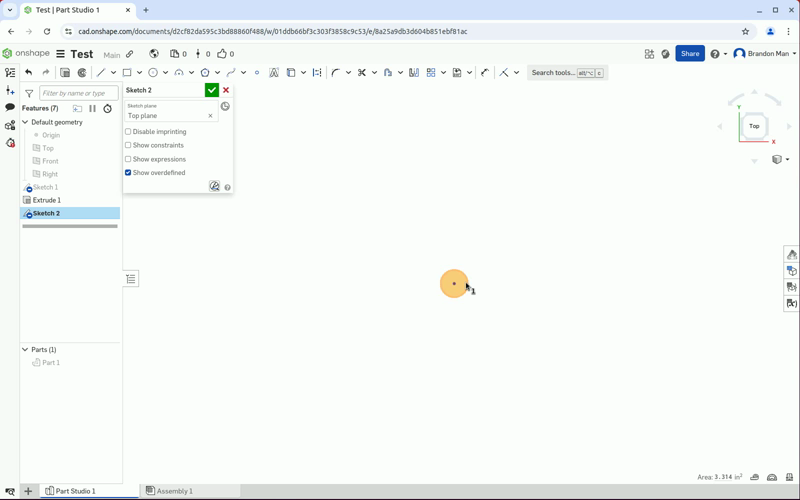
scroll(-6)
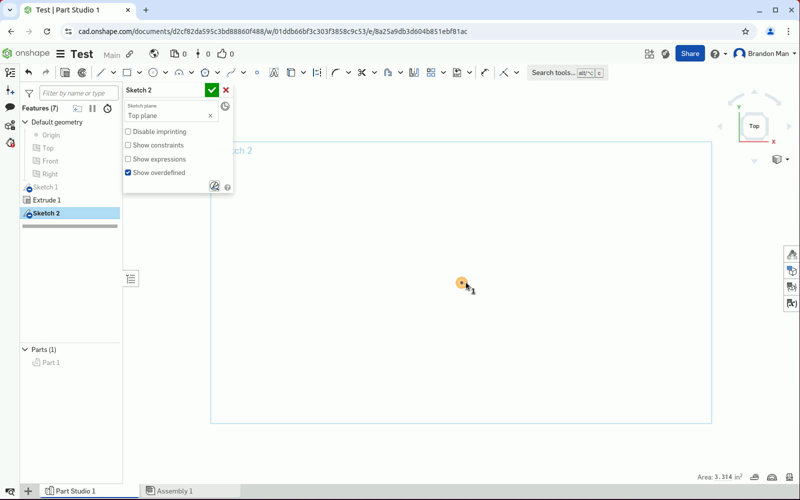
mouse_move(73, 352)
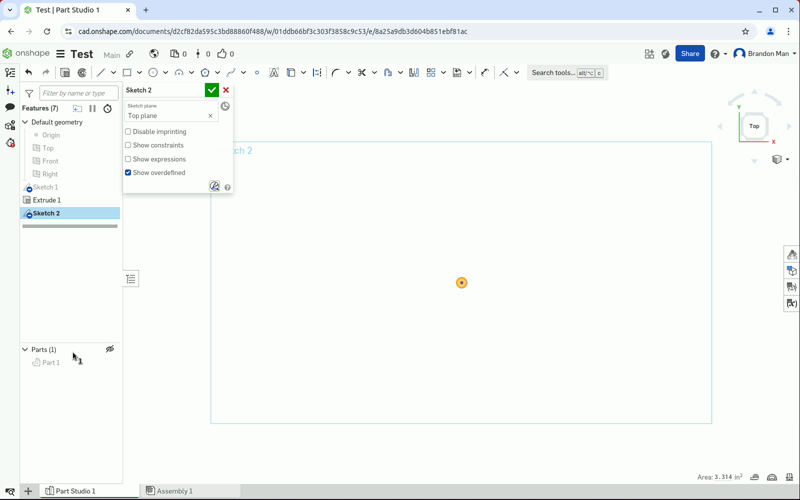
key(shift+y)
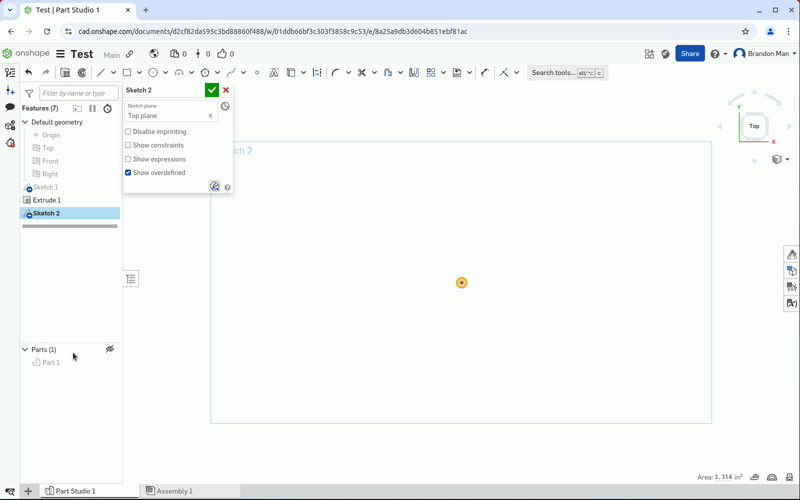
key(shift+e)
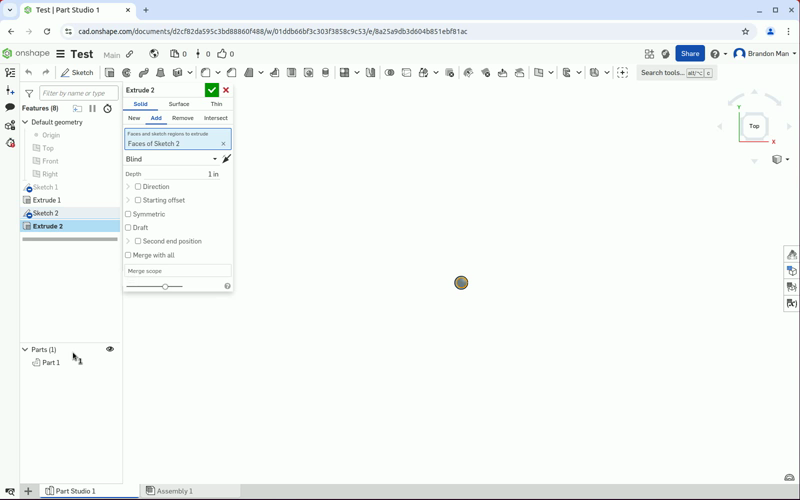
mouse_move(143, 106)
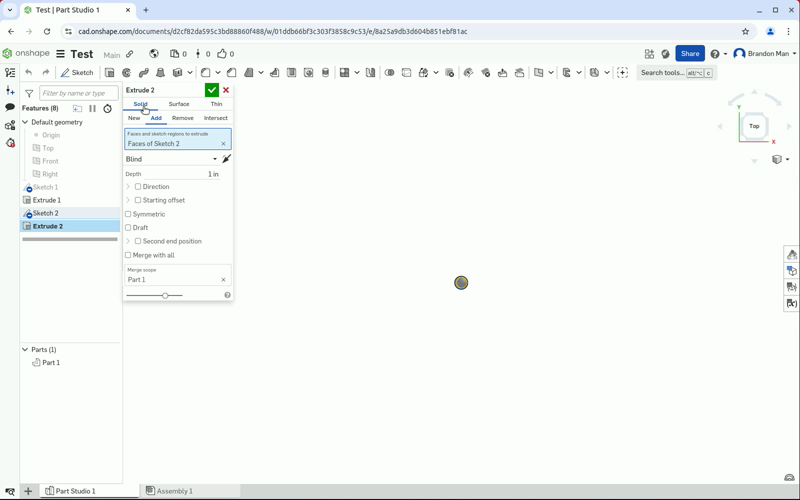
click(143, 106)
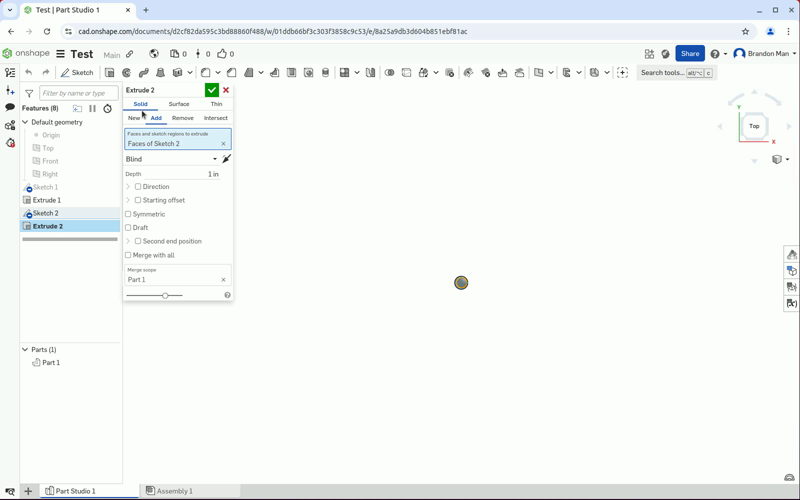
mouse_move(137, 120)
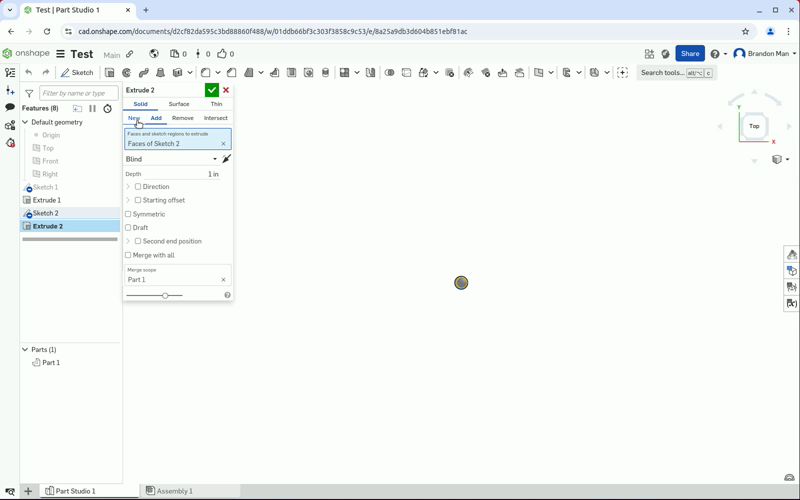
click(137, 120)
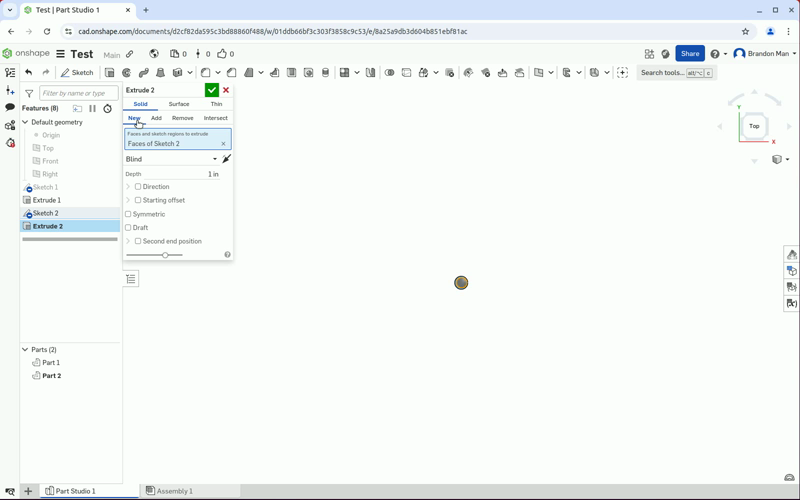
key(tab, 4)
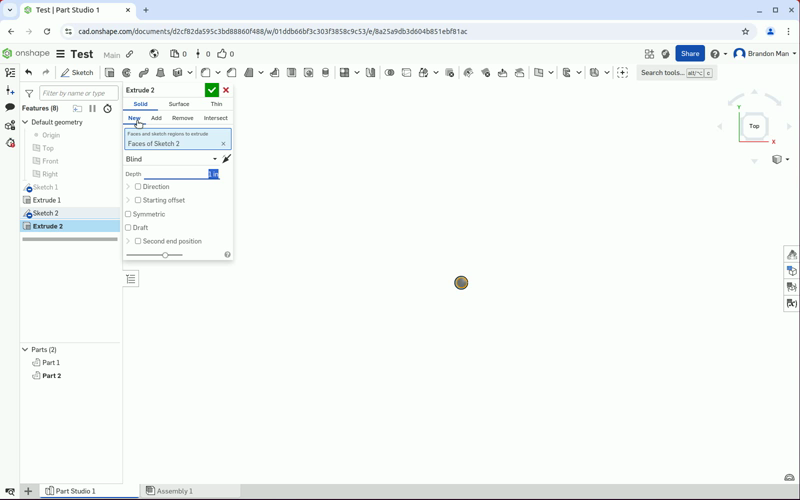
text(16.609)
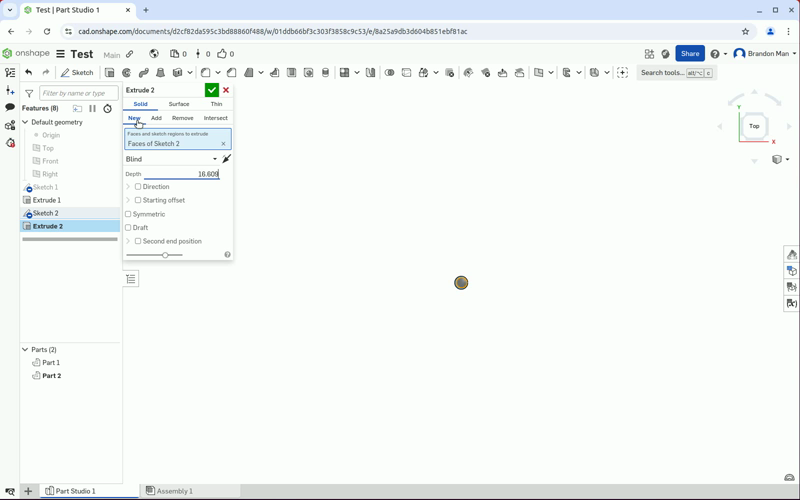
key(enter)
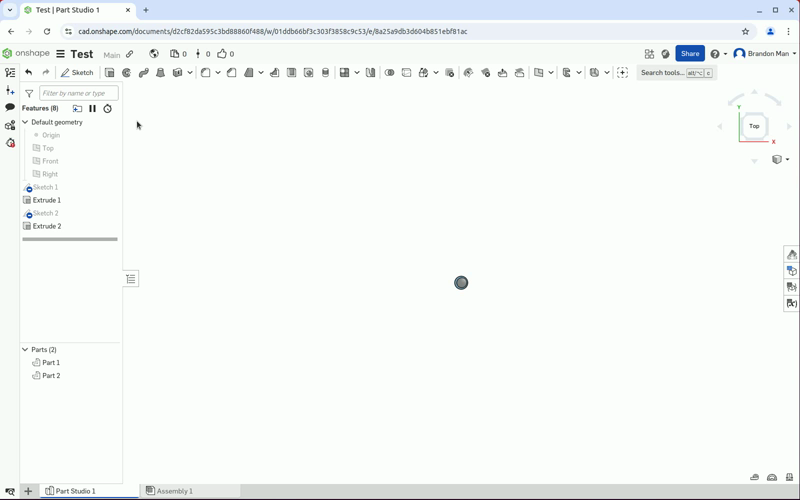
key(shift+h)
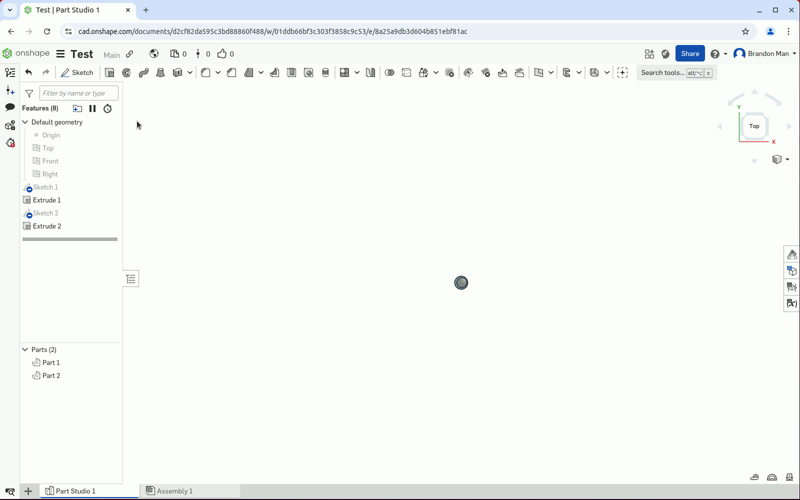
key(shift+h)
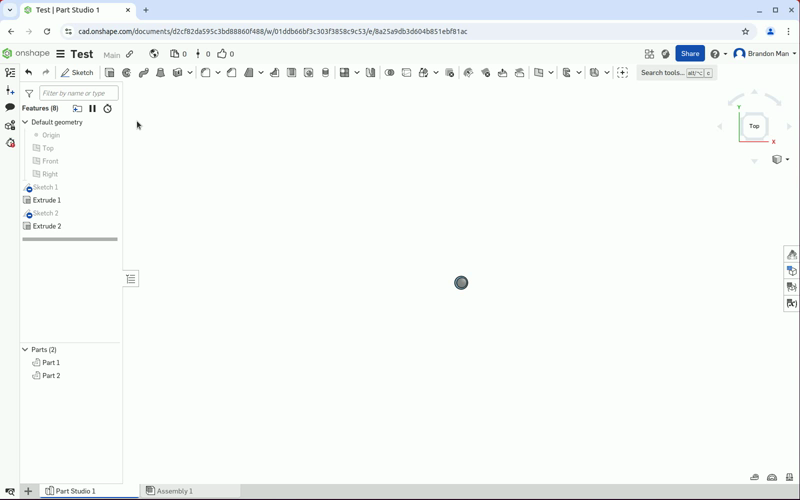
mouse_move(73, 189)
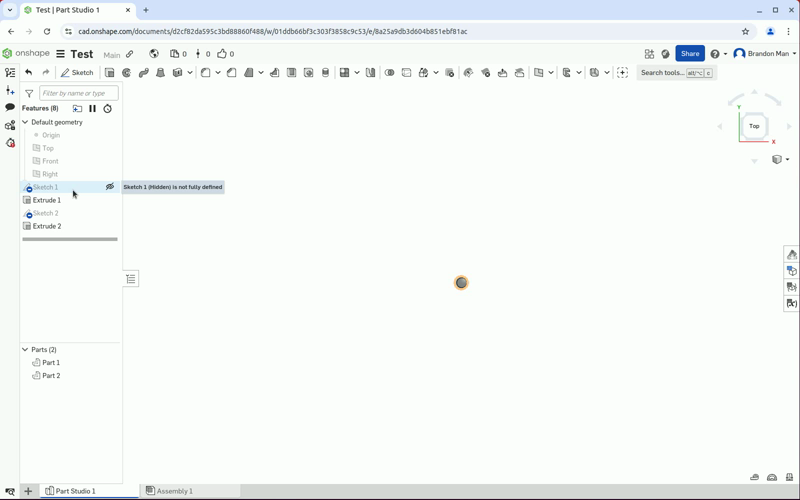
click(73, 189)
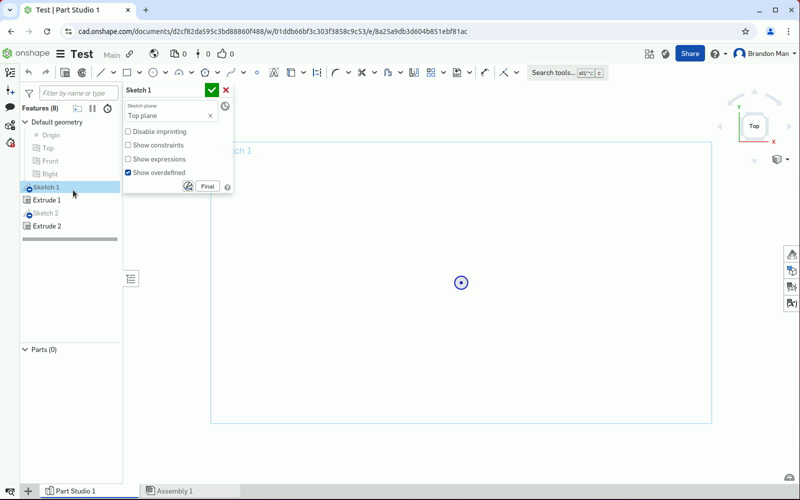
mouse_move(229, 92)
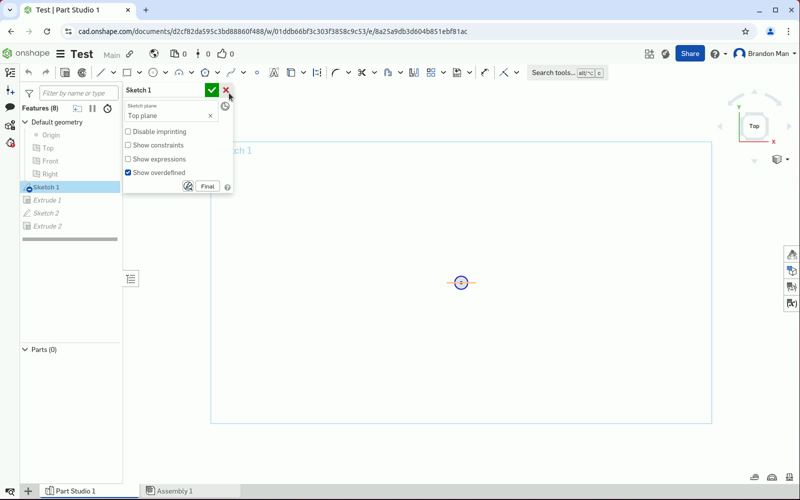
click(229, 92)
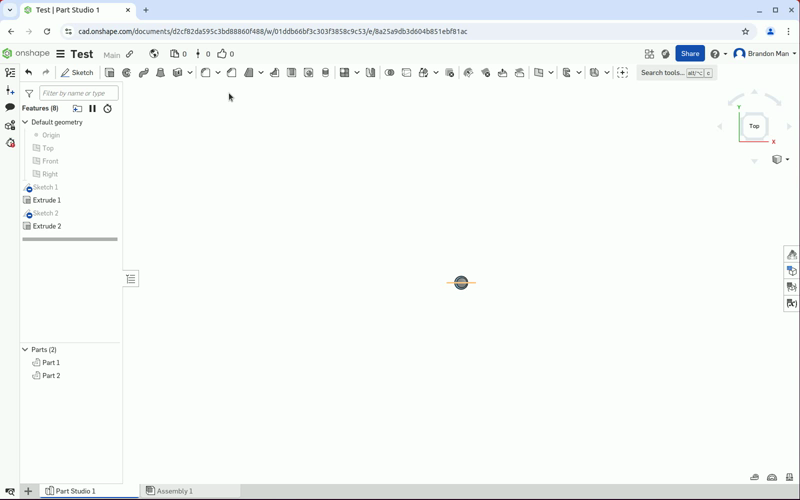
mouse_move(541, 75)
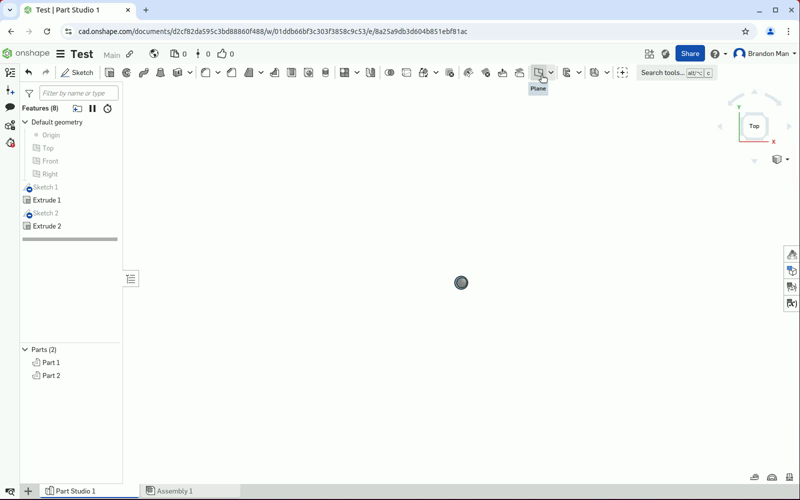
click(541, 75)
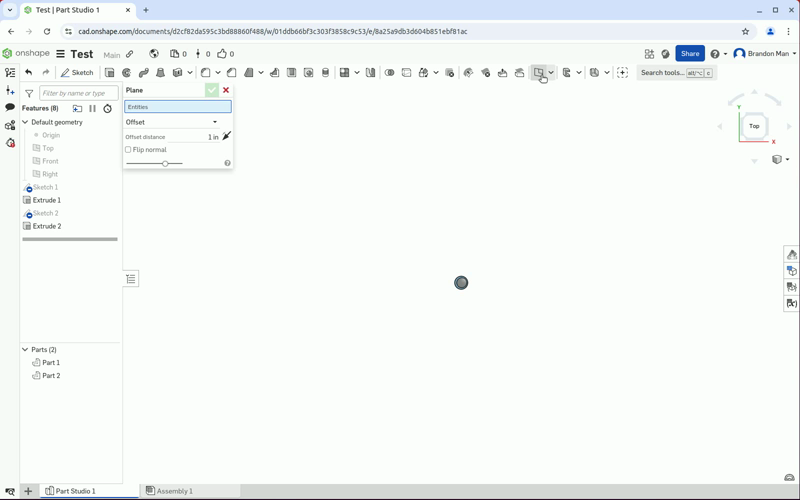
mouse_move(73, 150)
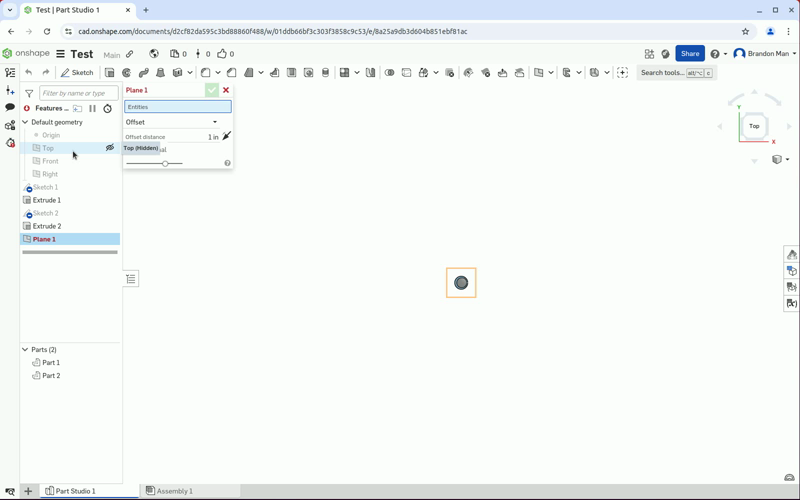
click(73, 150)
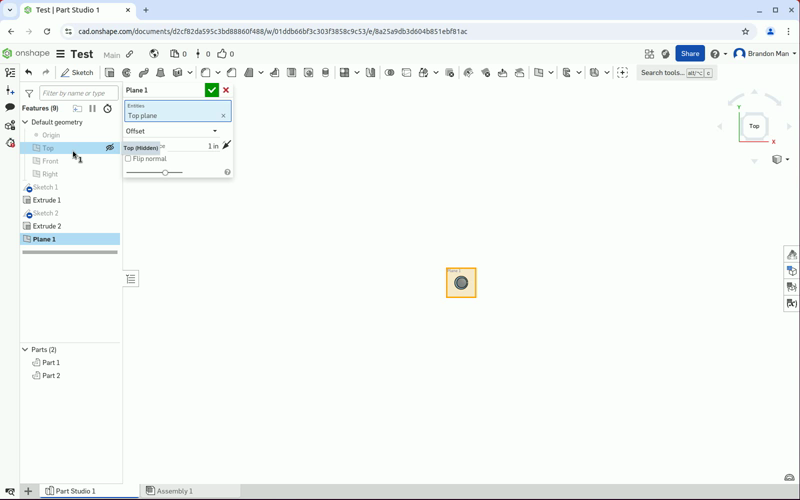
key(tab, 2)
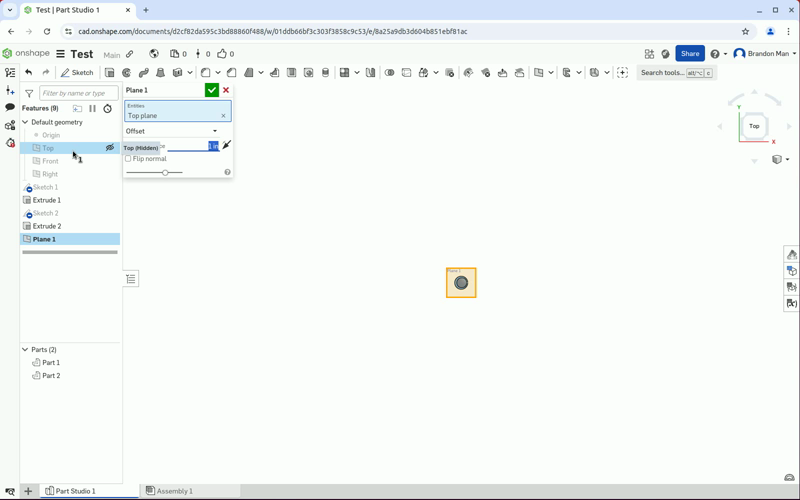
text(16.607)
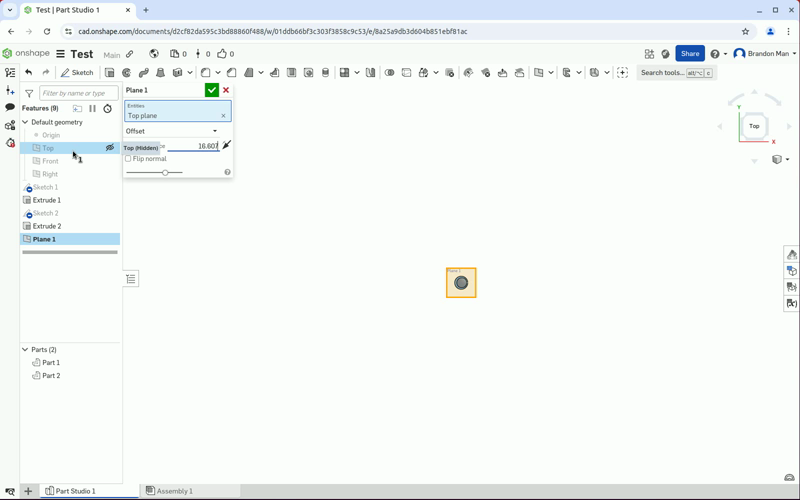
key(enter, 2)
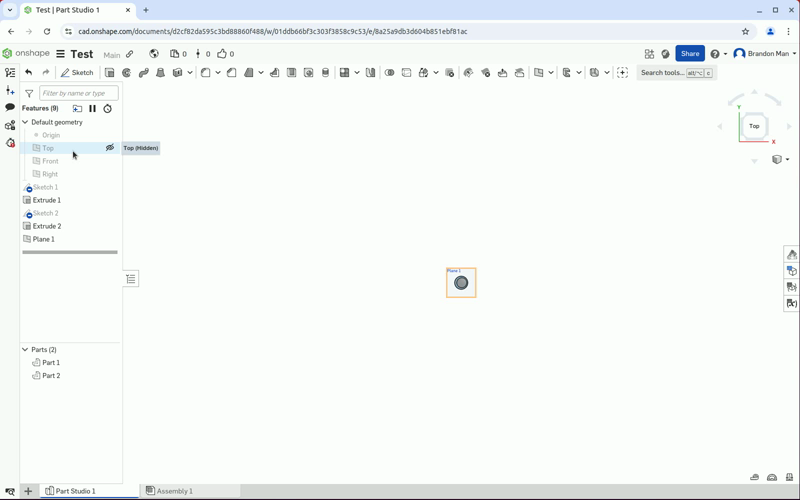
key(shift+s)
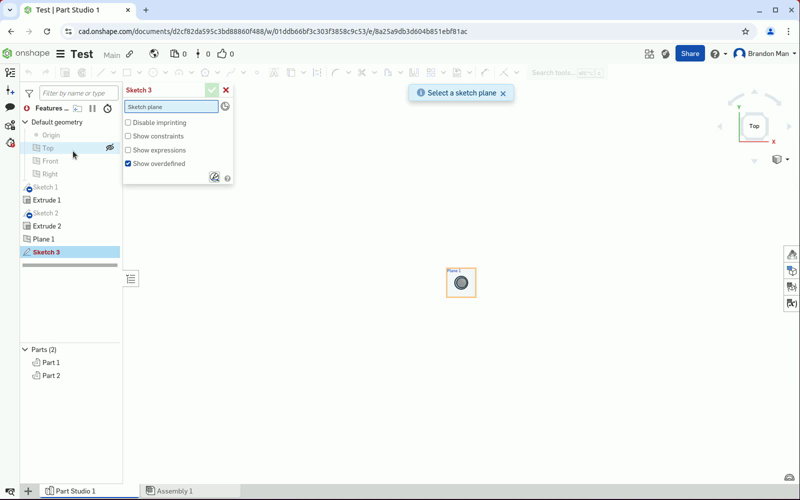
mouse_move(73, 241)
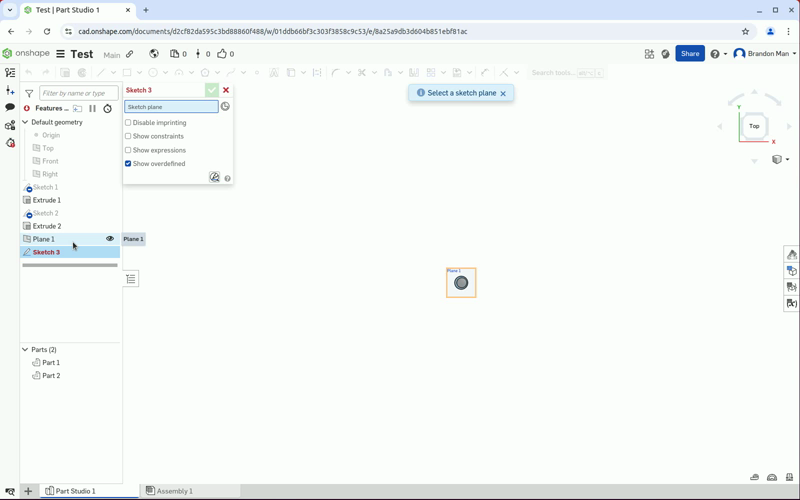
click(73, 241)
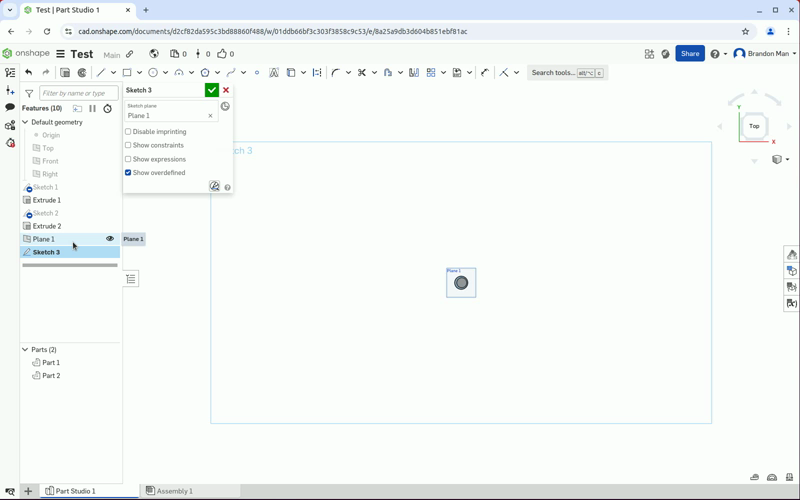
mouse_move(73, 352)
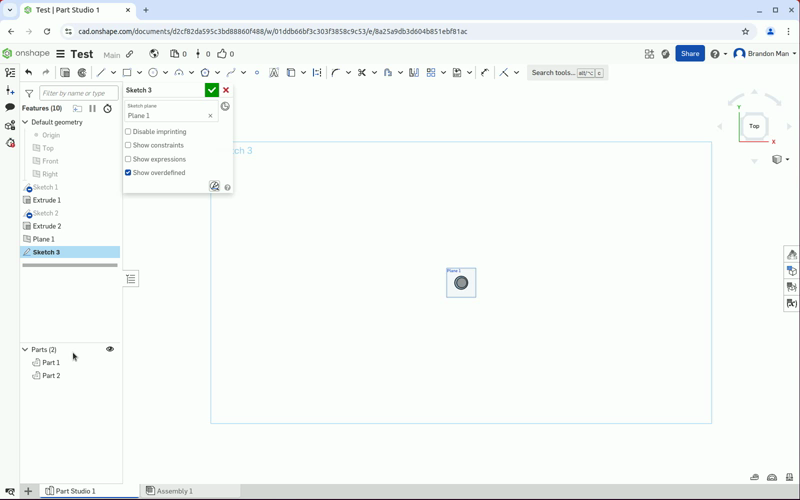
key(y)
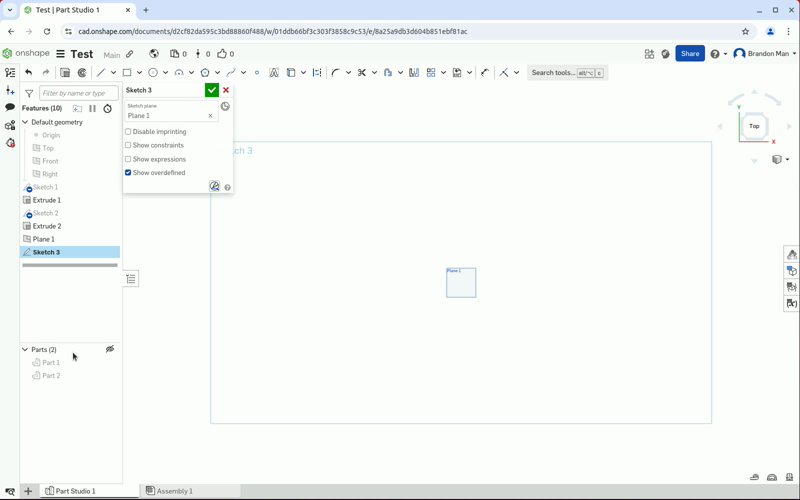
key(l)
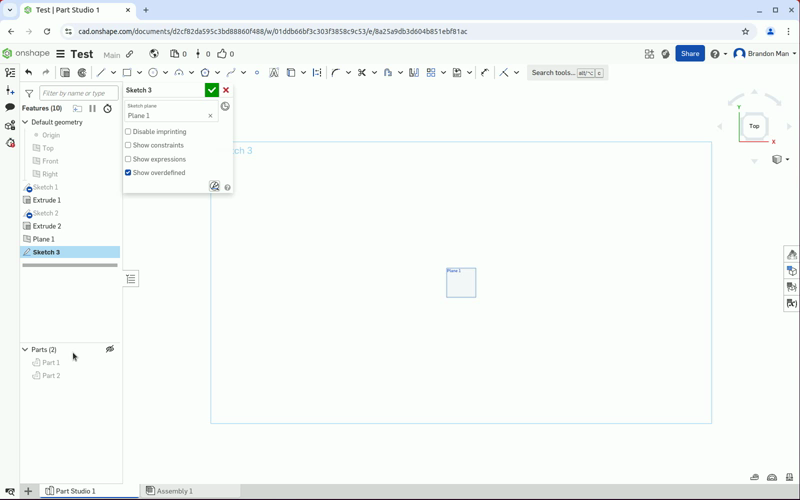
key_down(shift)
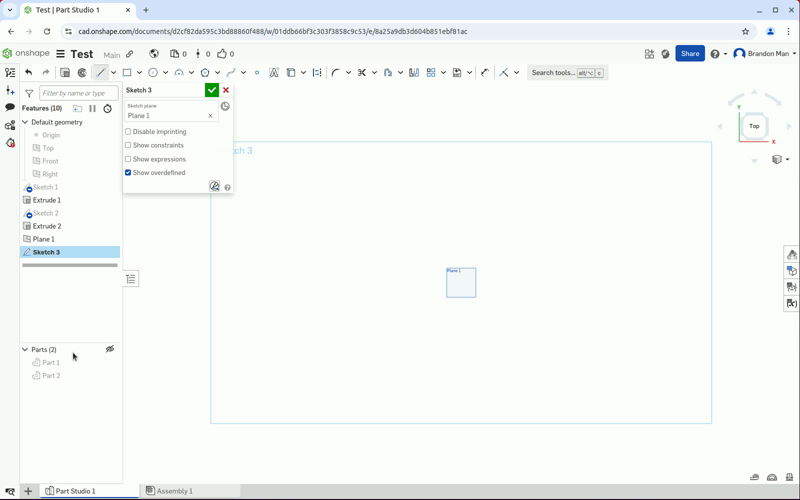
mouse_move(459, 284)
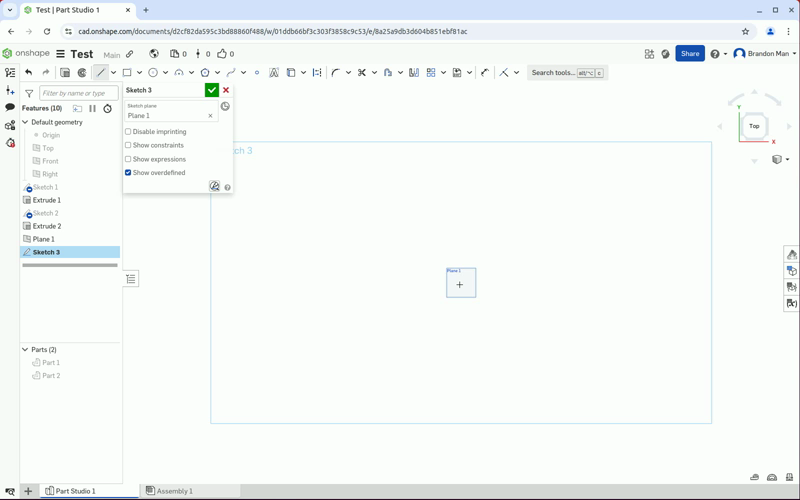
click(459, 284)
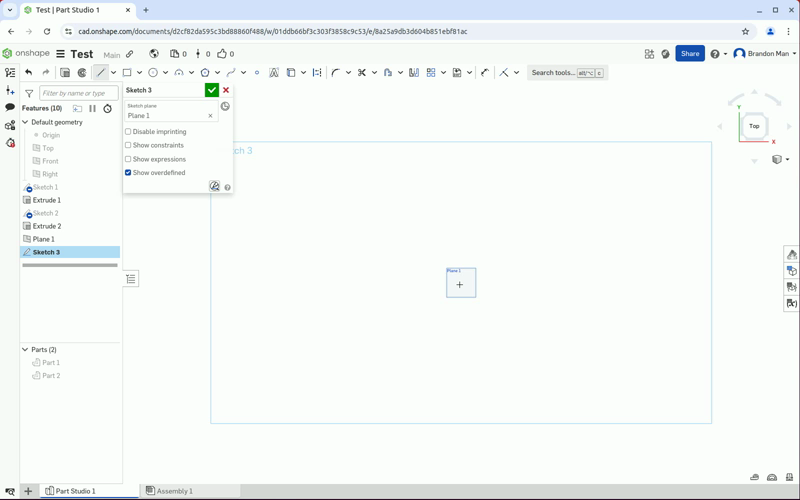
key_up(shift)
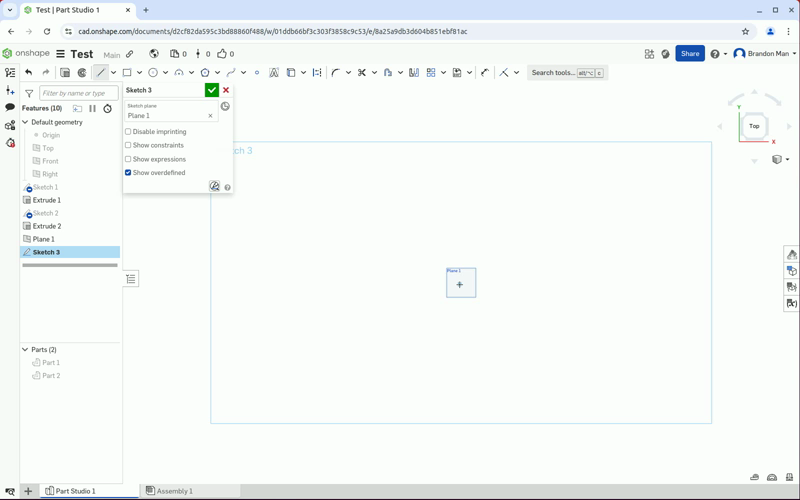
key_down(shift)
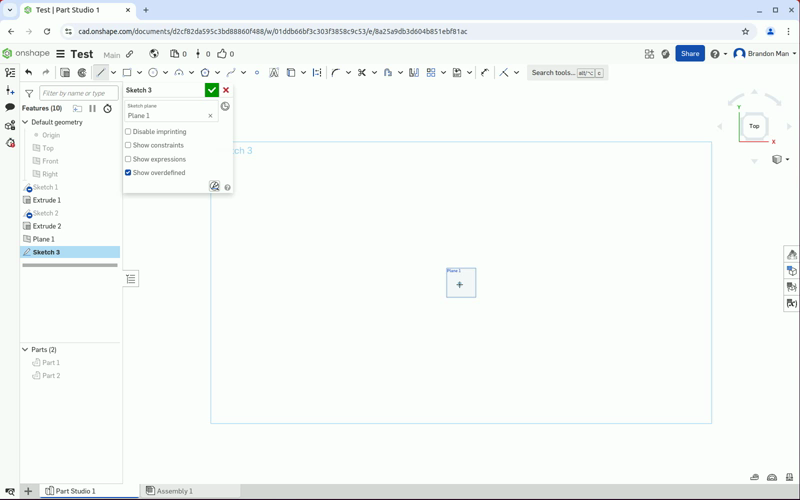
mouse_move(489, 284)
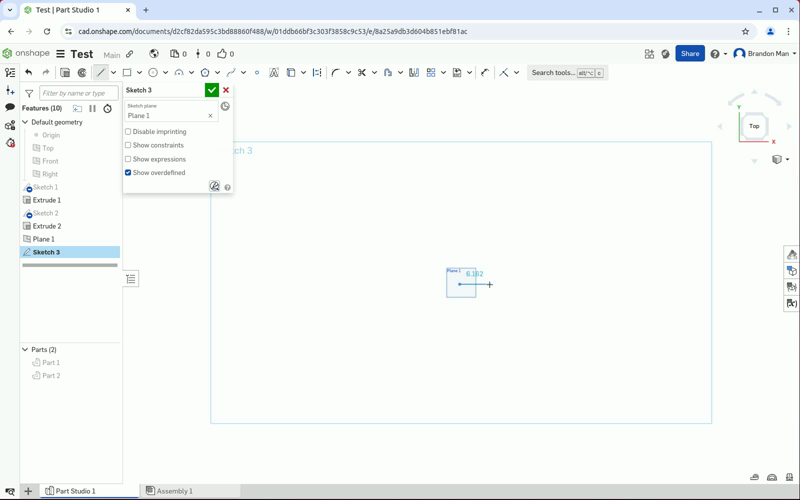
mouse_move(464, 284)
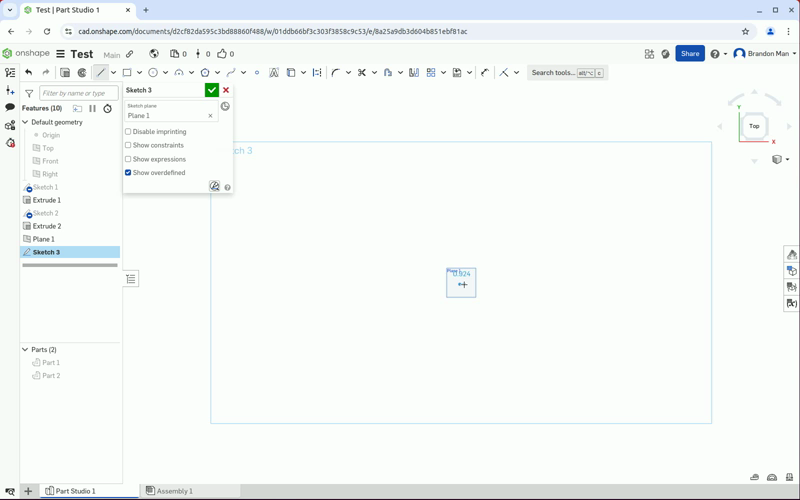
scroll(6)
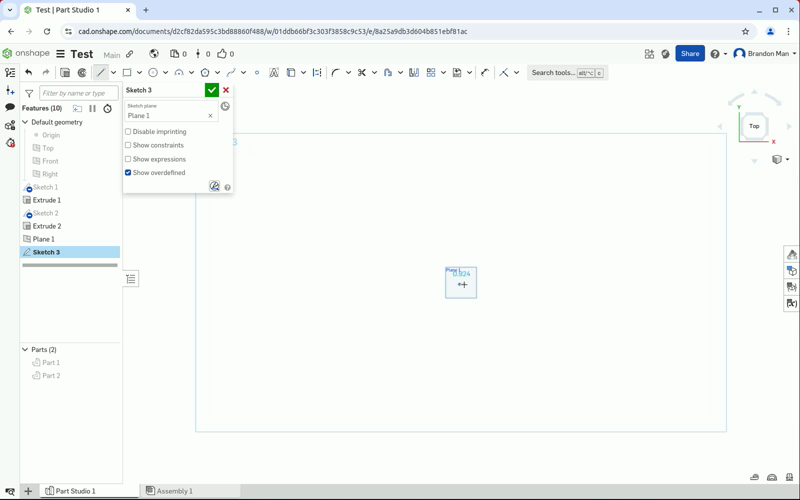
scroll(6)
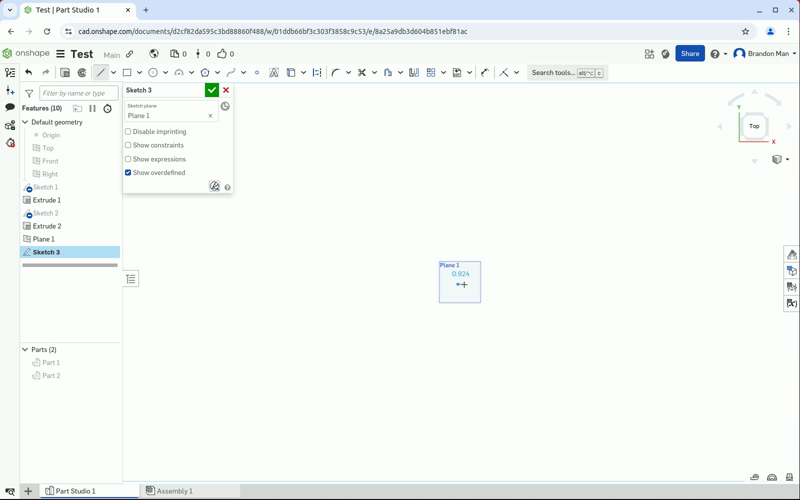
scroll(6)
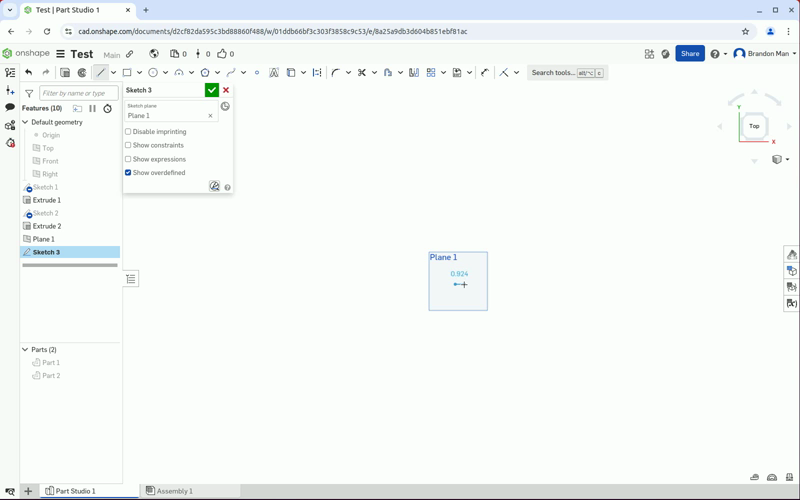
scroll(6)
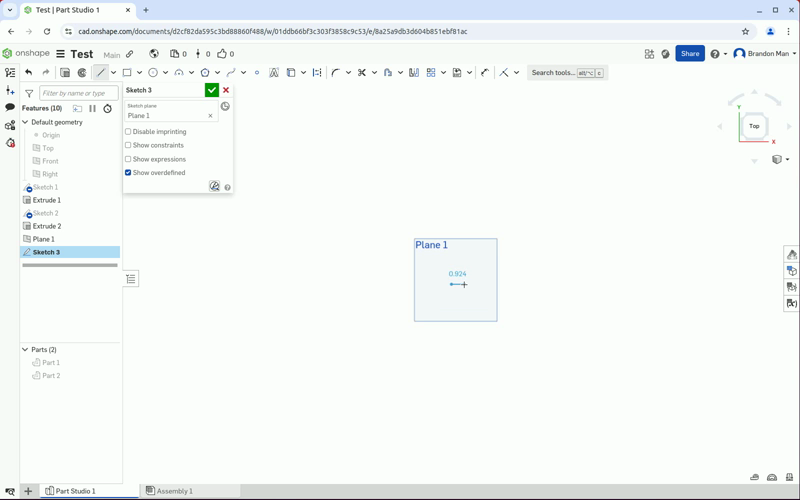
scroll(6)
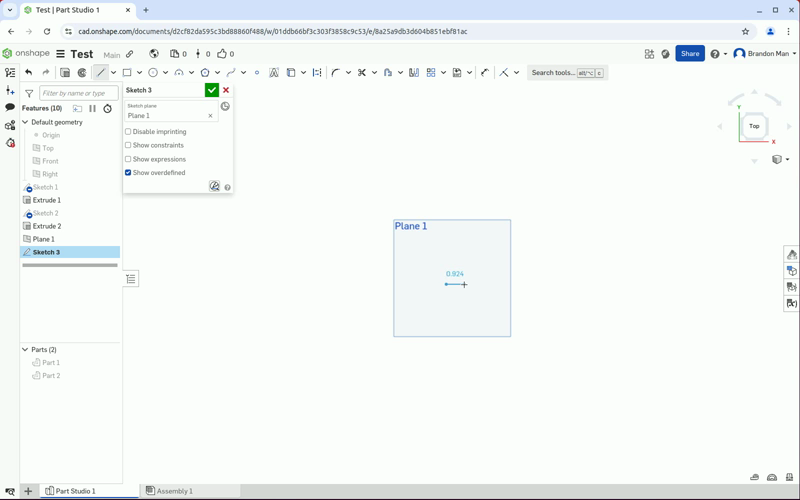
scroll(6)
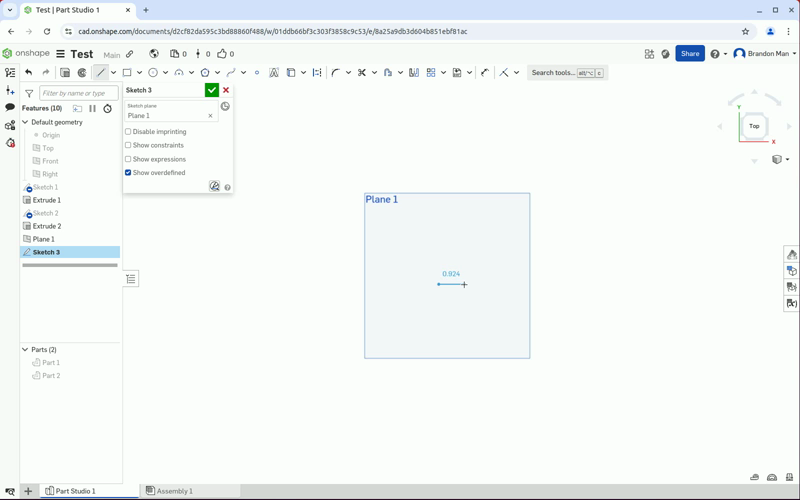
scroll(6)
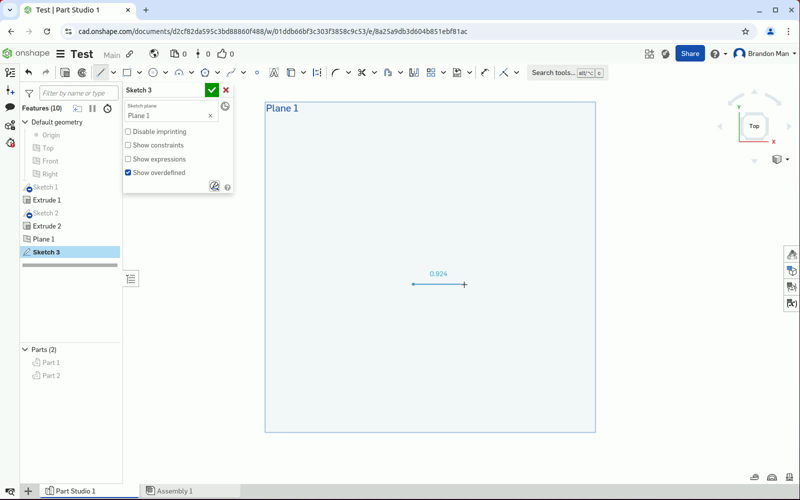
click(464, 284)
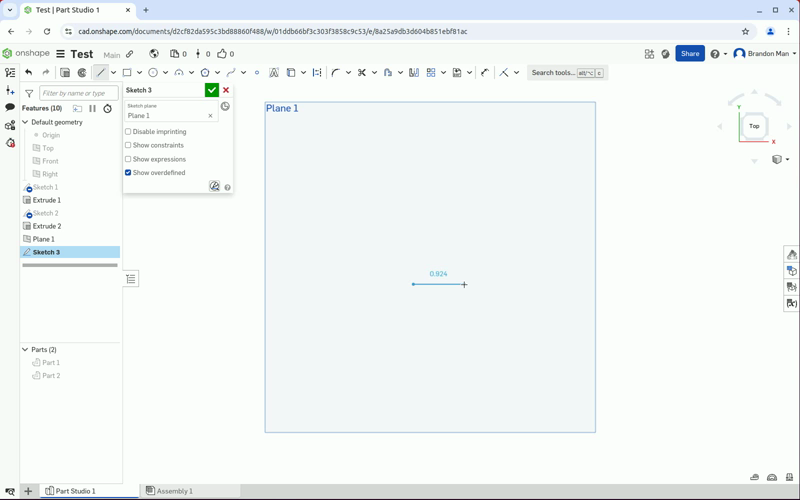
scroll(-6)
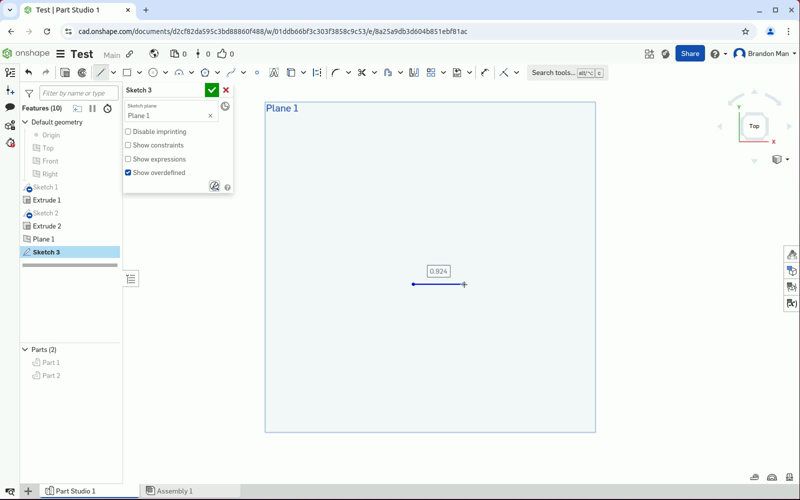
scroll(-6)
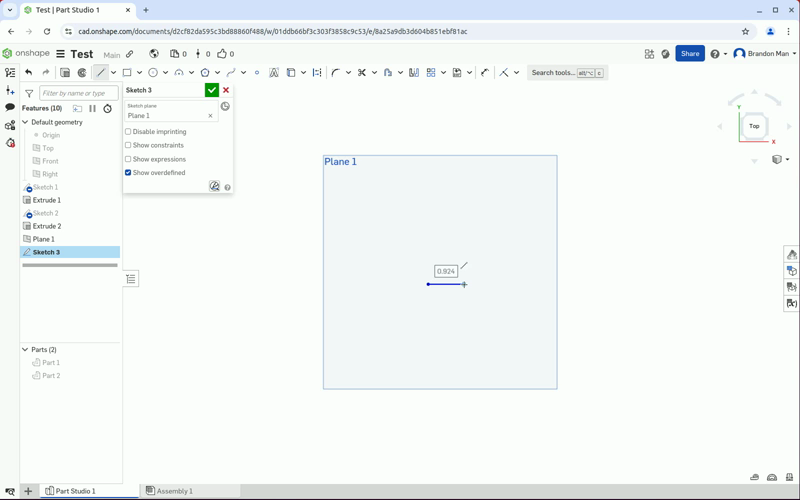
scroll(-6)
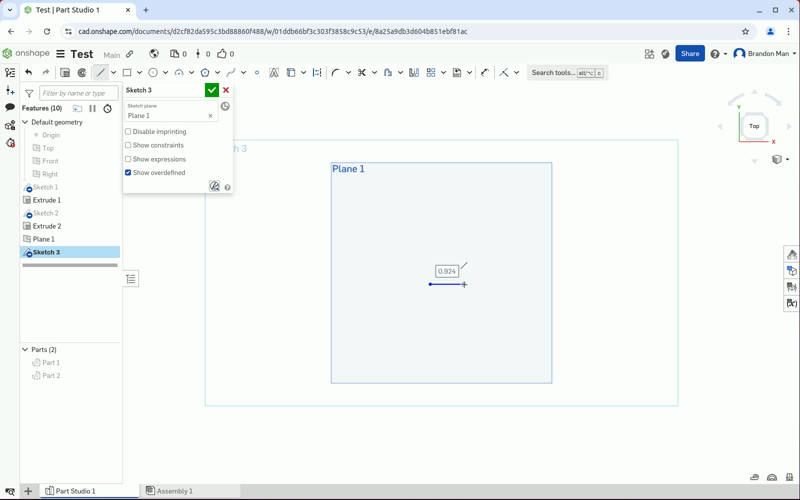
scroll(-6)
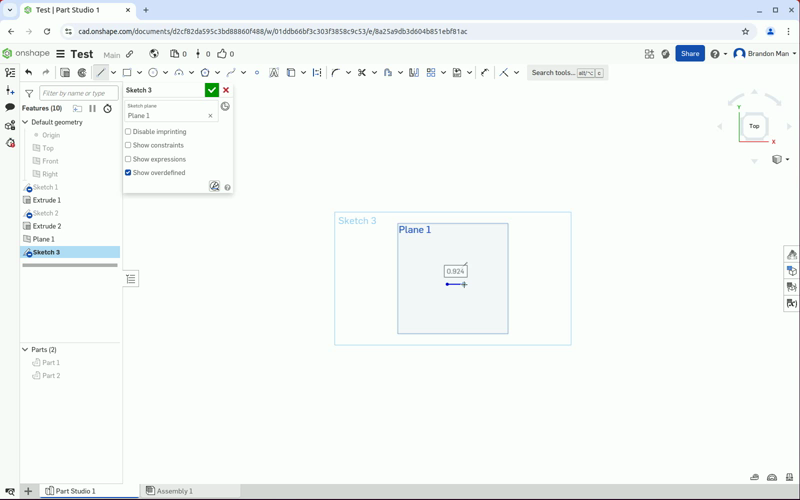
scroll(-6)
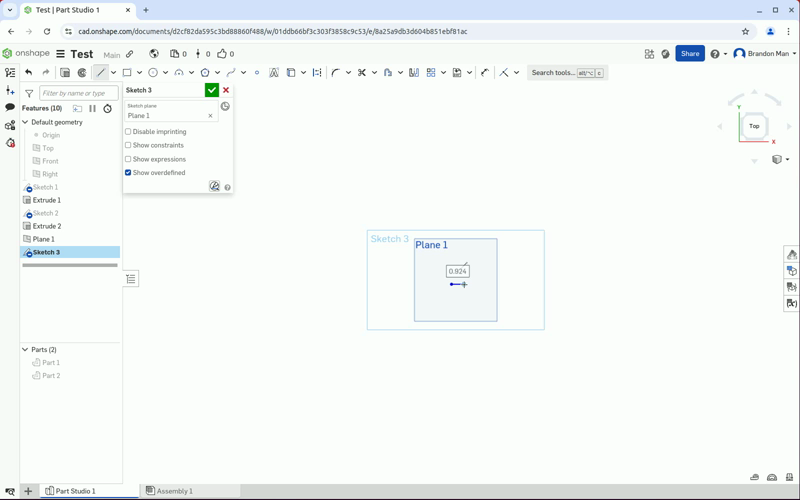
scroll(-6)
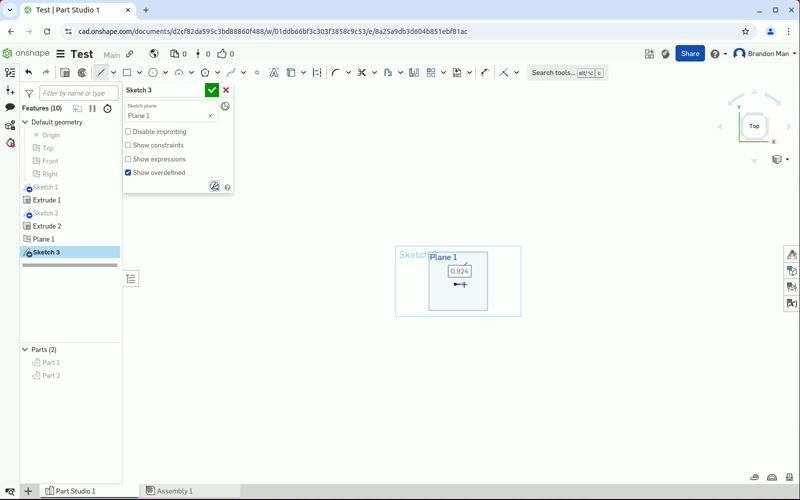
scroll(-6)
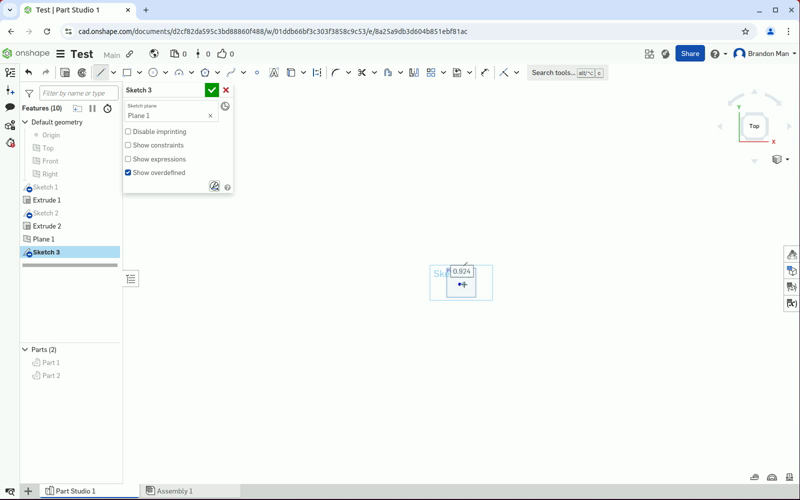
key_up(shift)
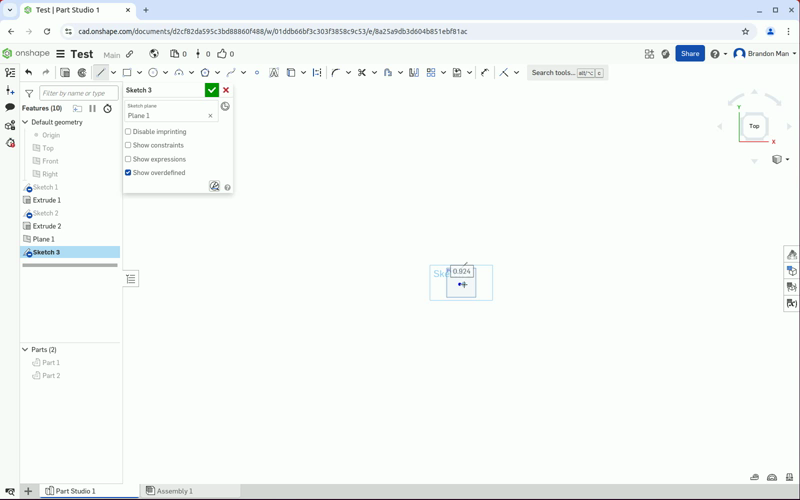
key_down(shift)
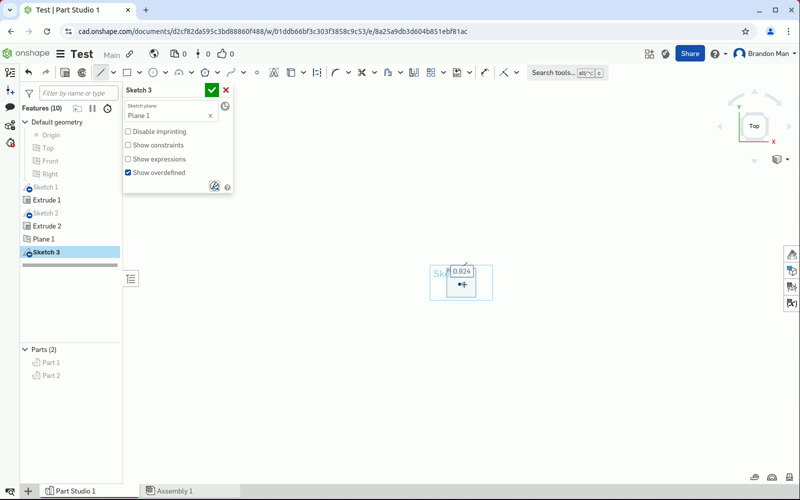
mouse_move(494, 284)
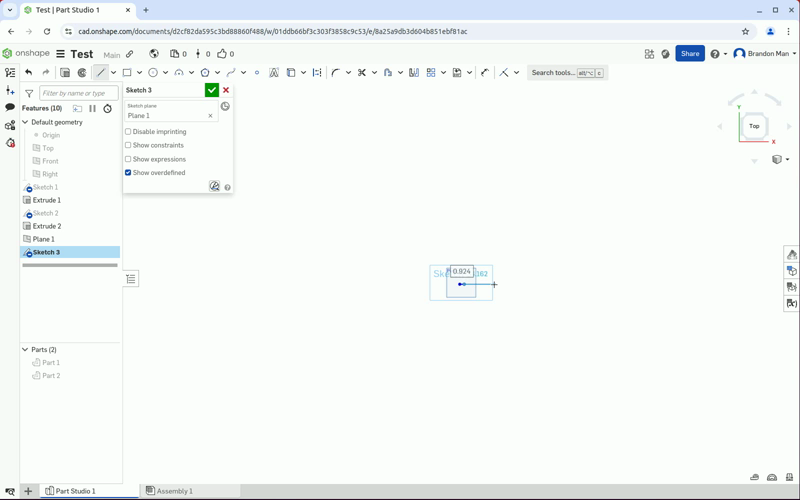
mouse_move(464, 279)
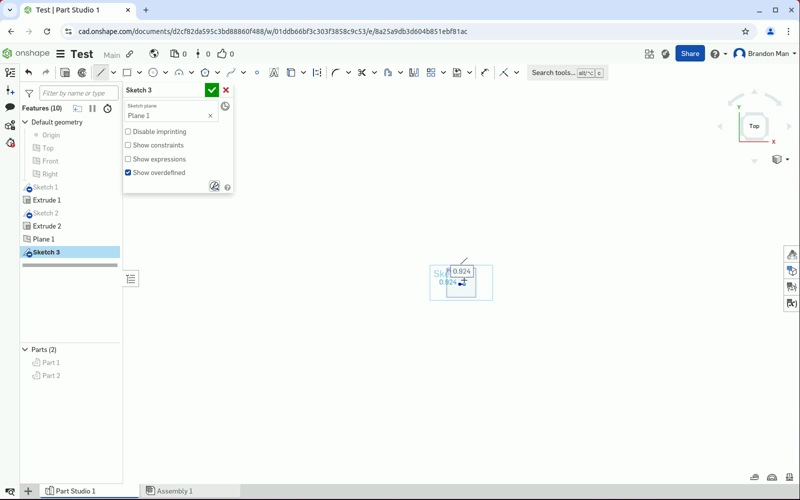
scroll(6)
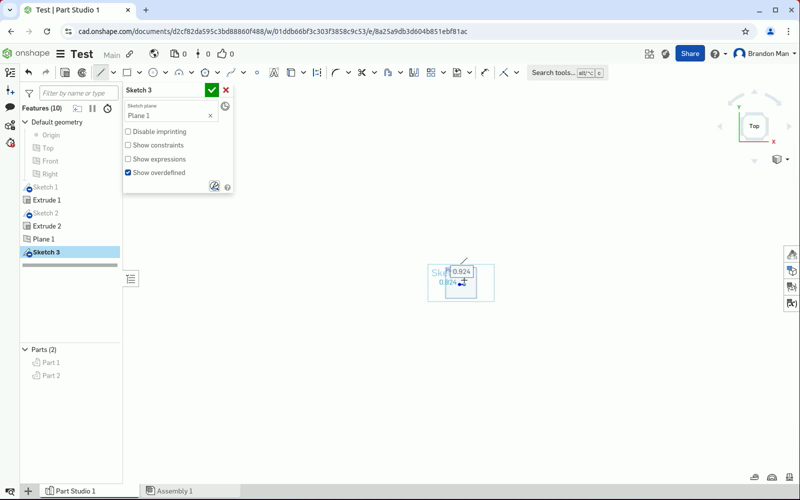
scroll(6)
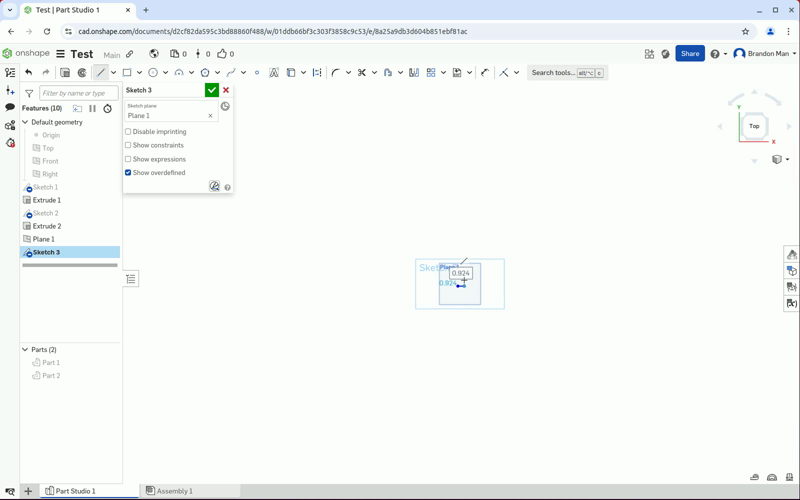
scroll(6)
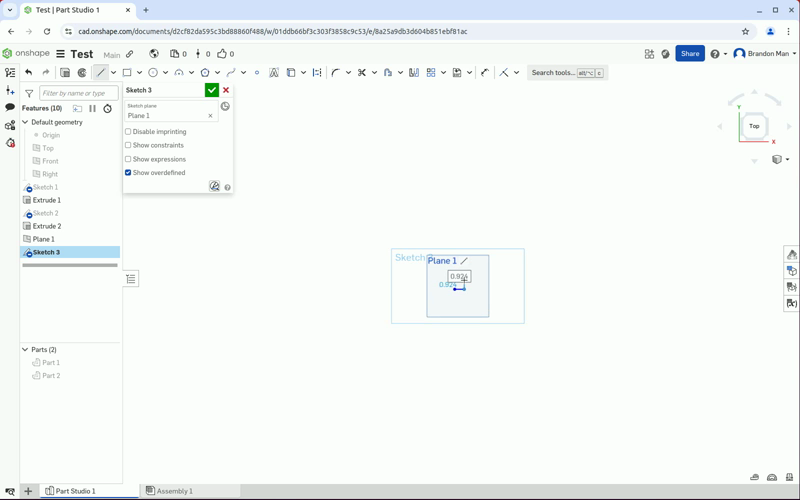
scroll(6)
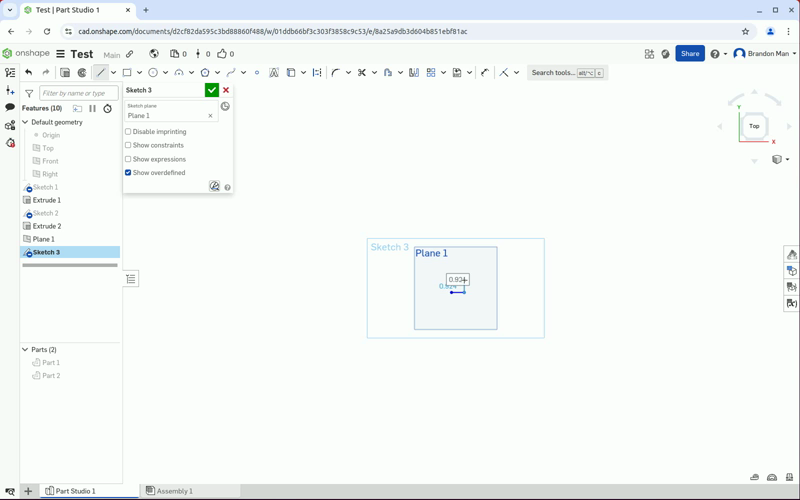
scroll(6)
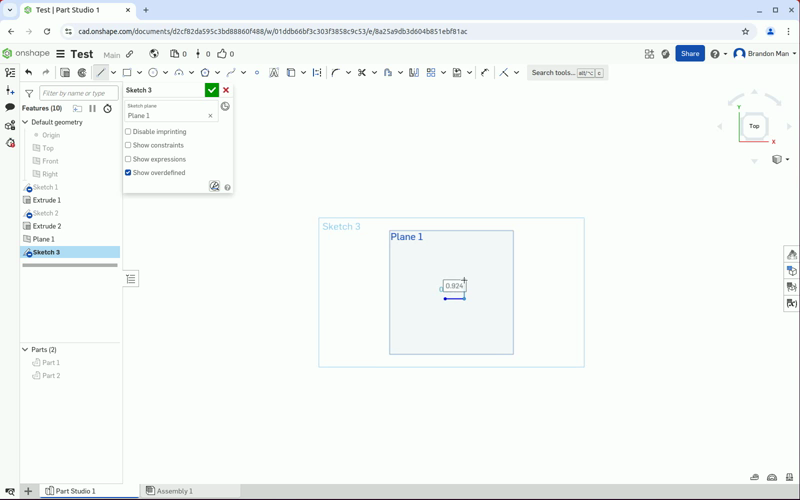
scroll(6)
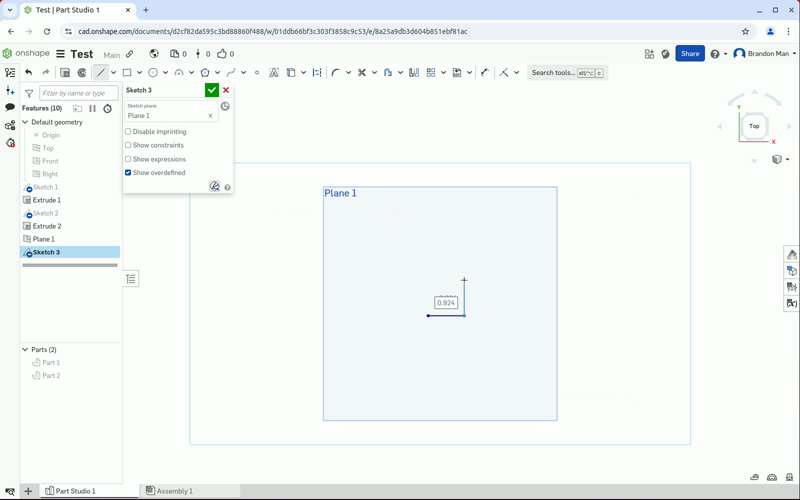
scroll(6)
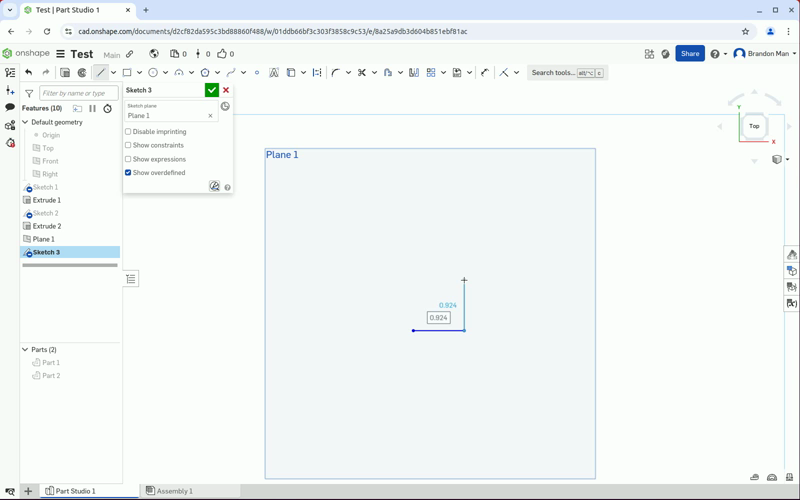
click(464, 279)
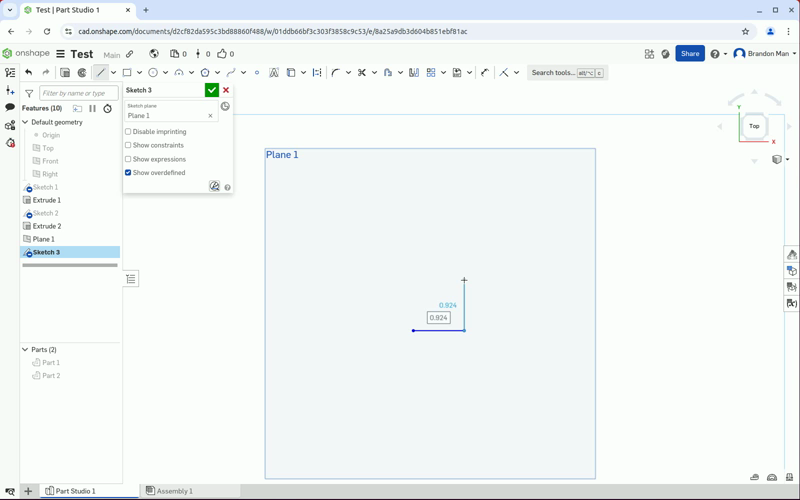
scroll(-6)
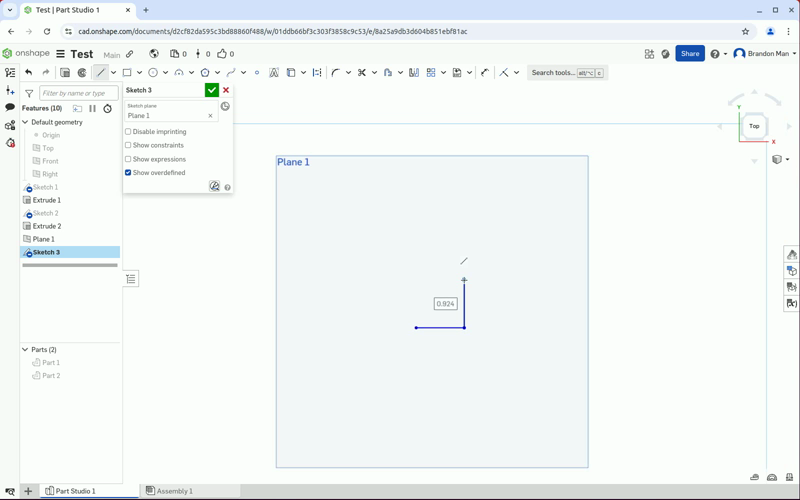
scroll(-6)
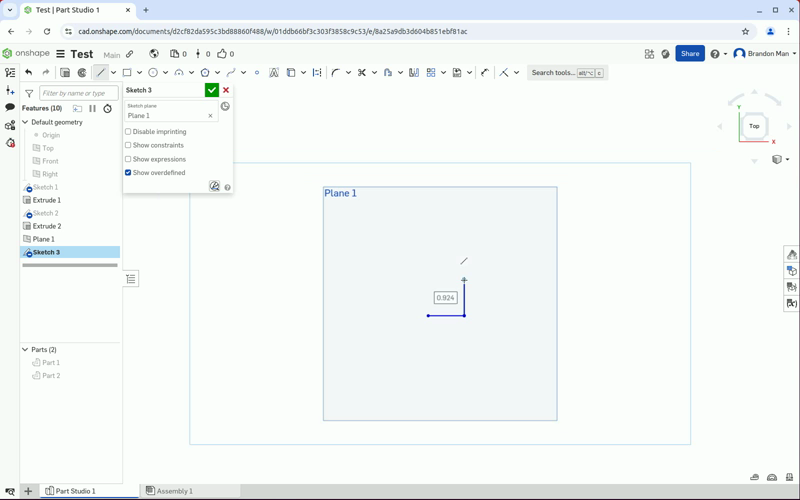
scroll(-6)
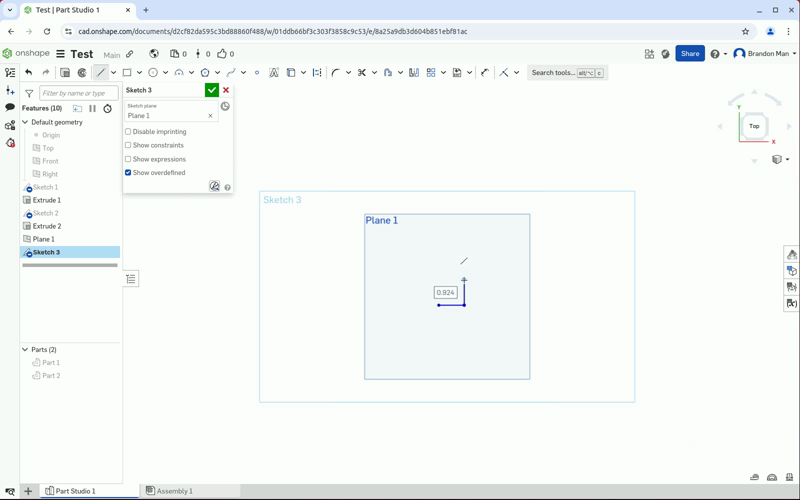
scroll(-6)
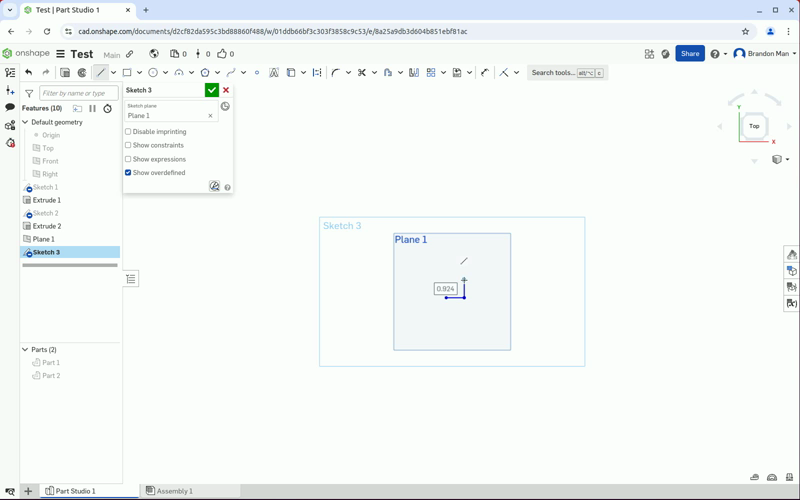
scroll(-6)
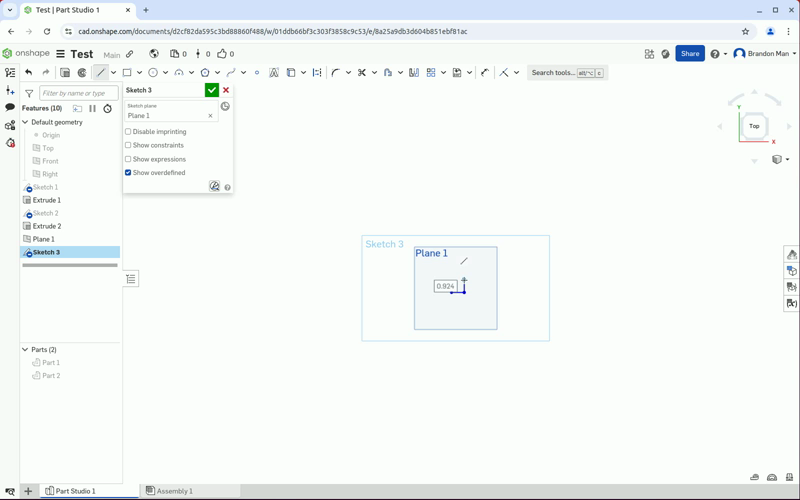
scroll(-6)
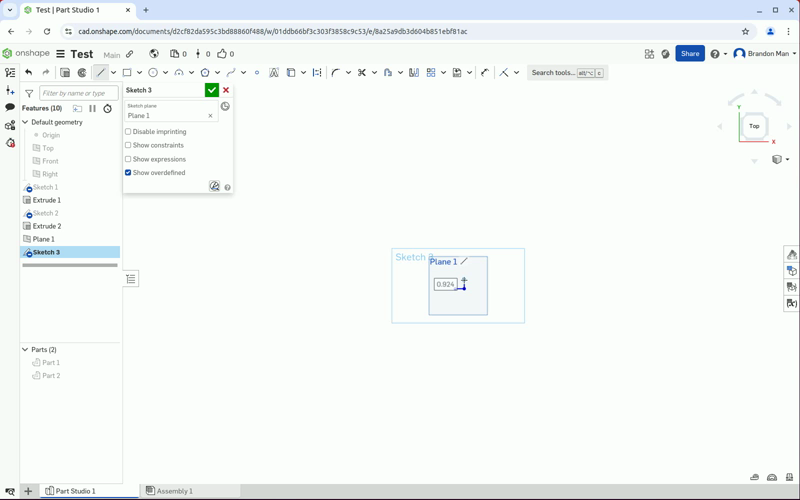
scroll(-6)
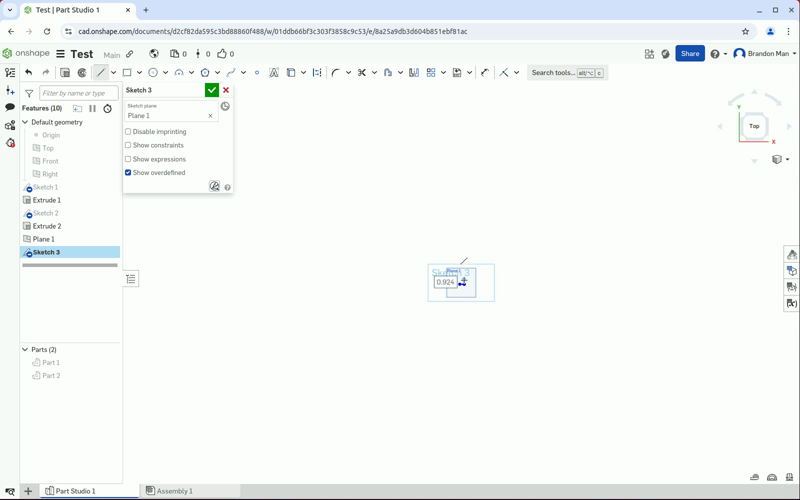
key_up(shift)
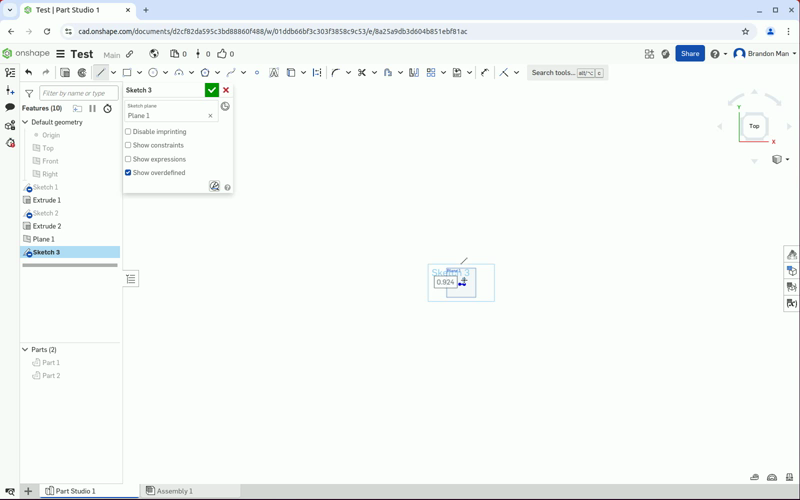
key_down(shift)
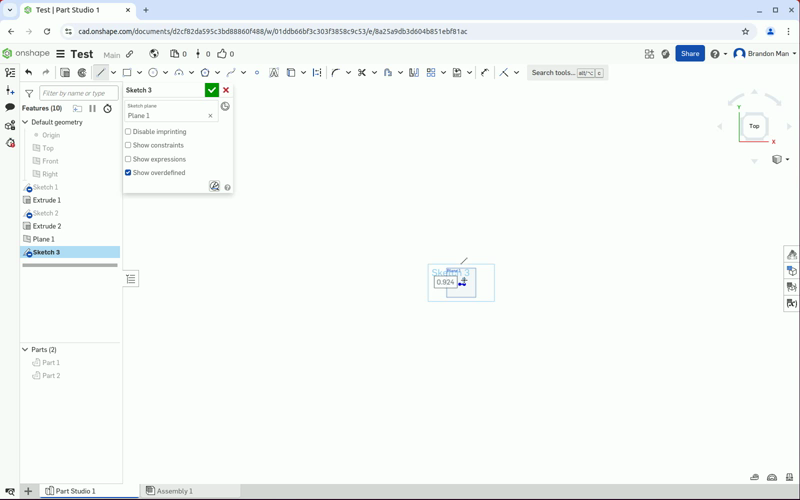
mouse_move(494, 279)
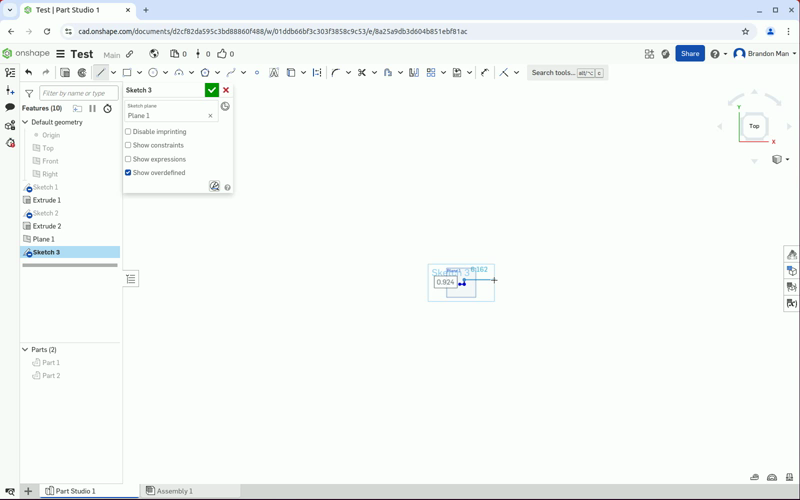
mouse_move(459, 279)
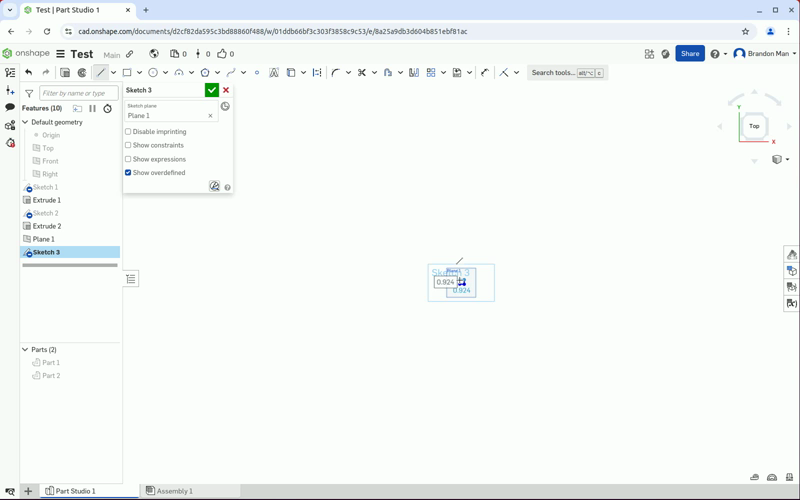
scroll(6)
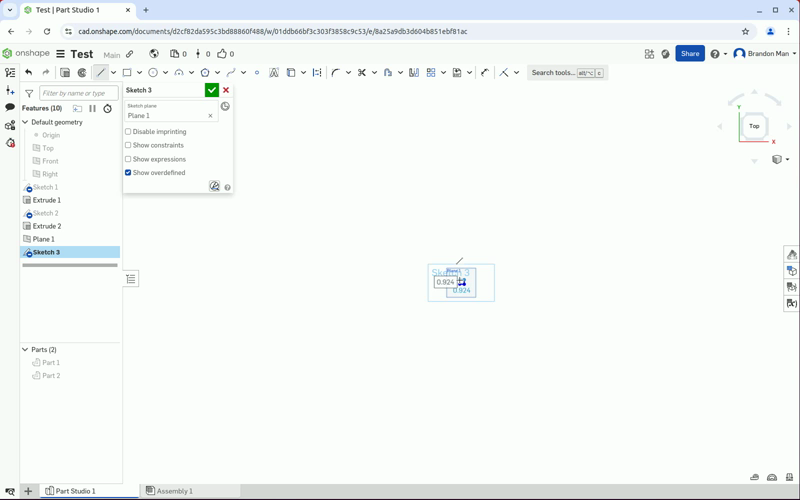
scroll(6)
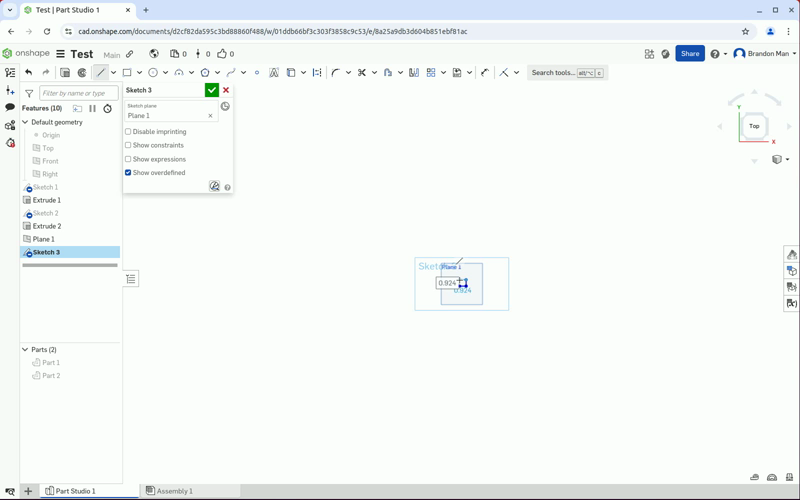
scroll(6)
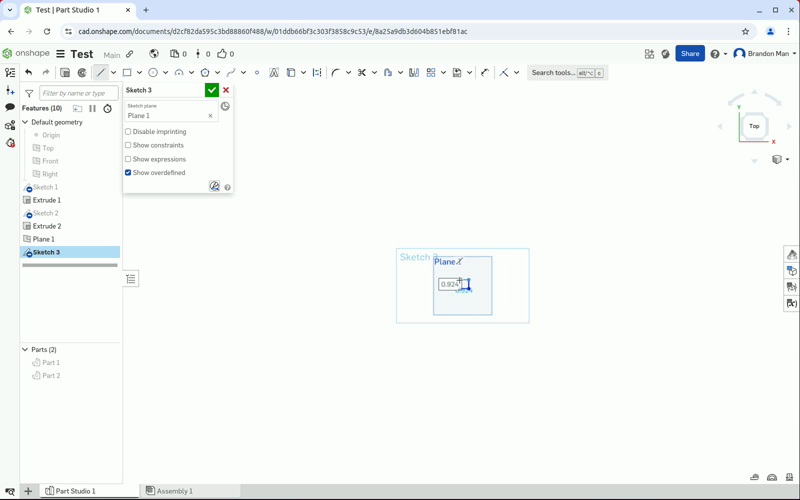
scroll(6)
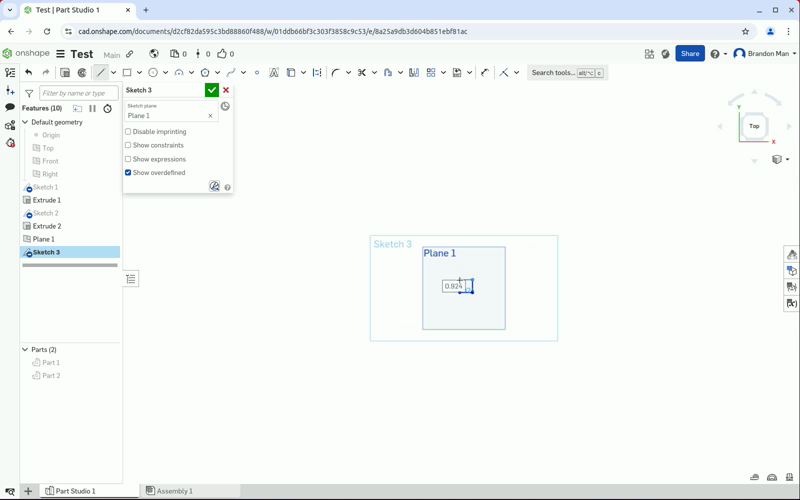
scroll(6)
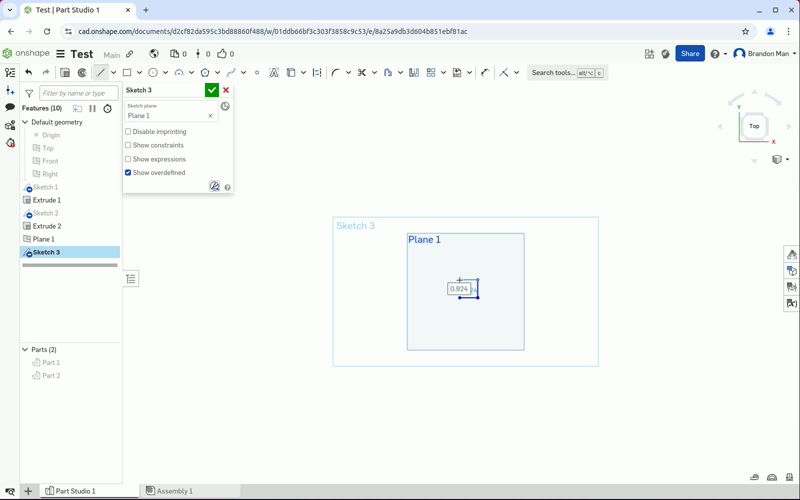
scroll(6)
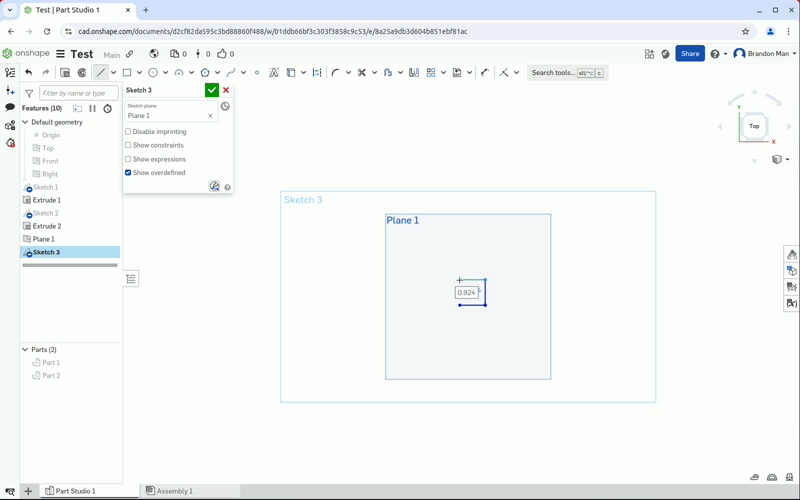
scroll(6)
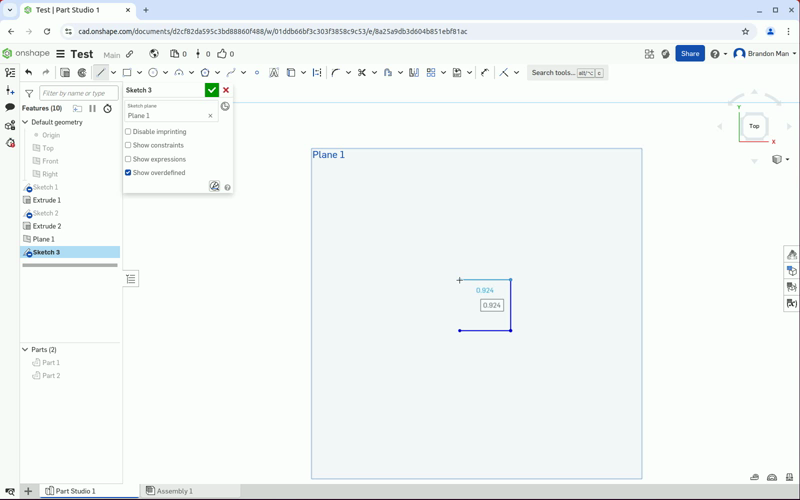
click(459, 279)
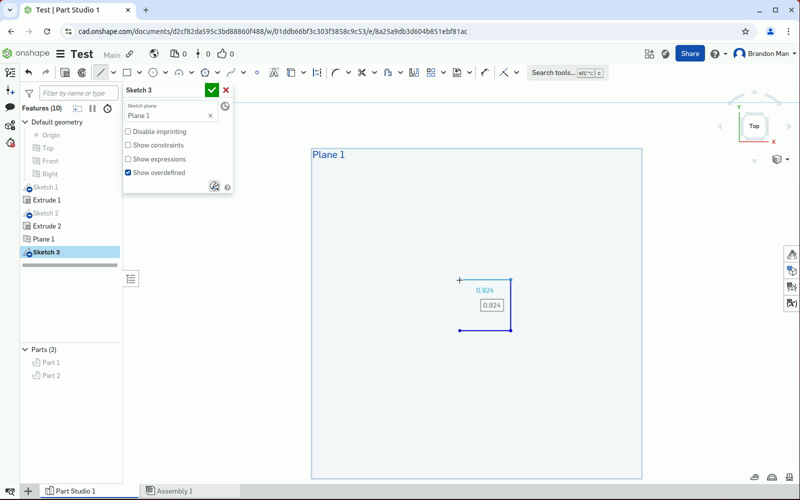
scroll(-6)
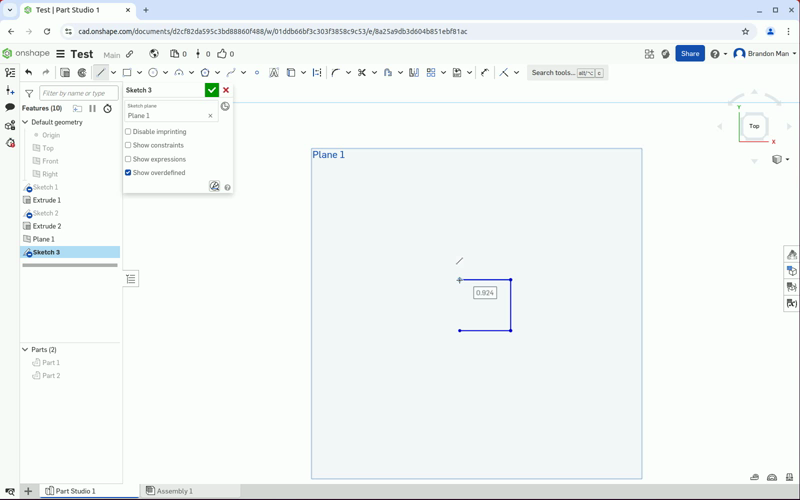
scroll(-6)
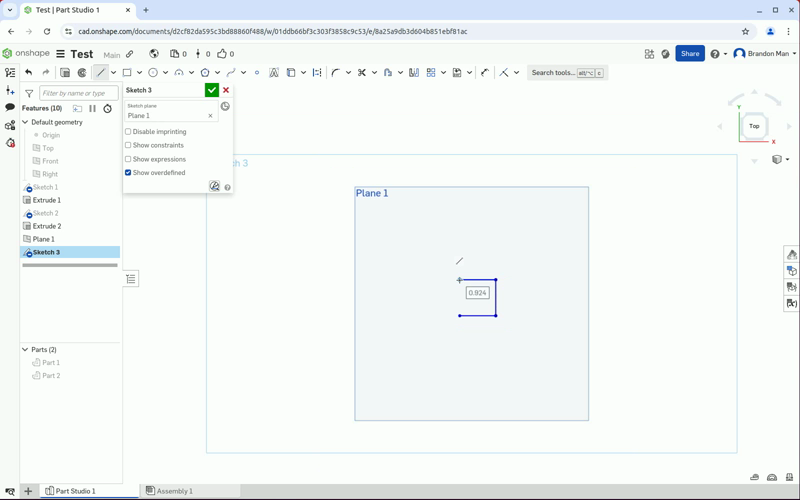
scroll(-6)
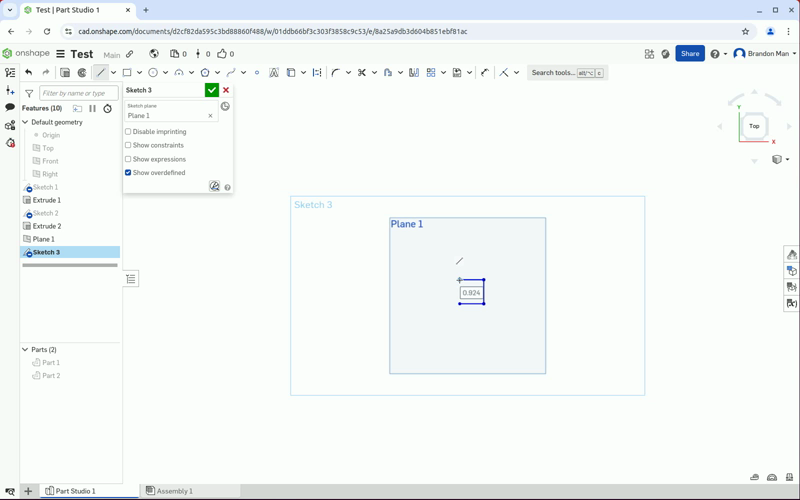
scroll(-6)
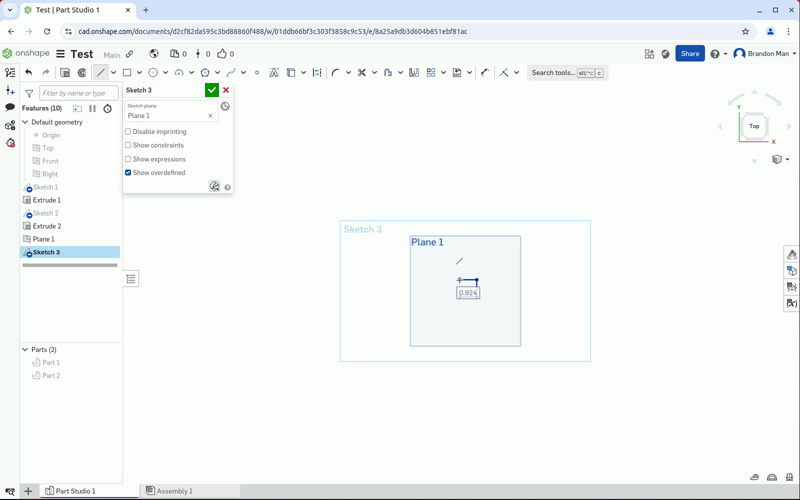
scroll(-6)
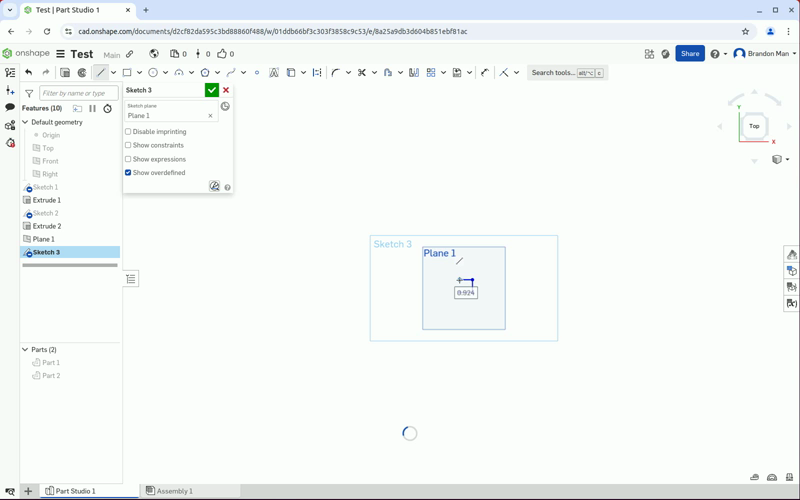
scroll(-6)
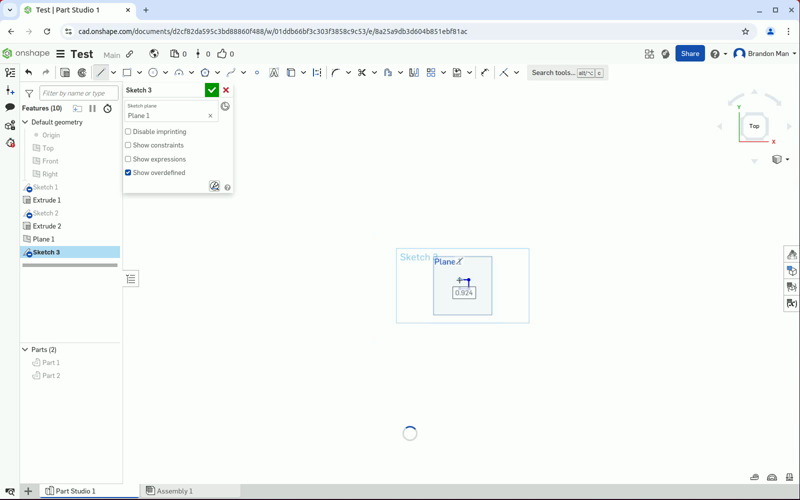
scroll(-6)
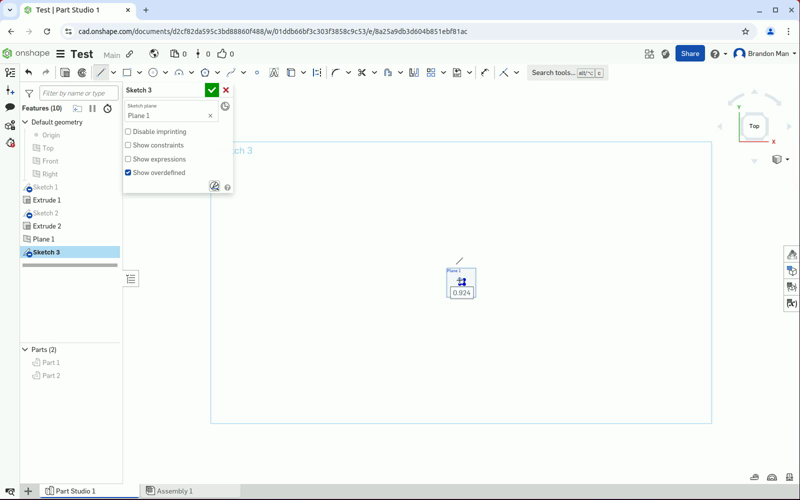
key_up(shift)
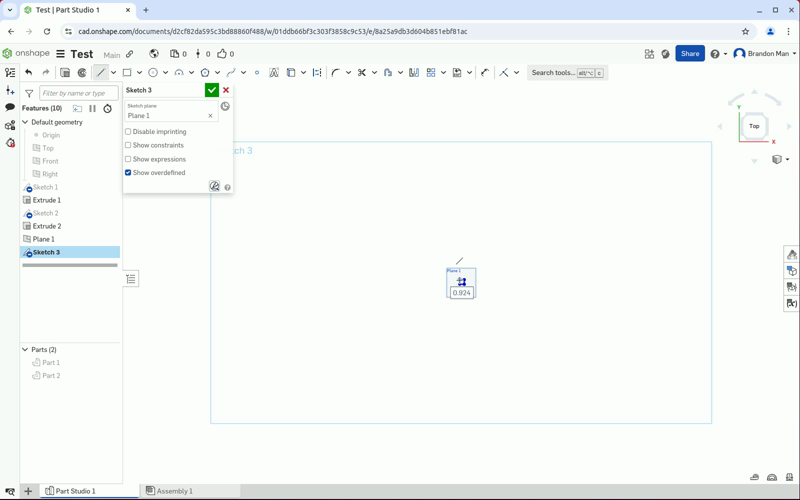
mouse_move(489, 279)
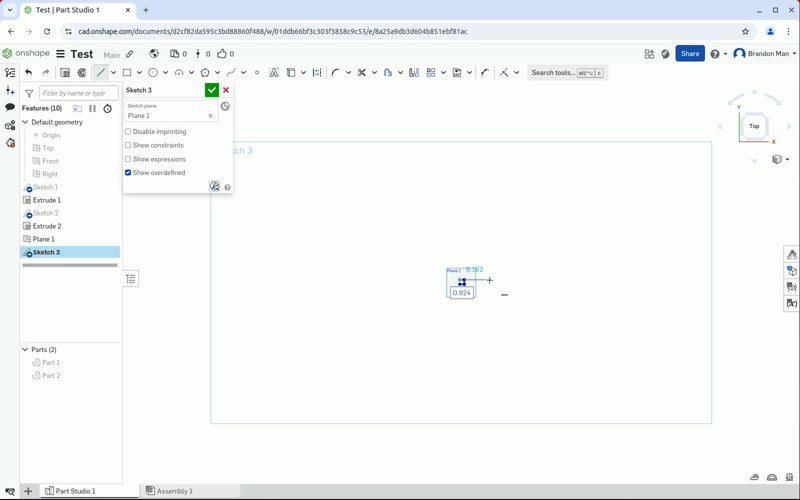
key_down(shift)
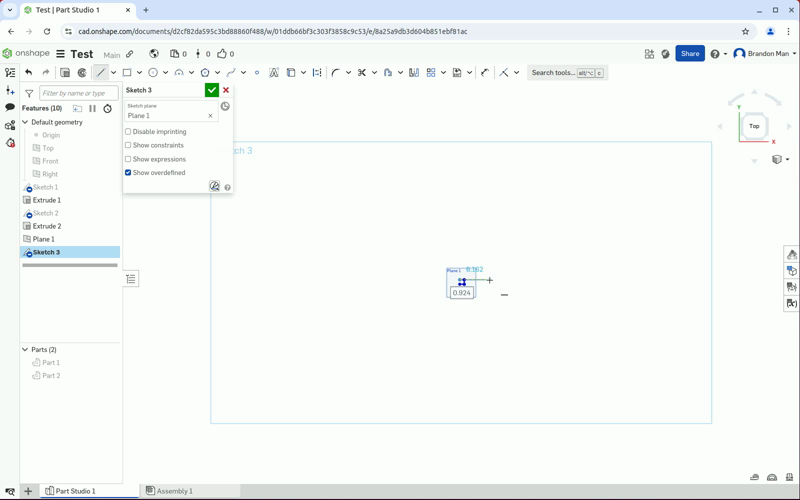
mouse_move(459, 284)
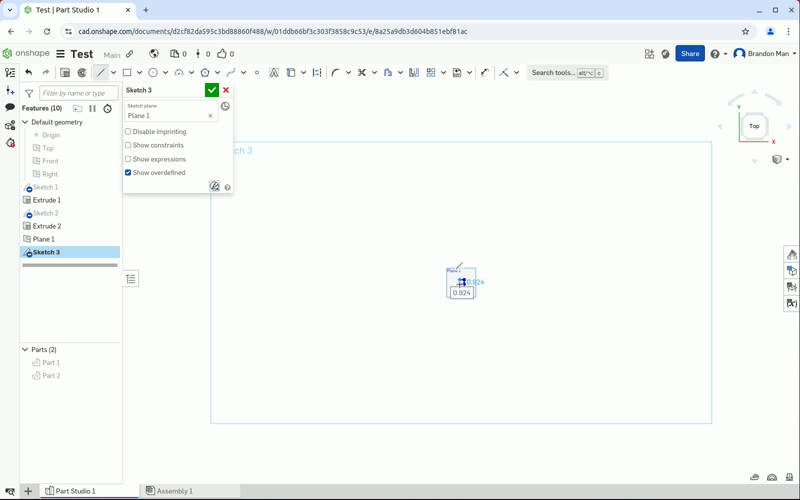
scroll(6)
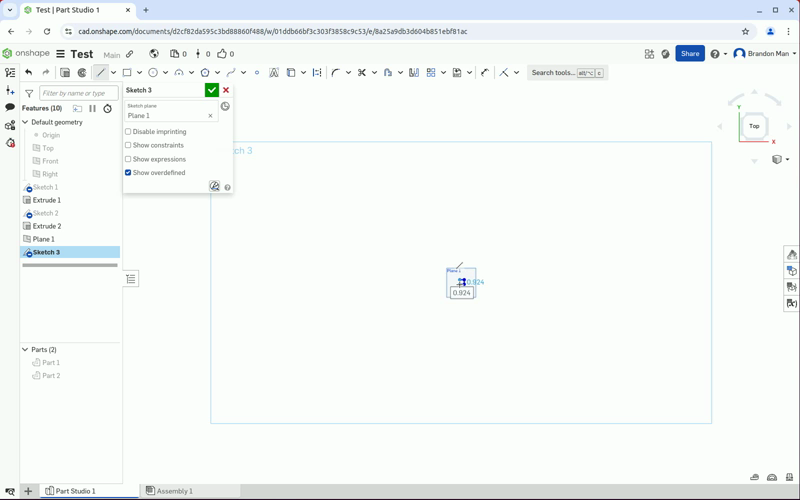
scroll(6)
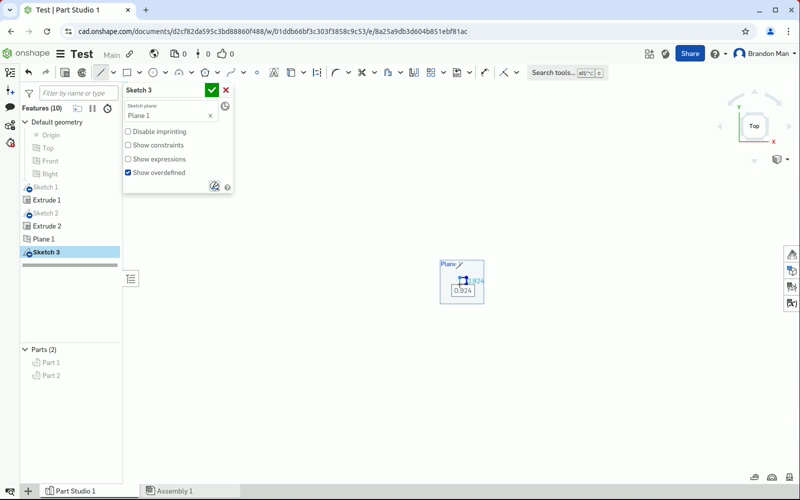
scroll(6)
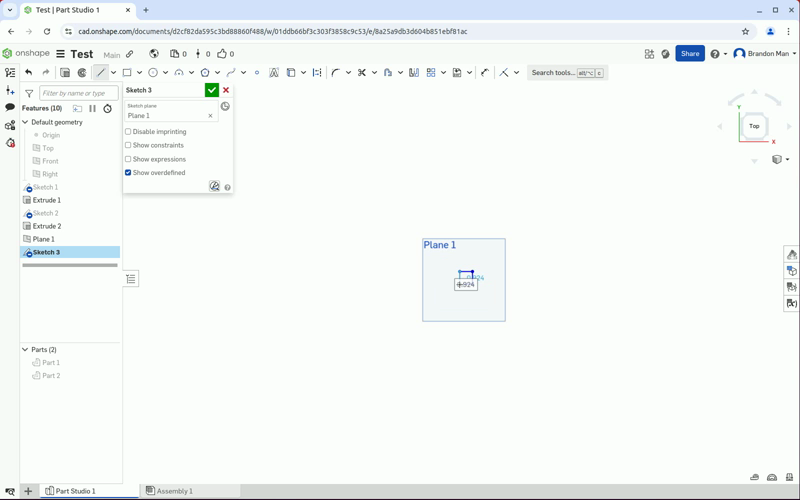
scroll(6)
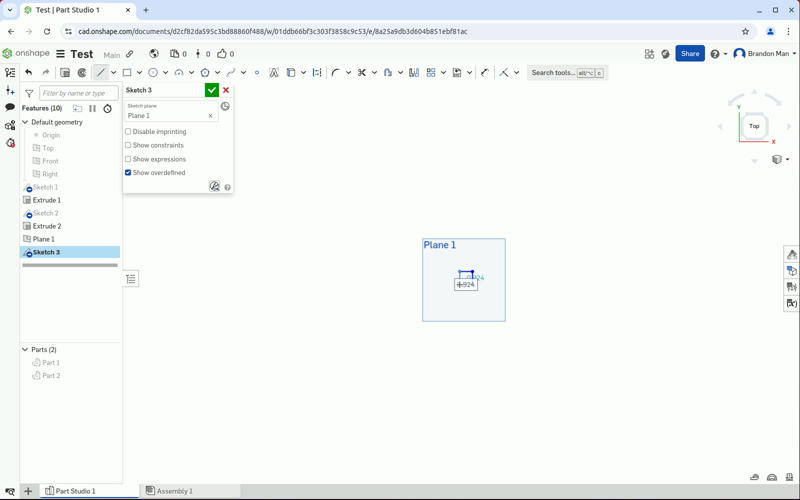
scroll(6)
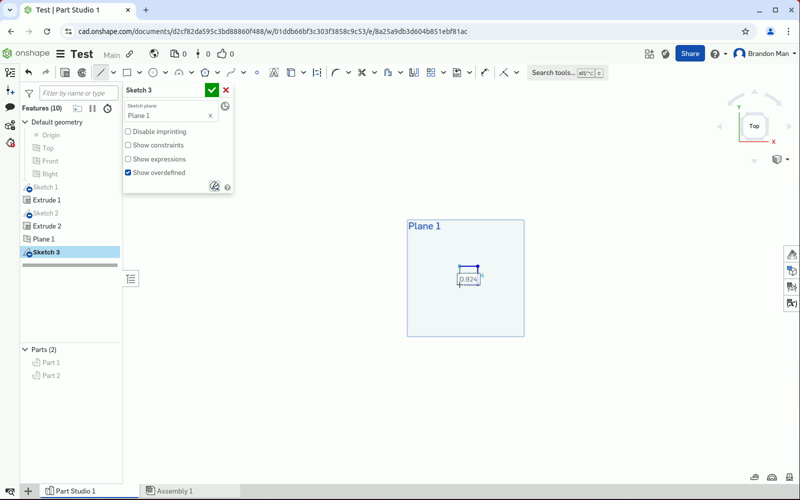
scroll(6)
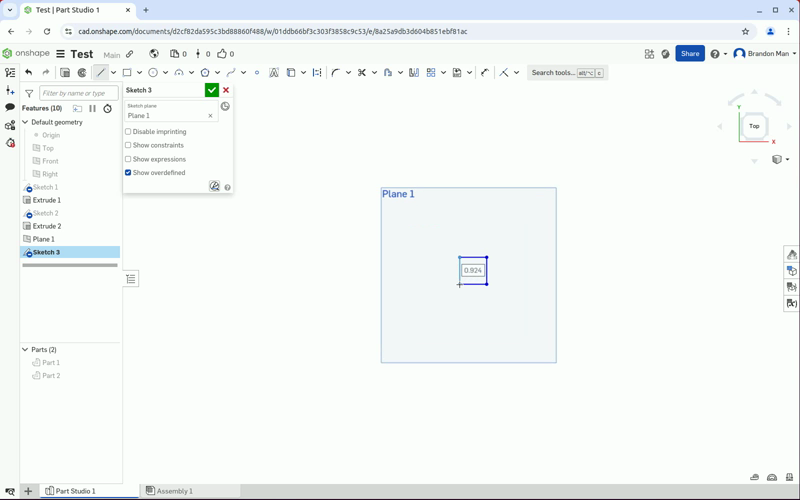
scroll(6)
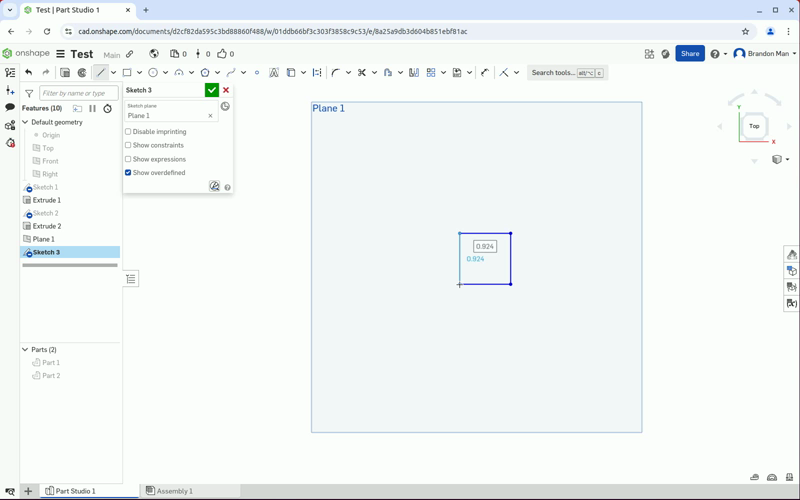
key_up(shift)
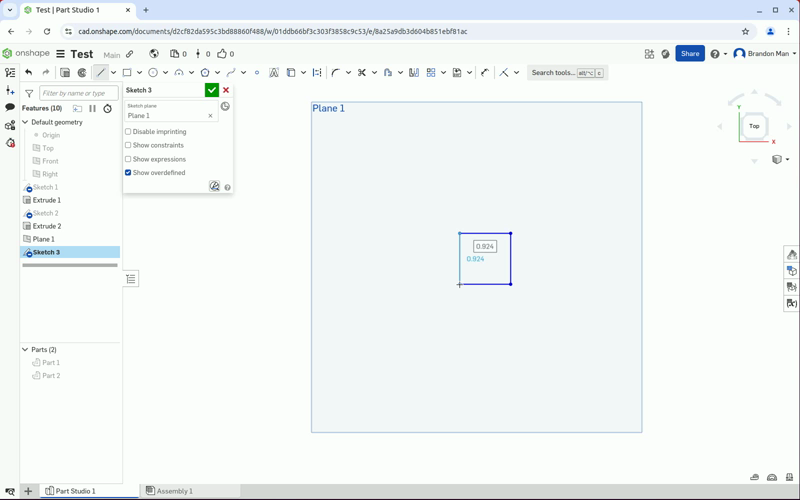
click(459, 284)
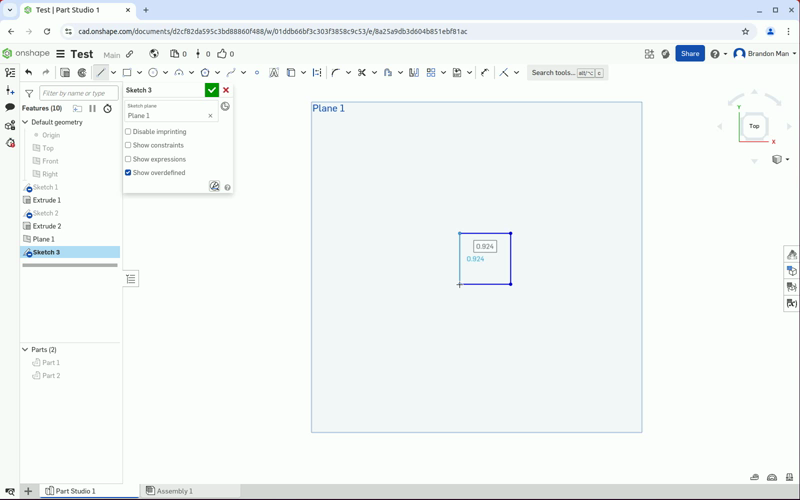
scroll(-6)
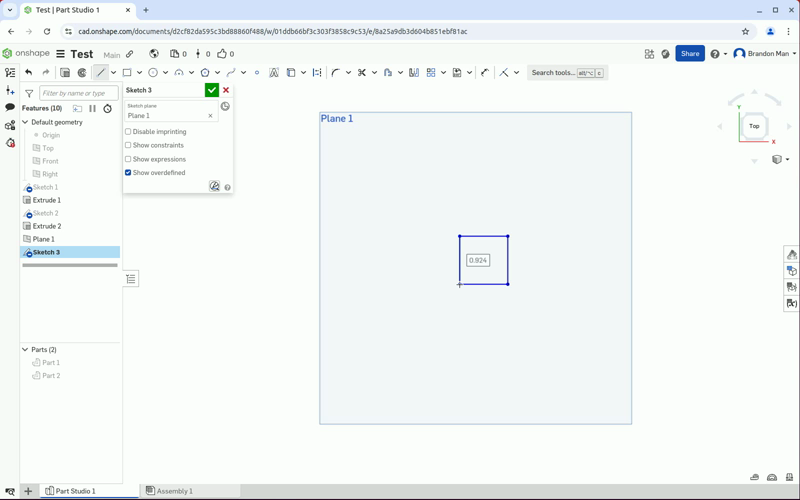
scroll(-6)
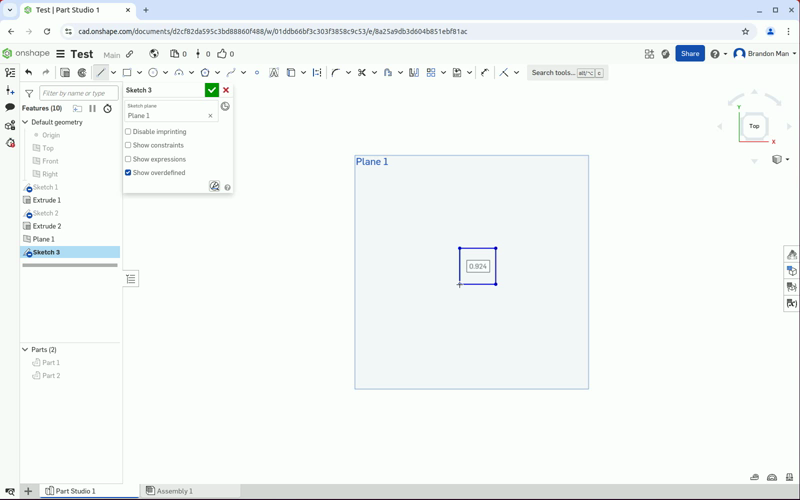
scroll(-6)
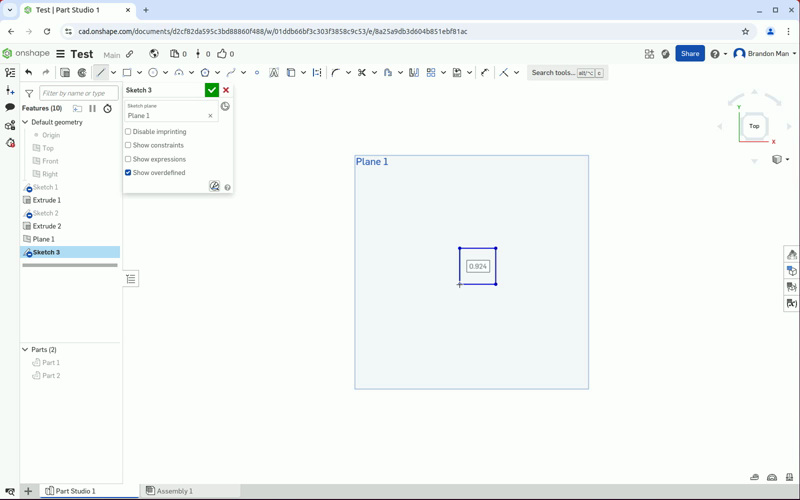
scroll(-6)
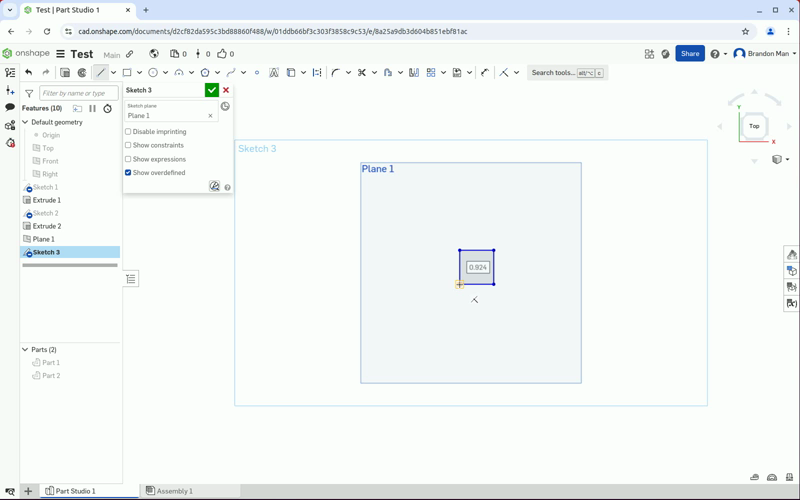
scroll(-6)
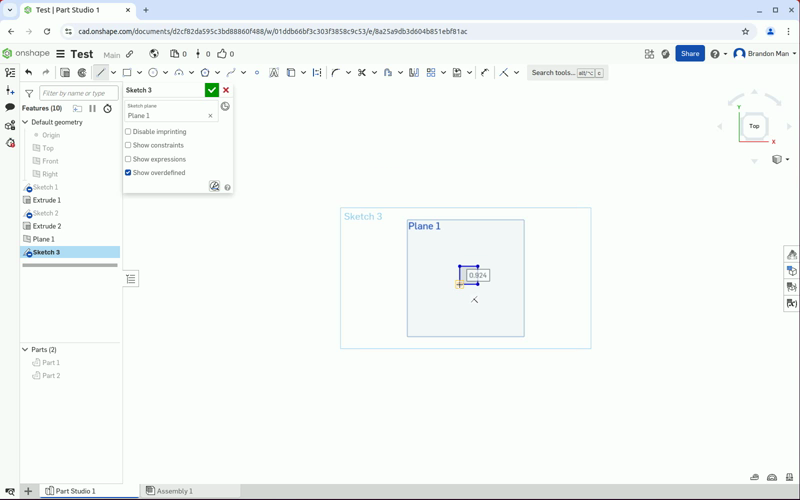
scroll(-6)
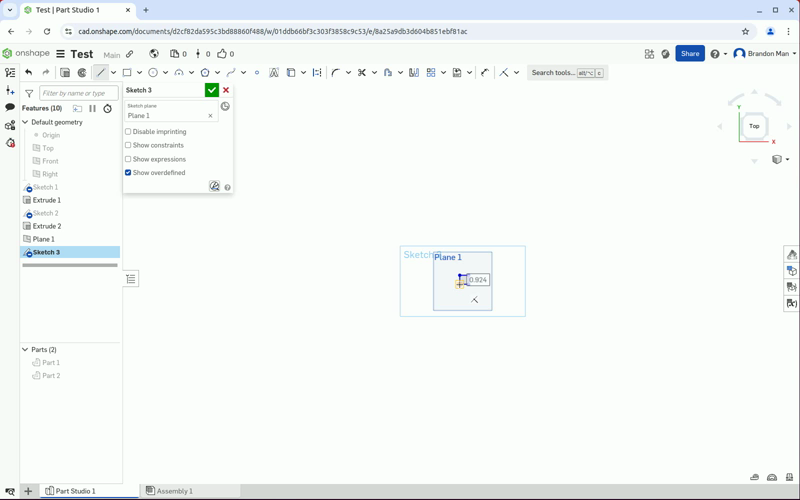
scroll(-6)
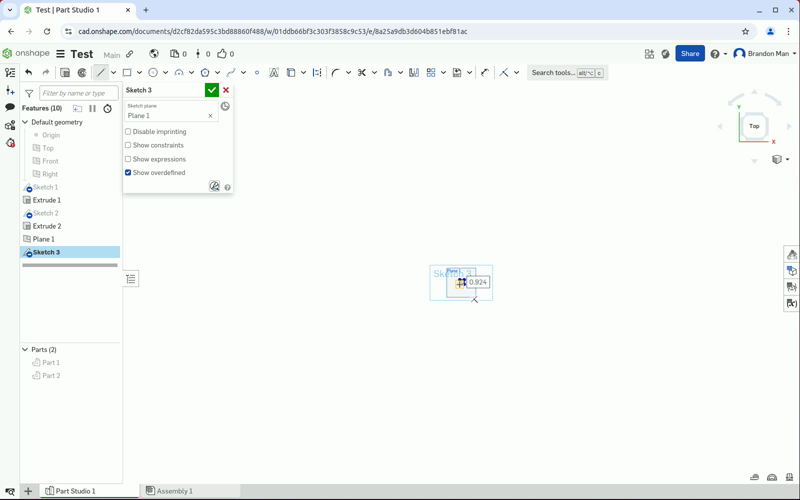
key(esc)
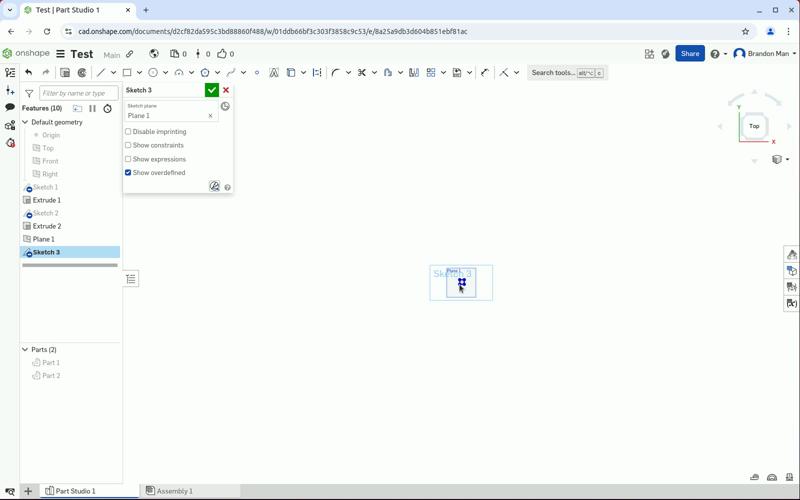
mouse_move(461, 282)
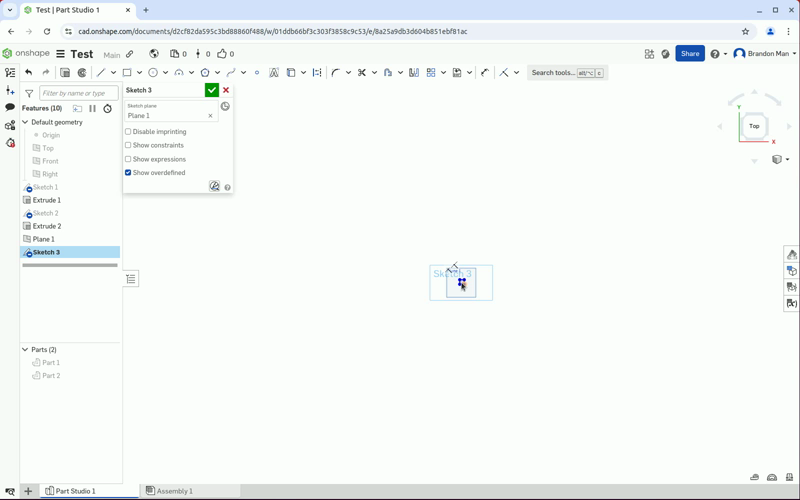
scroll(6)
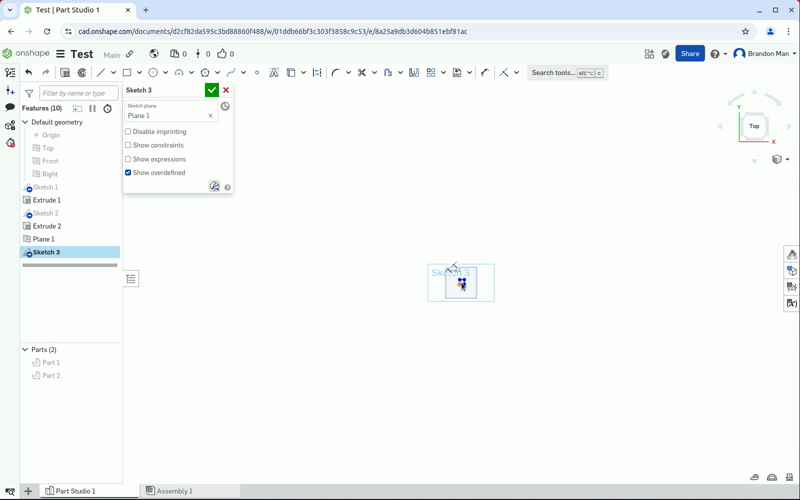
scroll(6)
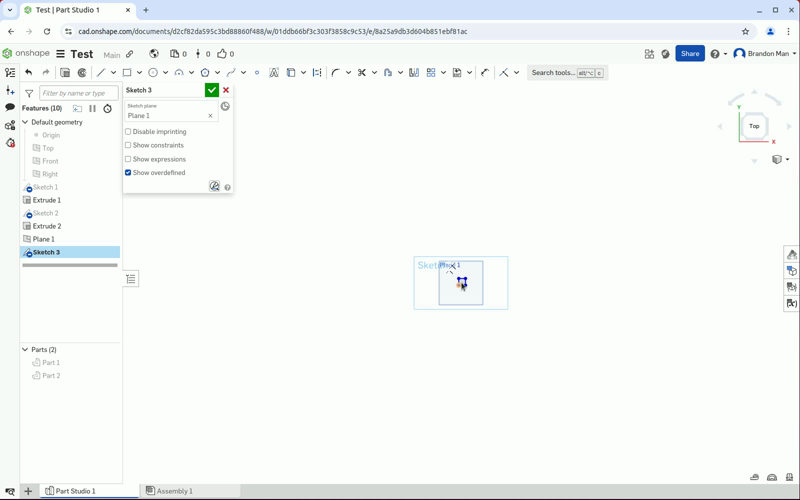
scroll(6)
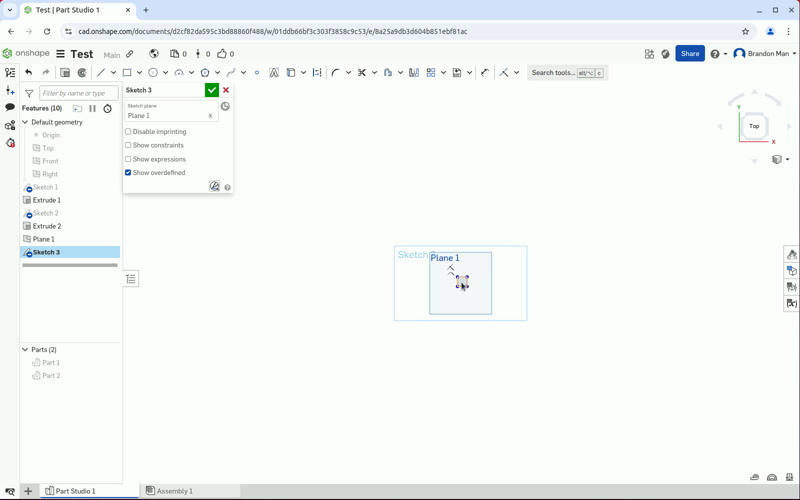
scroll(6)
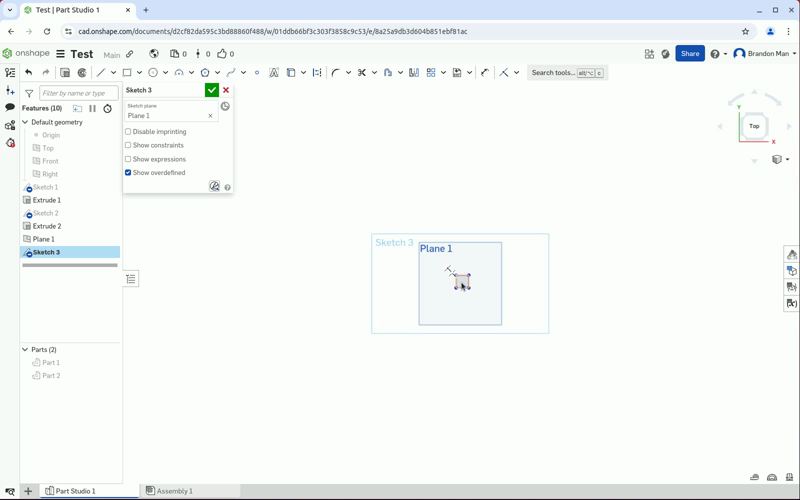
scroll(6)
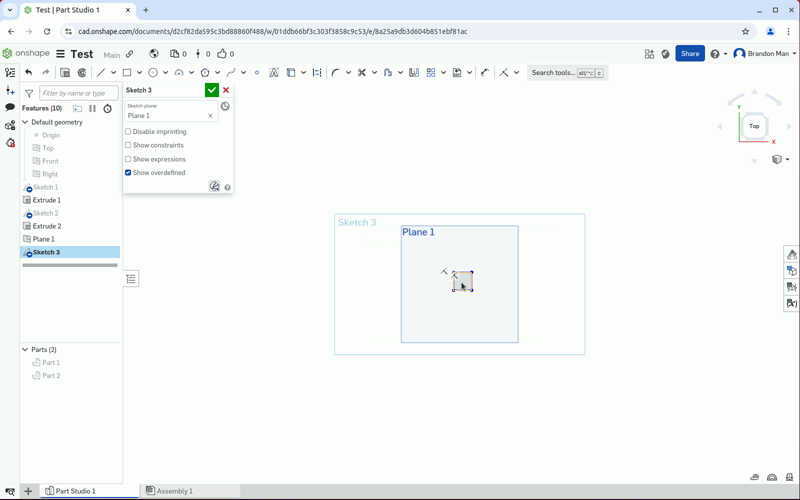
scroll(6)
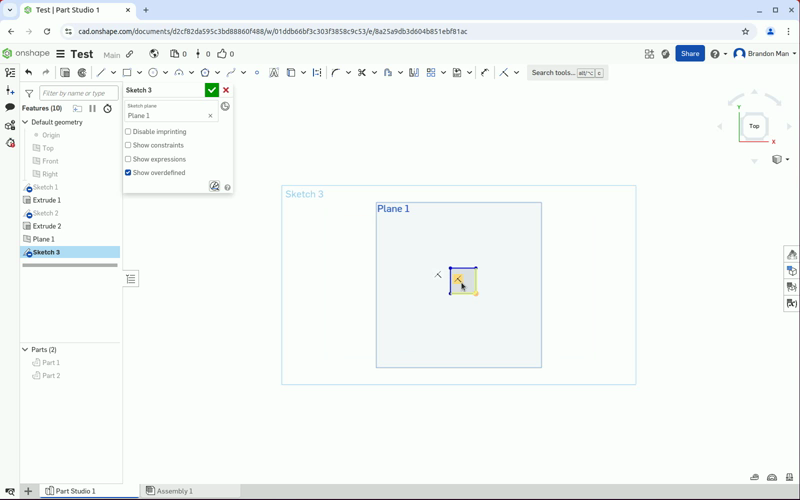
scroll(6)
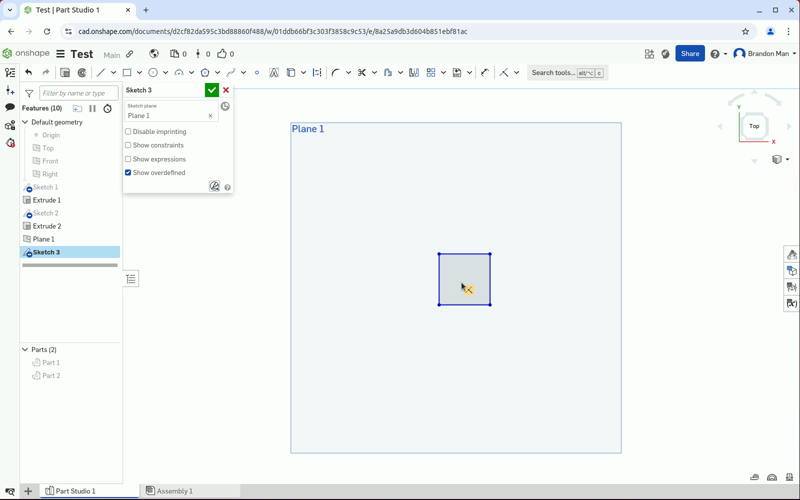
click(461, 282)
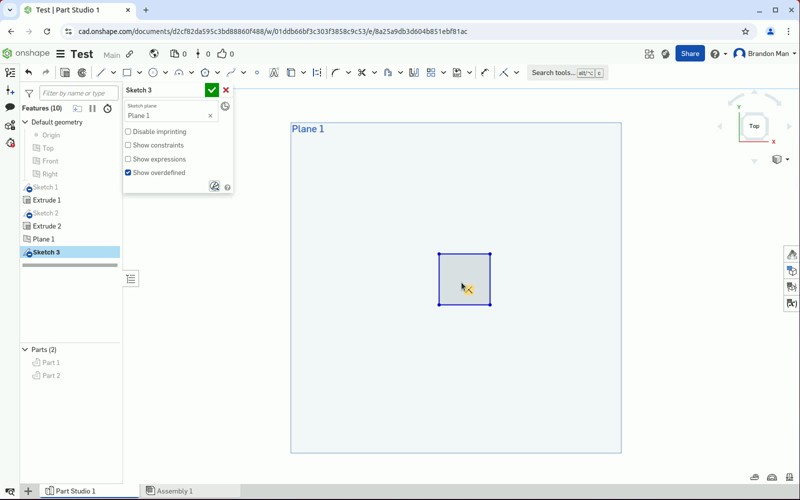
scroll(-6)
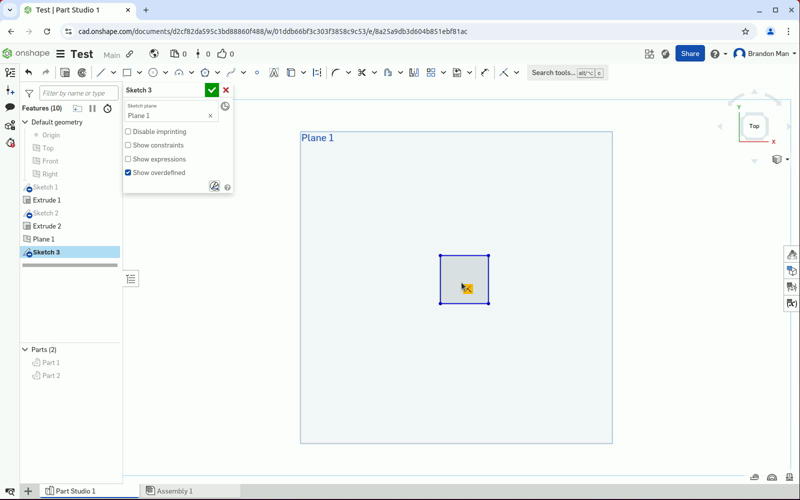
scroll(-6)
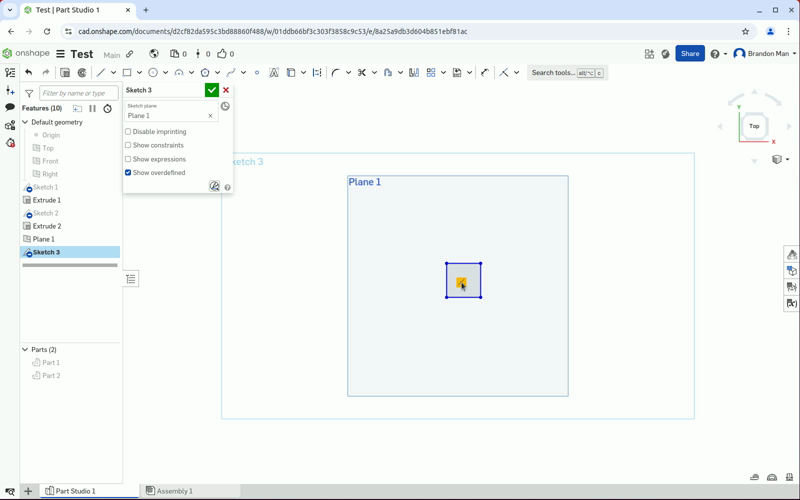
scroll(-6)
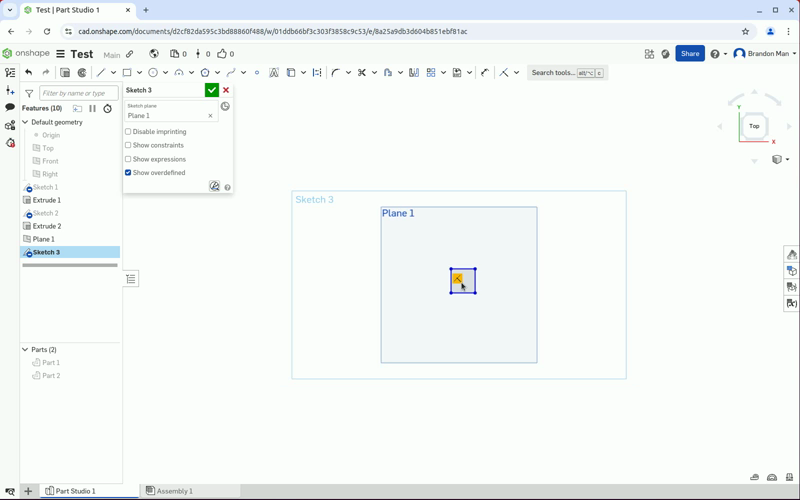
scroll(-6)
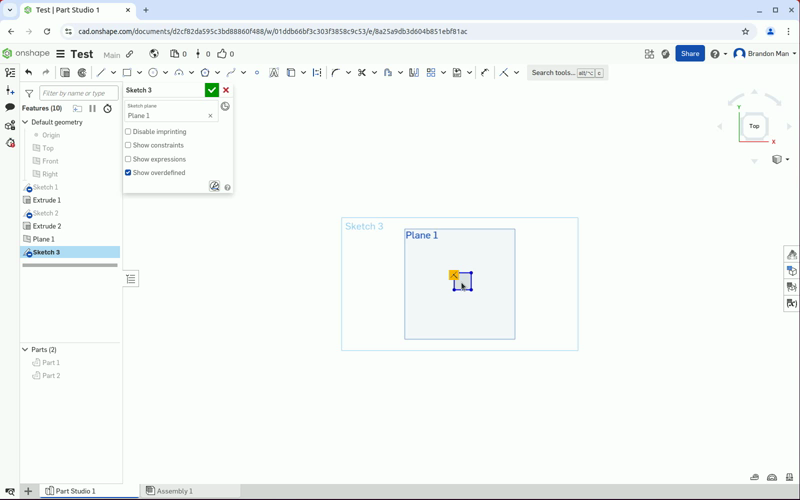
scroll(-6)
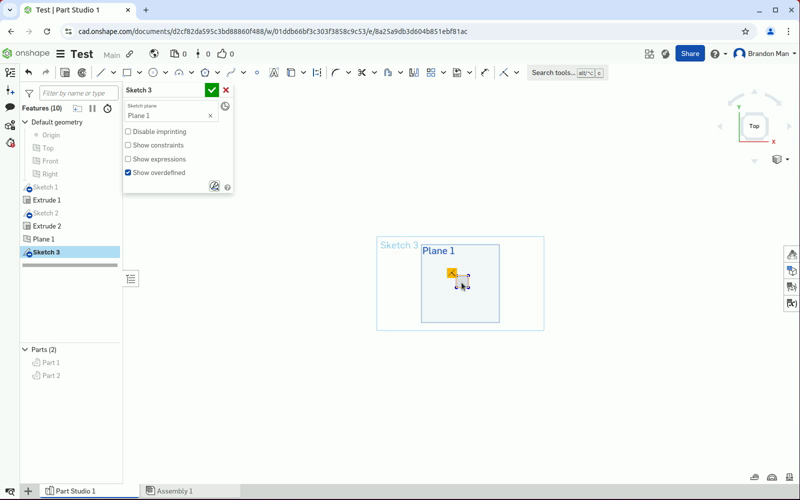
scroll(-6)
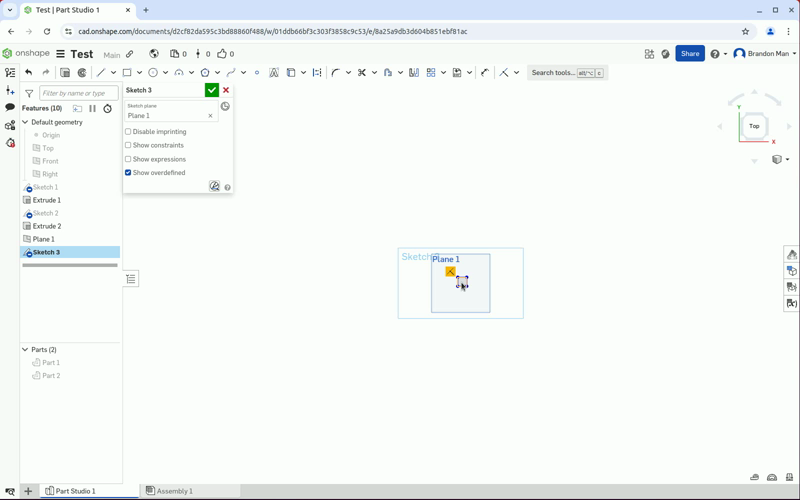
scroll(-6)
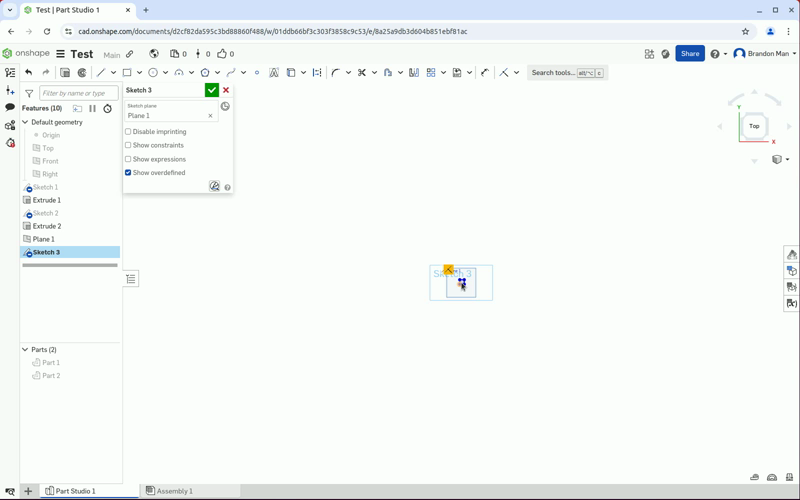
mouse_move(73, 352)
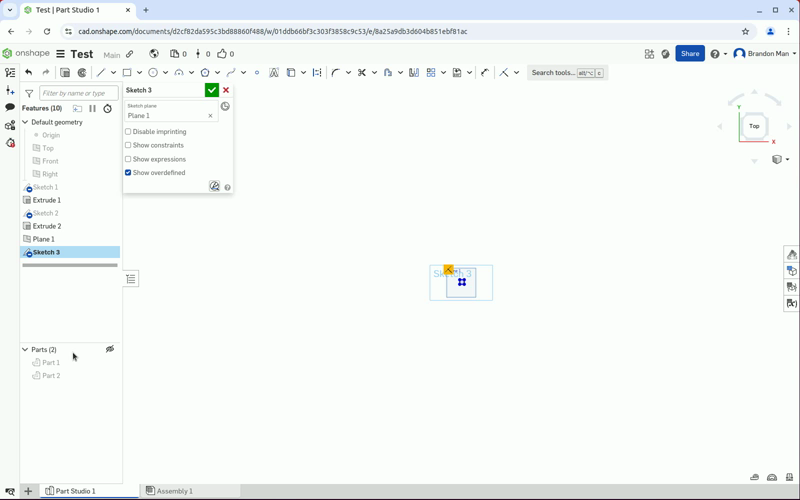
key(shift+y)
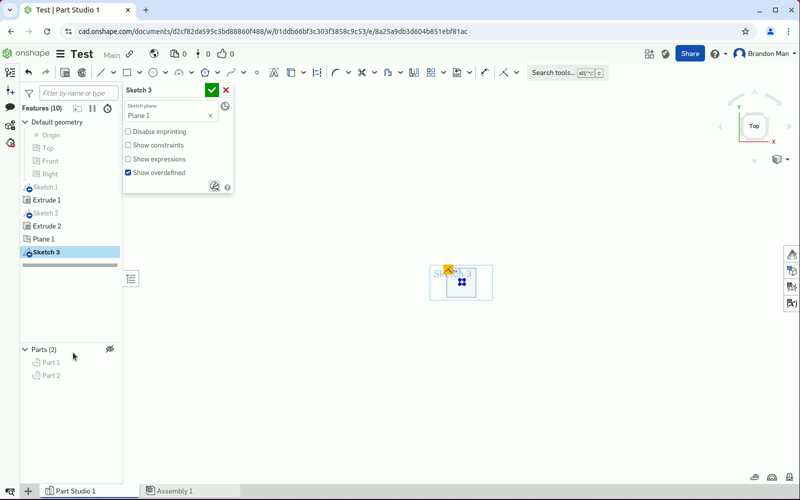
key(shift+e)
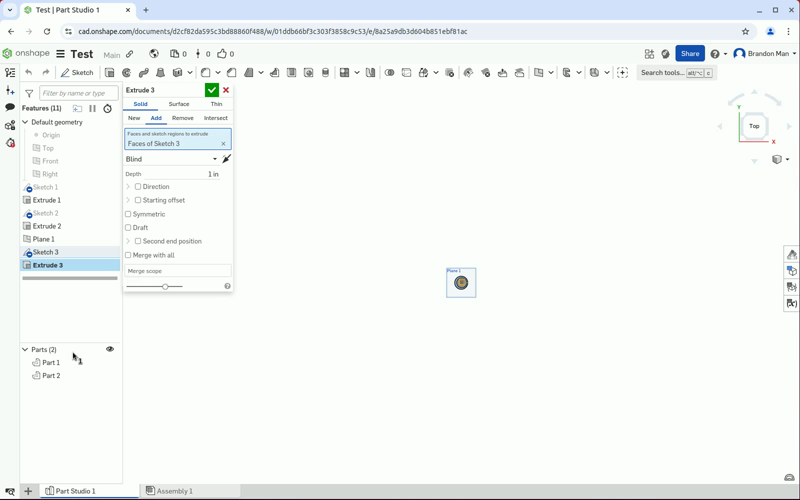
mouse_move(143, 106)
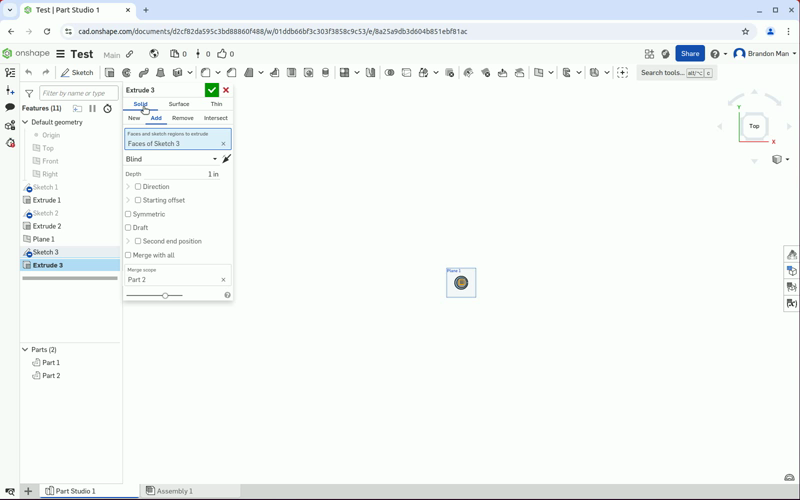
click(143, 106)
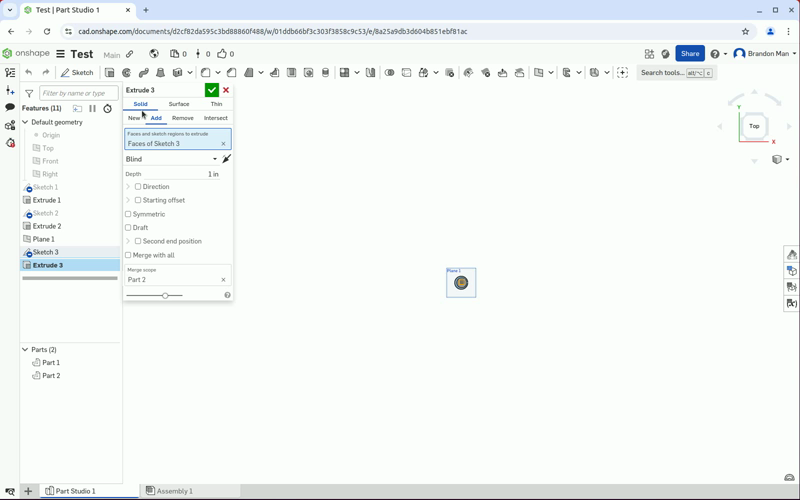
mouse_move(137, 120)
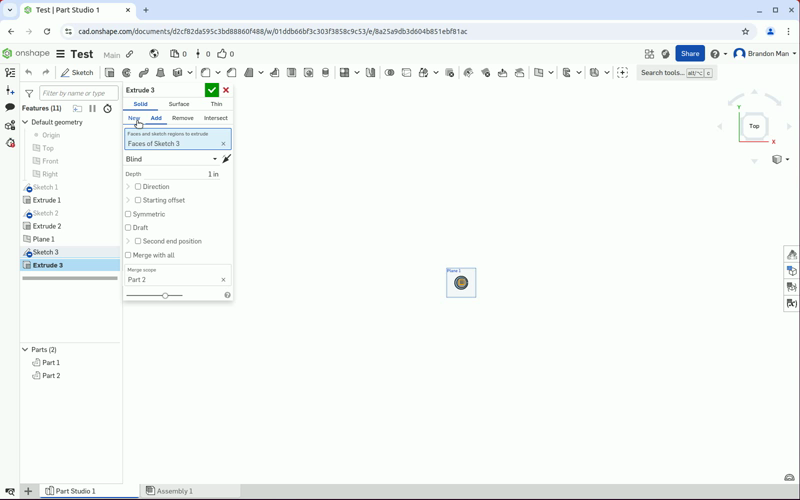
click(137, 120)
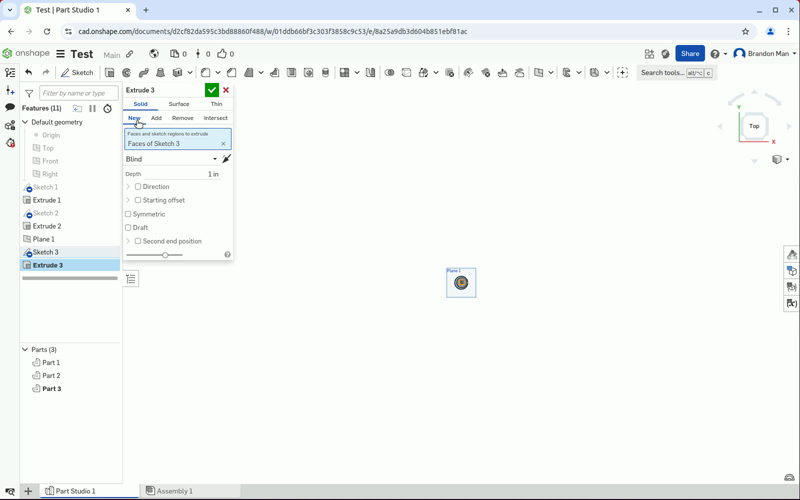
key(tab, 4)
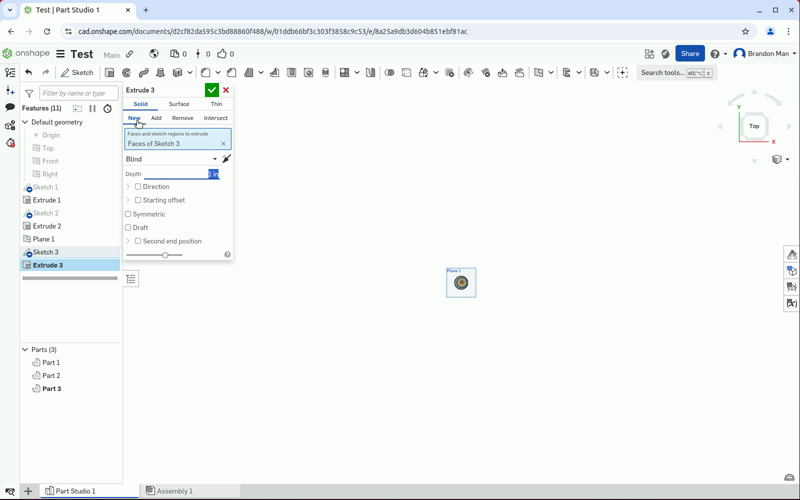
text(3.37)
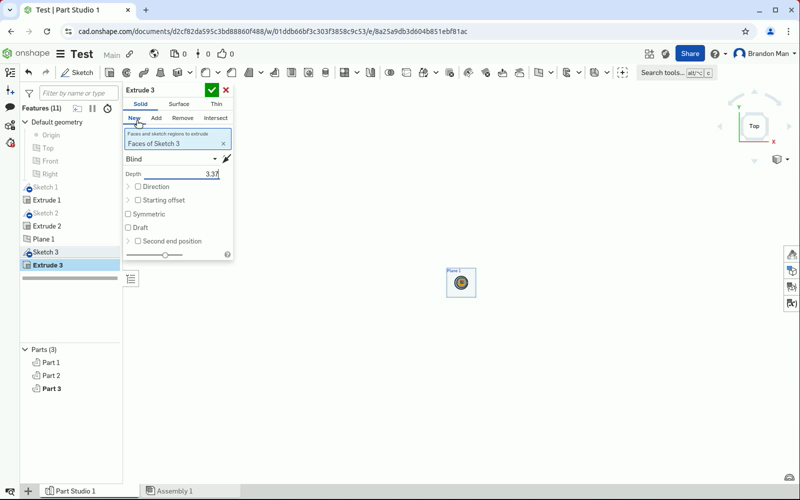
key(enter)
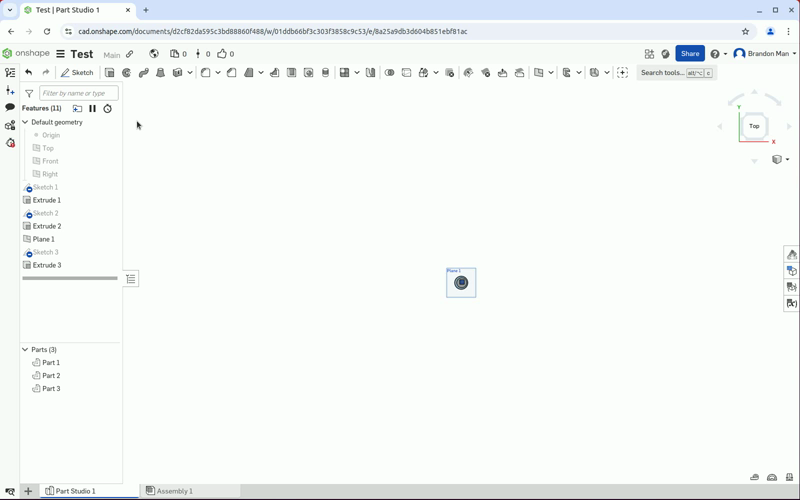
key(shift+h)
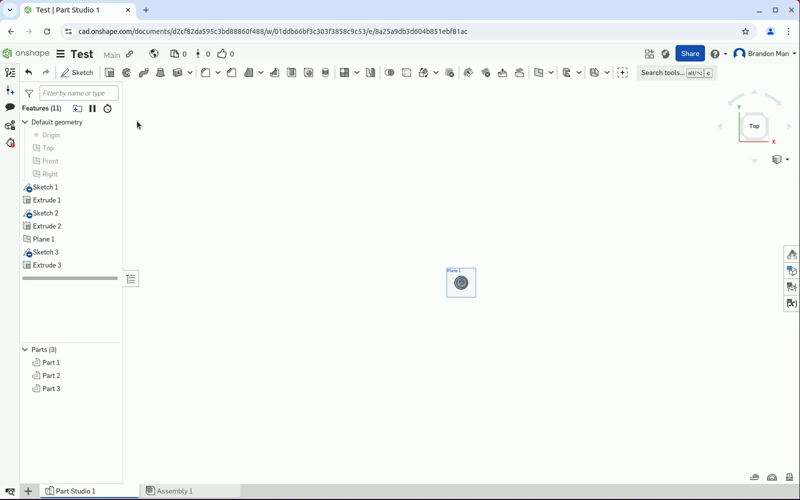
key(shift+h)
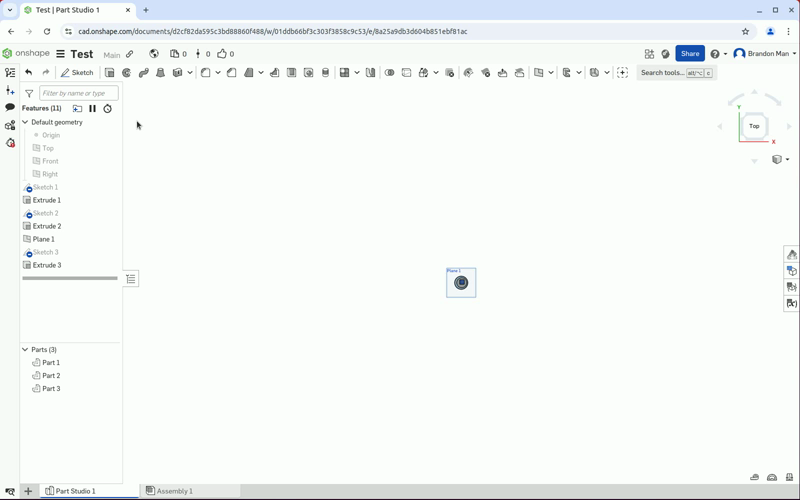
mouse_move(73, 189)
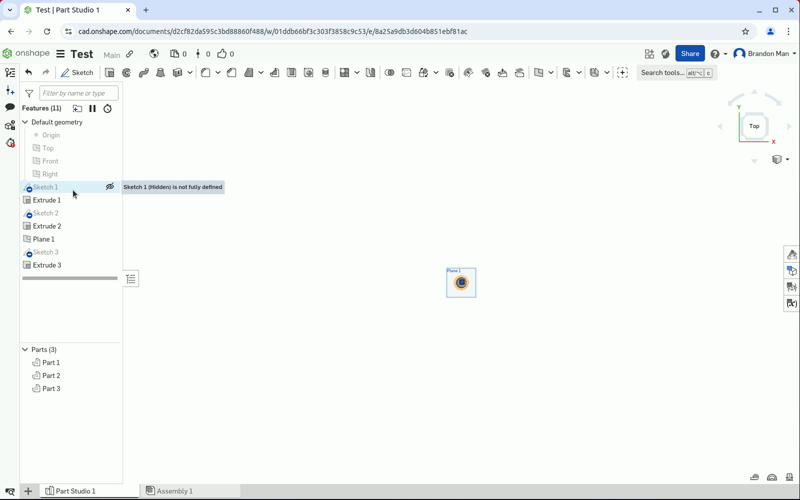
click(73, 189)
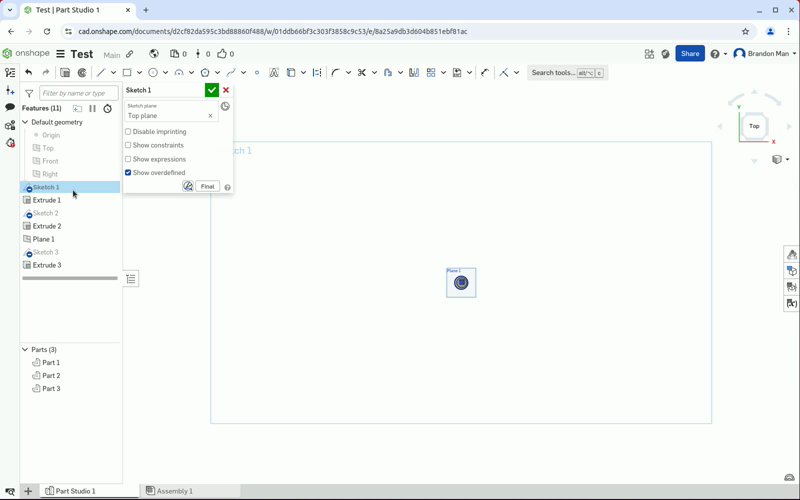
mouse_move(229, 92)
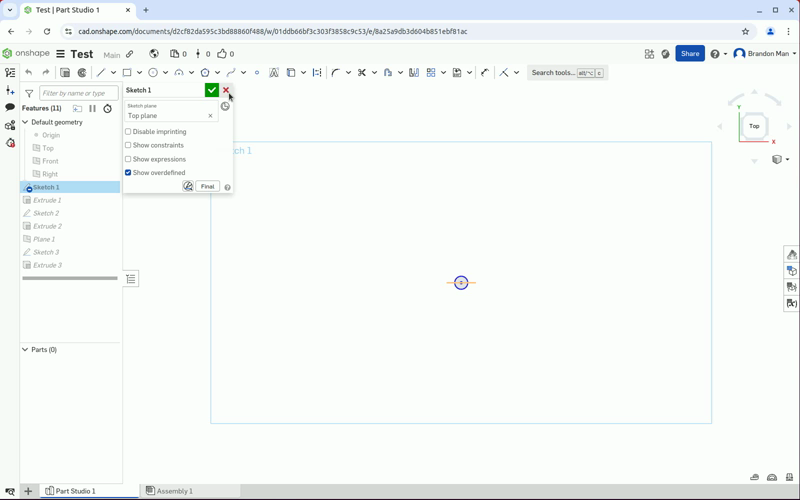
click(229, 92)
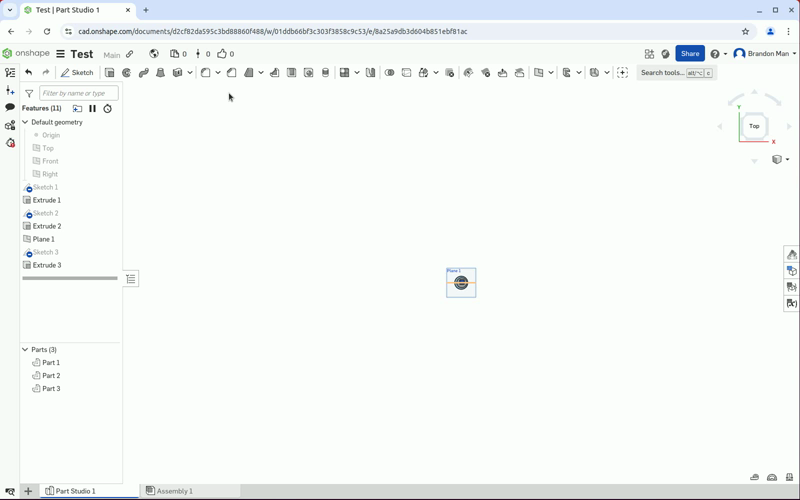
mouse_move(541, 75)
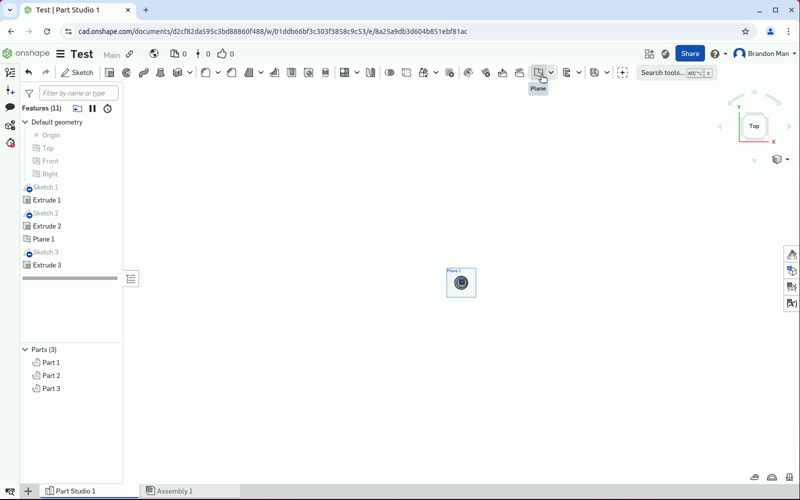
click(541, 75)
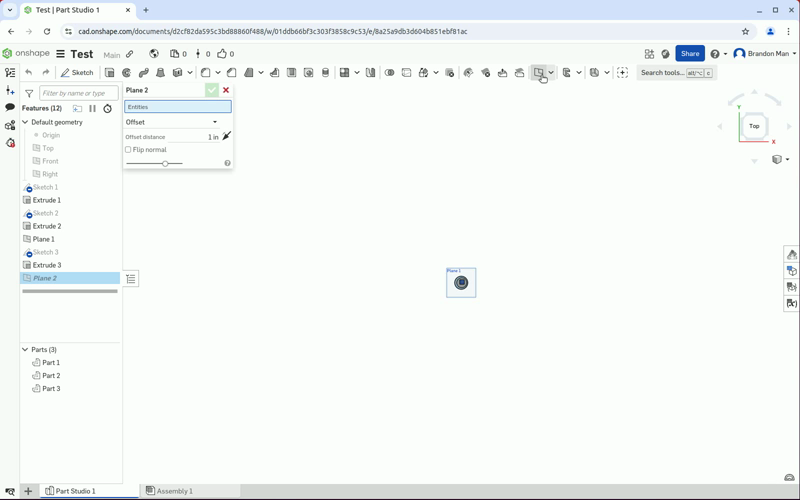
mouse_move(73, 150)
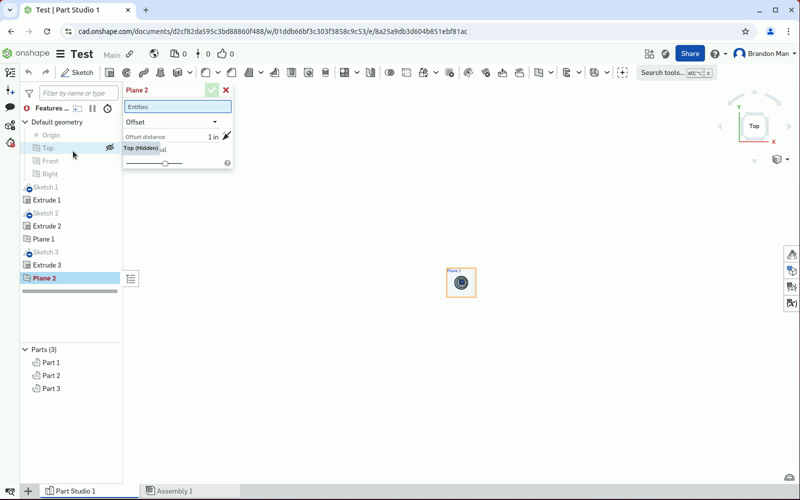
click(73, 150)
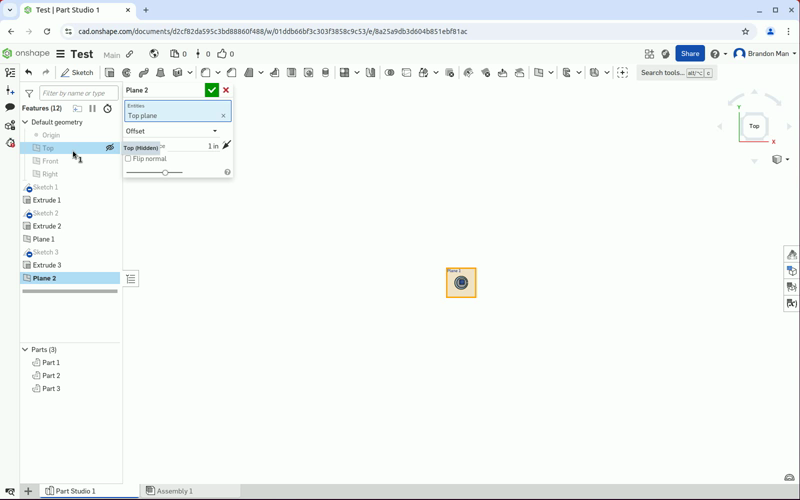
key(tab, 2)
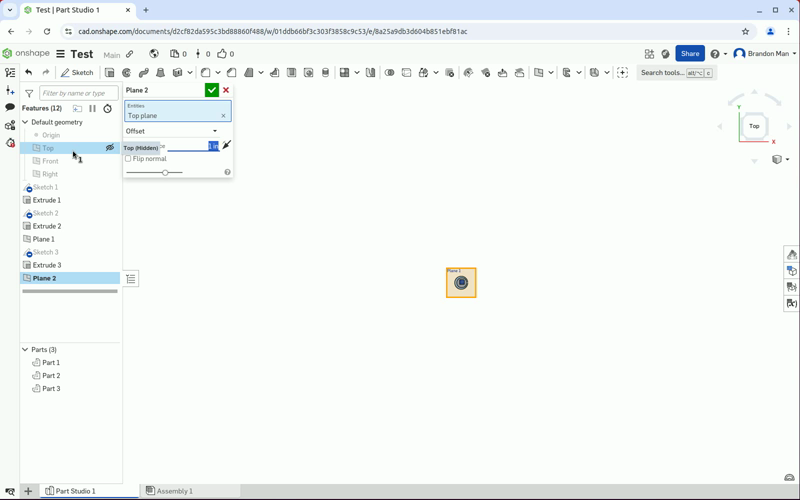
text(19.75)
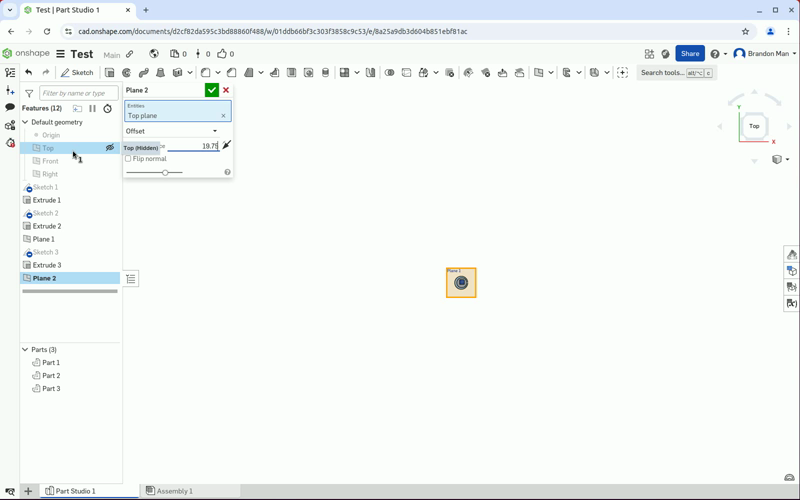
key(enter, 2)
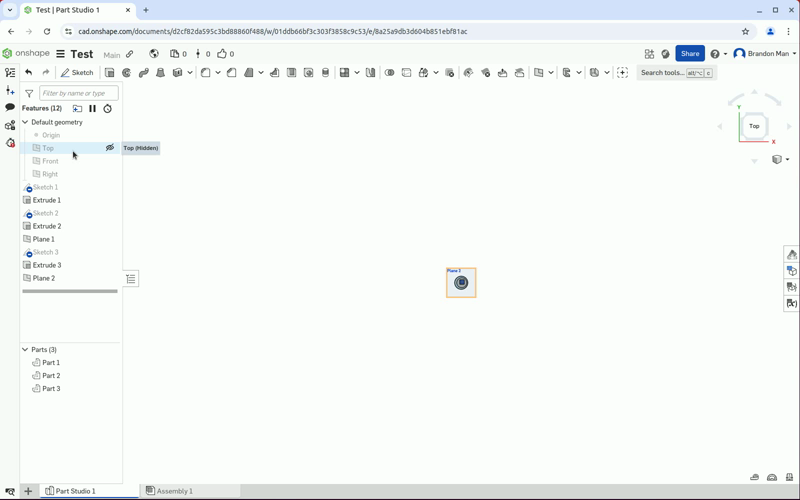
key(shift+s)
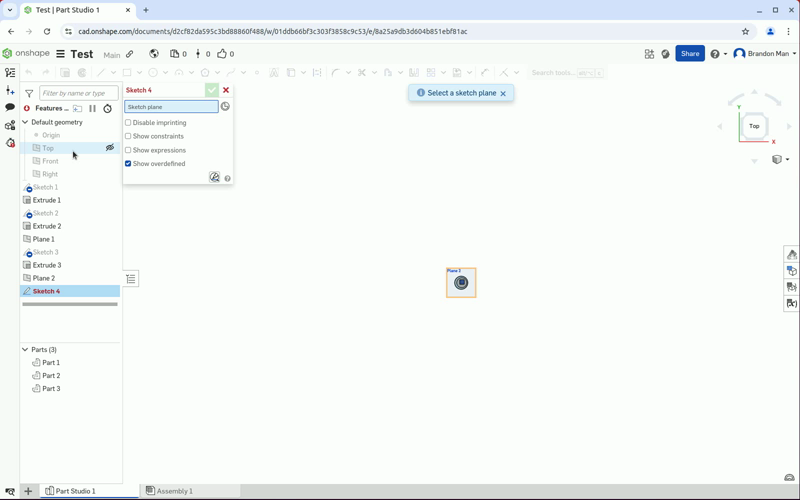
mouse_move(73, 280)
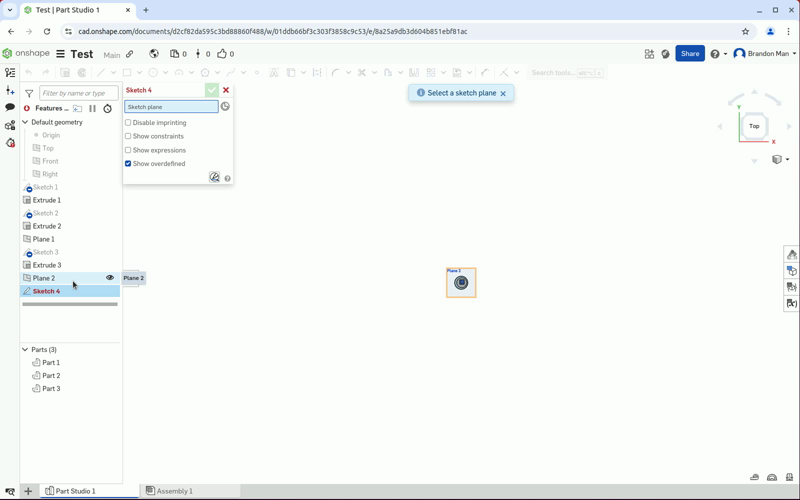
click(73, 280)
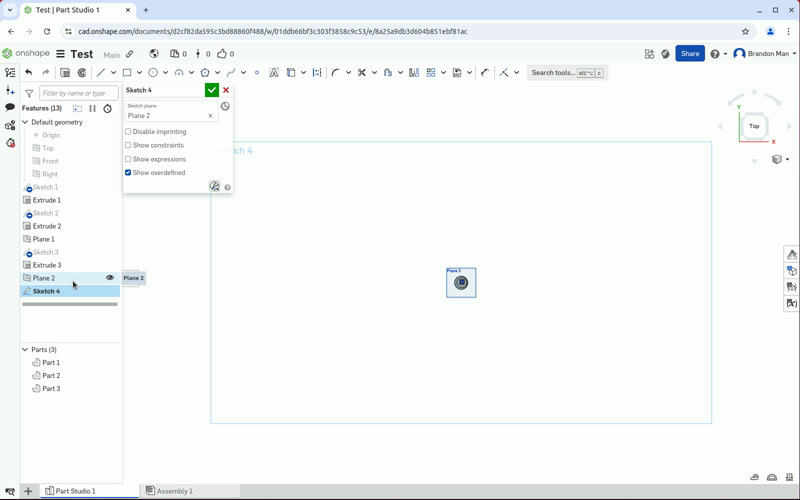
mouse_move(73, 352)
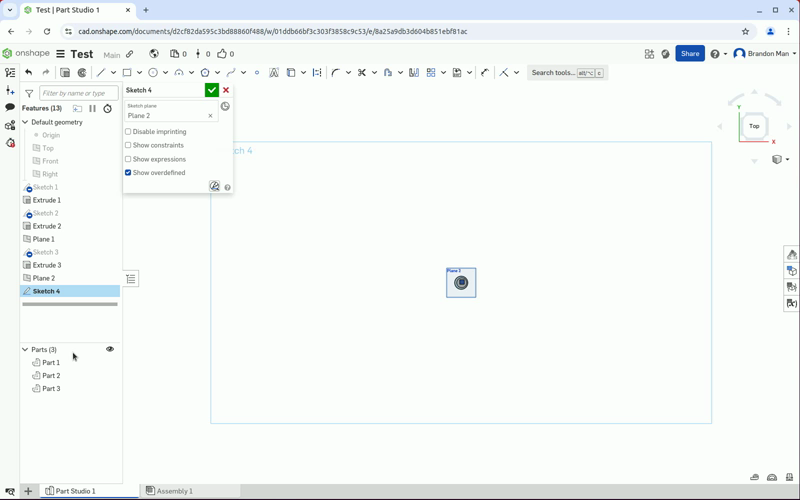
key(y)
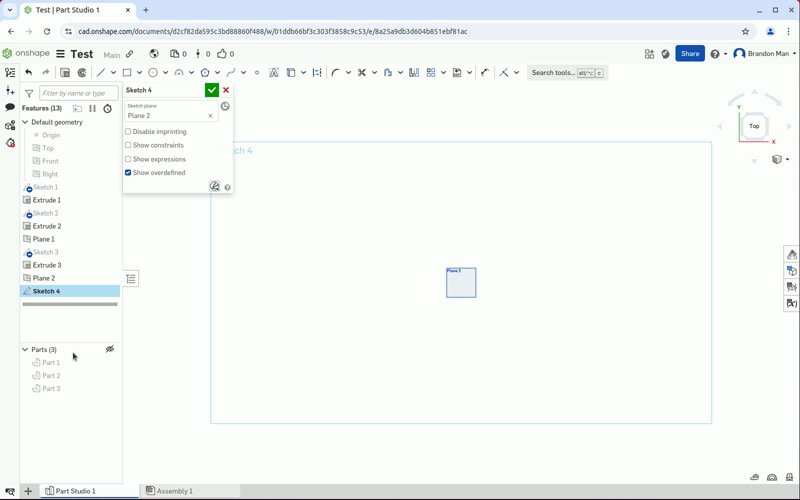
key(l)
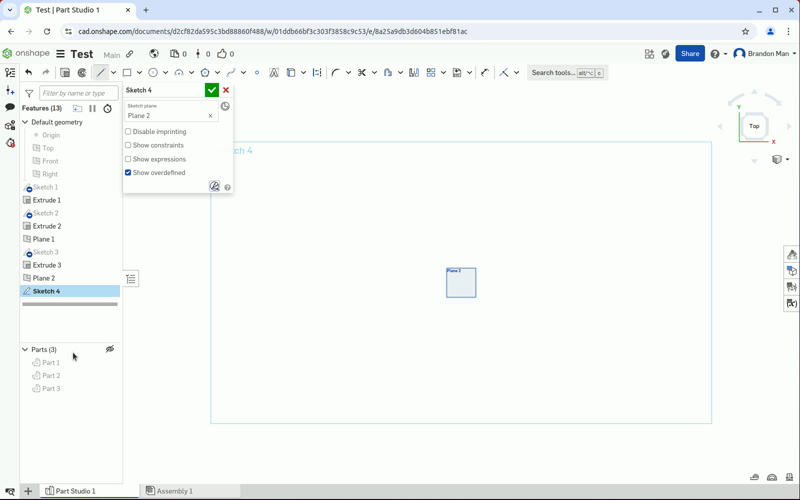
key_down(shift)
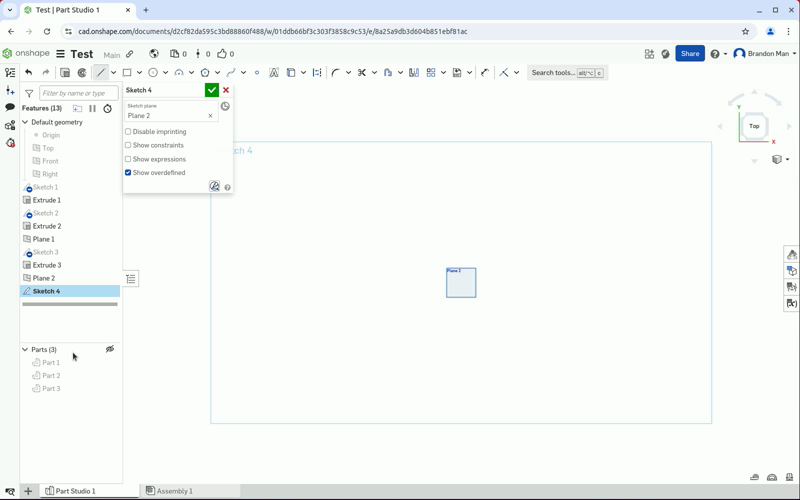
mouse_move(459, 284)
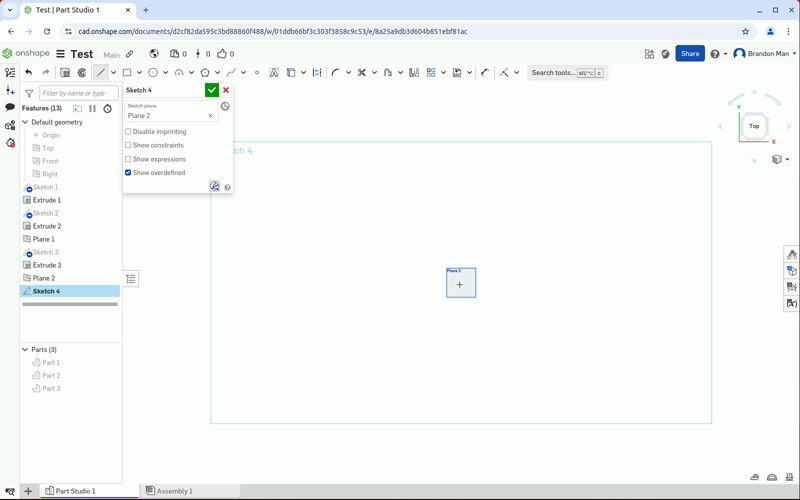
click(459, 284)
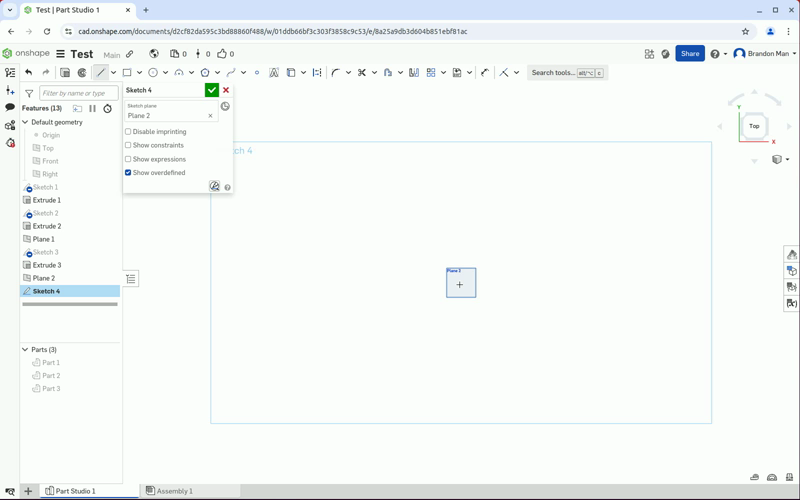
key_up(shift)
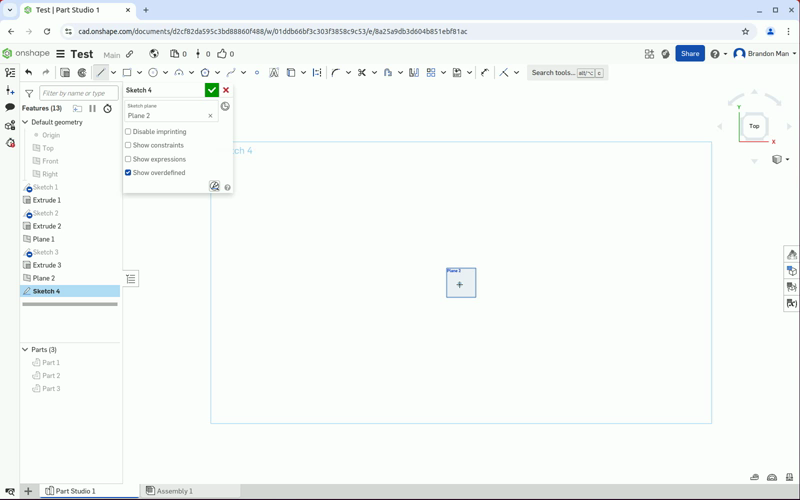
key_down(shift)
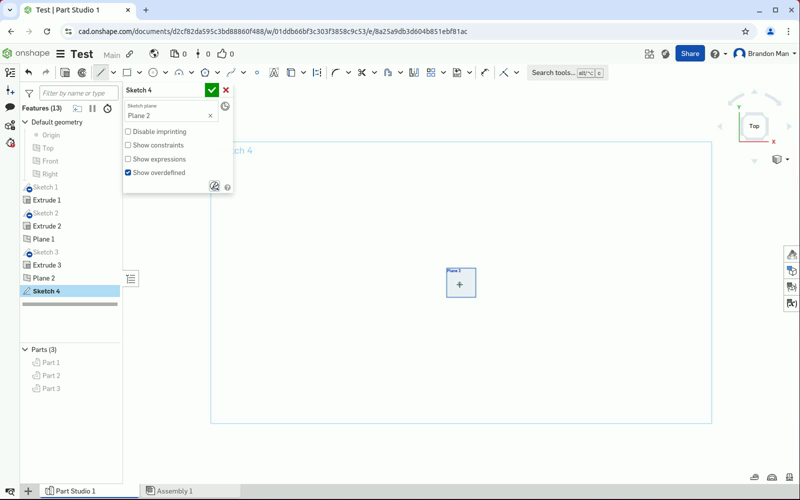
mouse_move(489, 284)
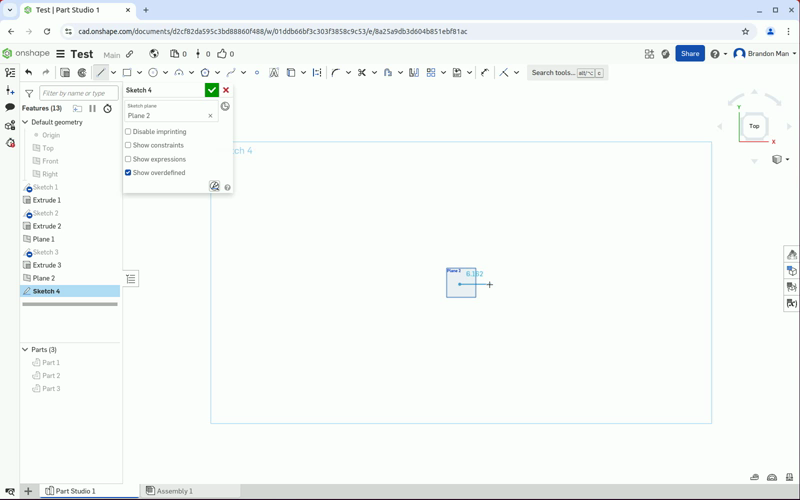
mouse_move(464, 284)
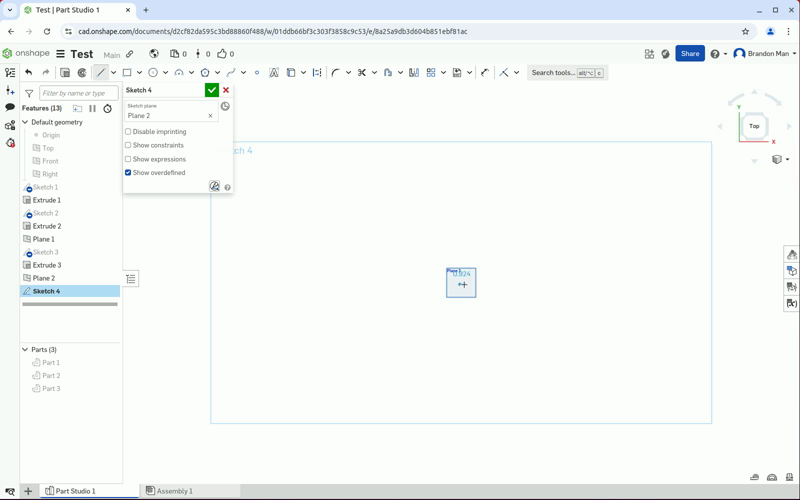
scroll(6)
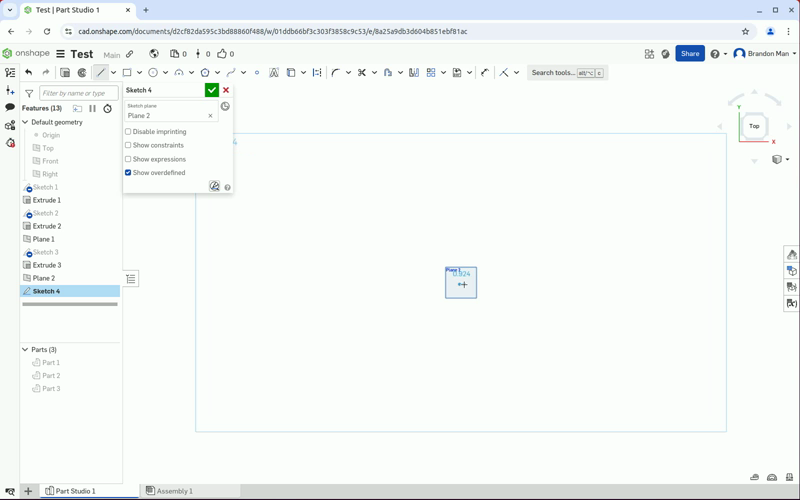
scroll(6)
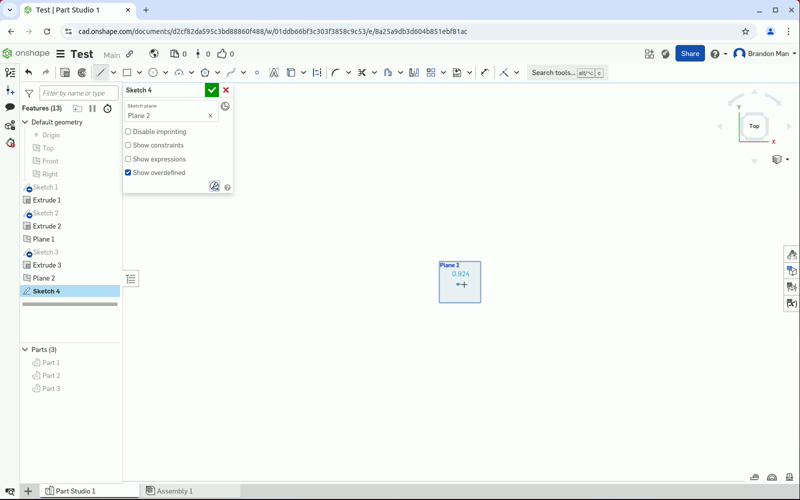
scroll(6)
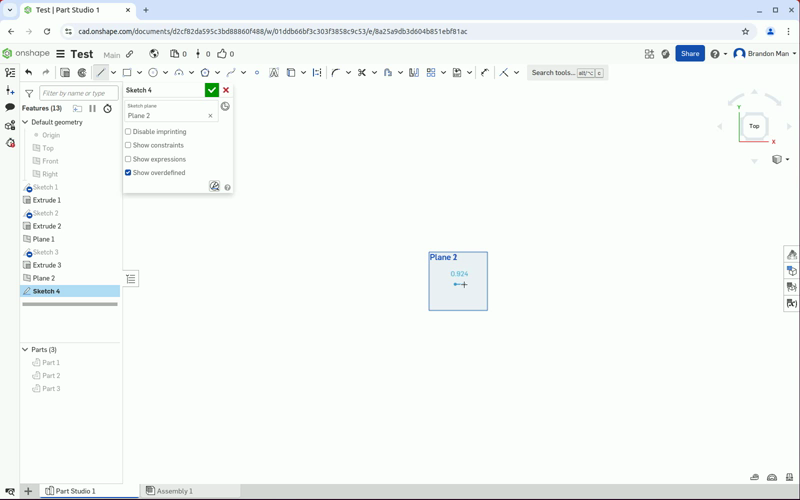
scroll(6)
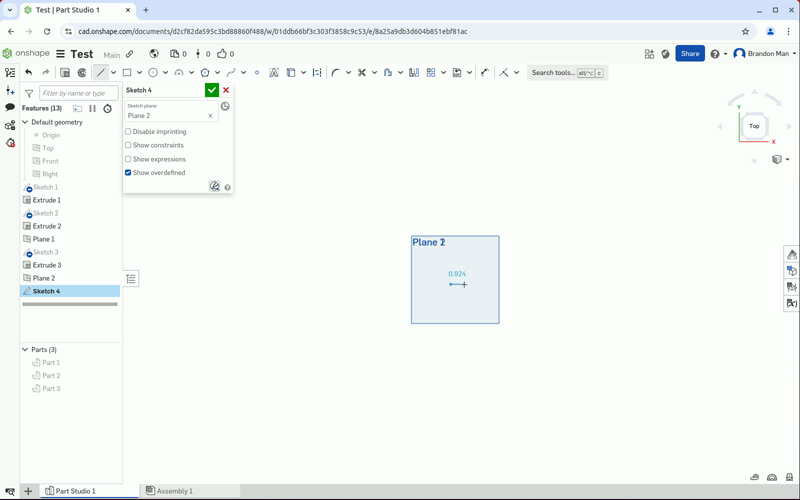
scroll(6)
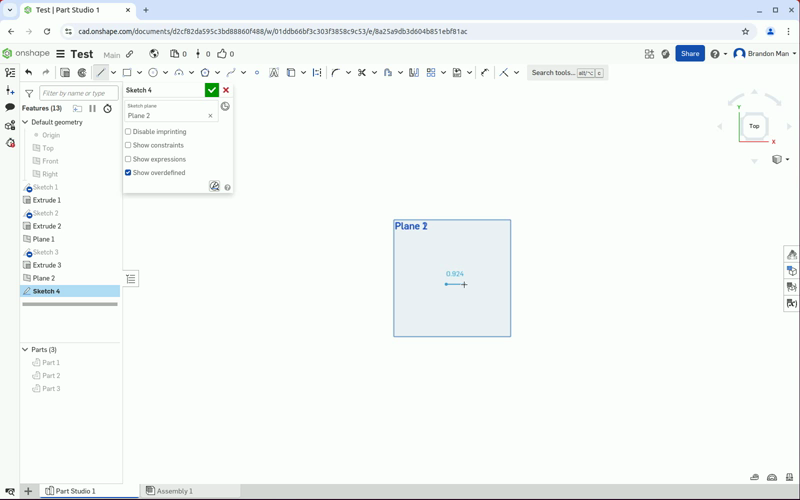
scroll(6)
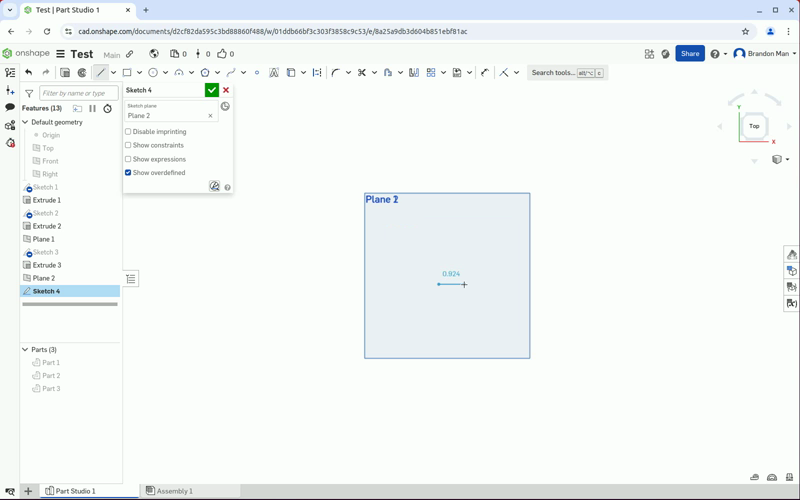
scroll(6)
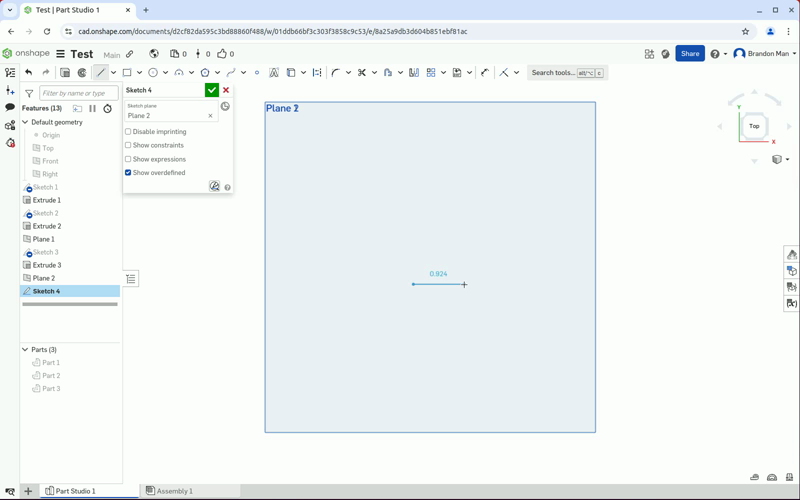
click(464, 284)
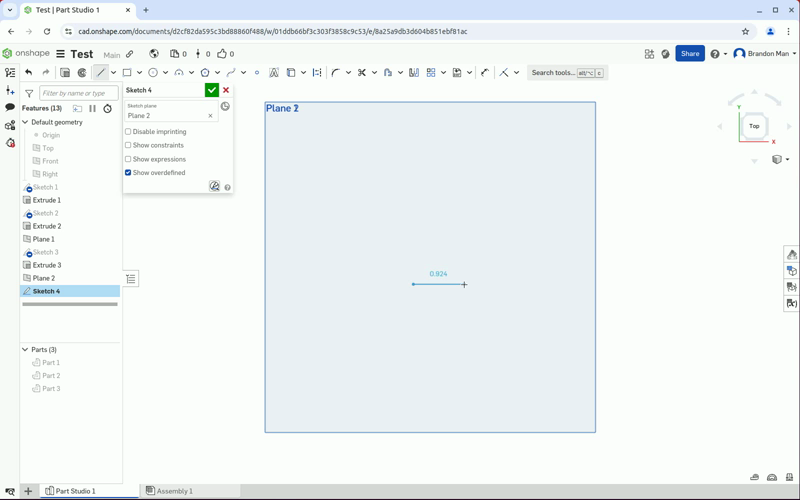
scroll(-6)
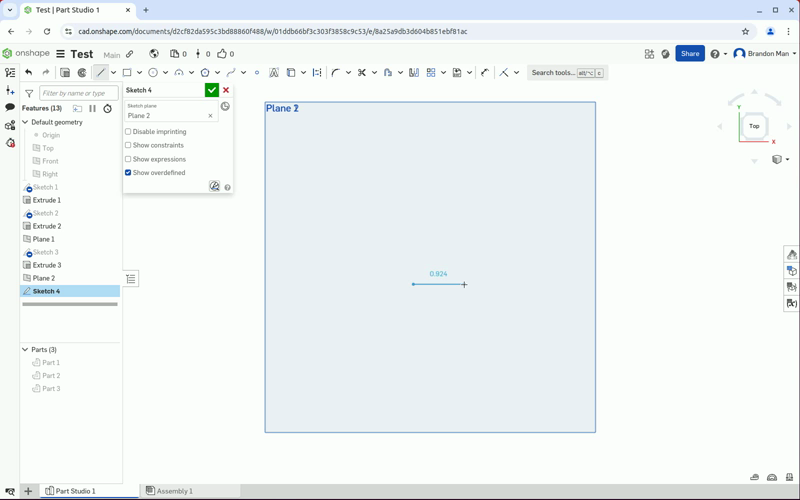
scroll(-6)
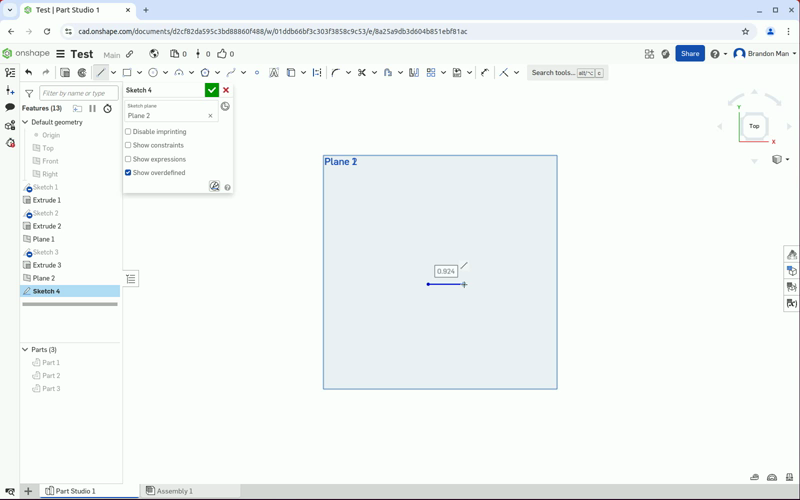
scroll(-6)
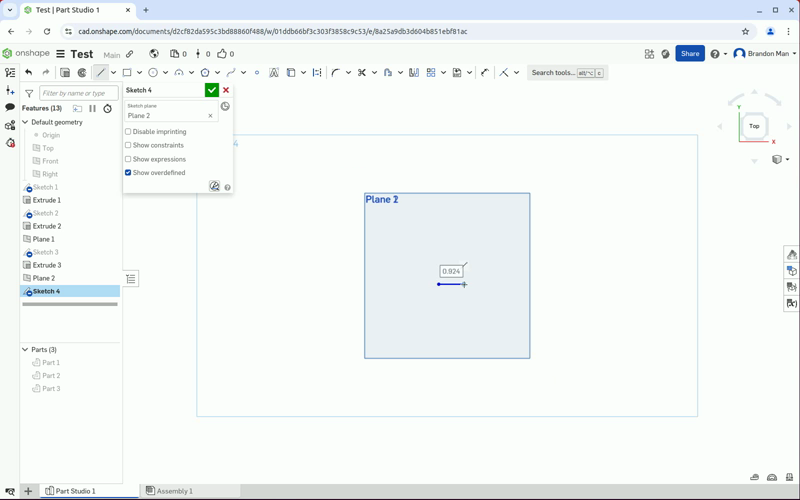
scroll(-6)
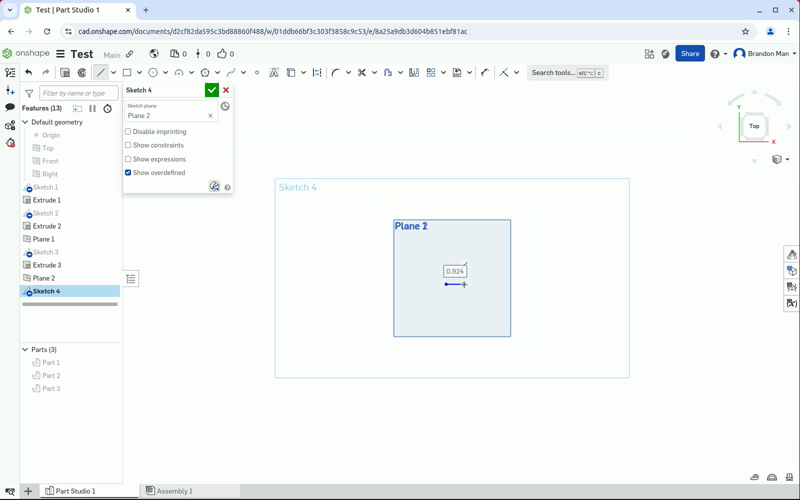
scroll(-6)
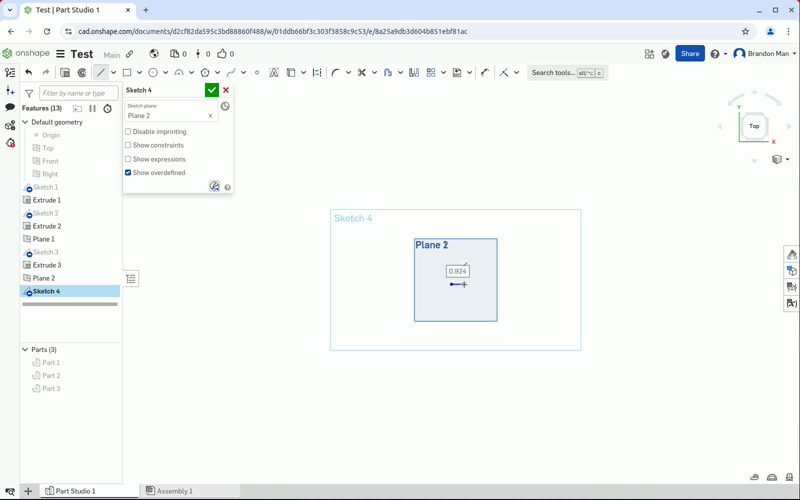
scroll(-6)
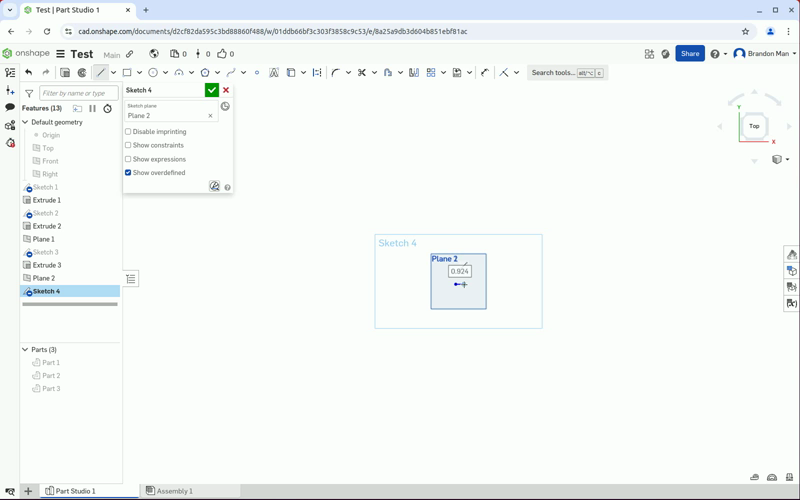
scroll(-6)
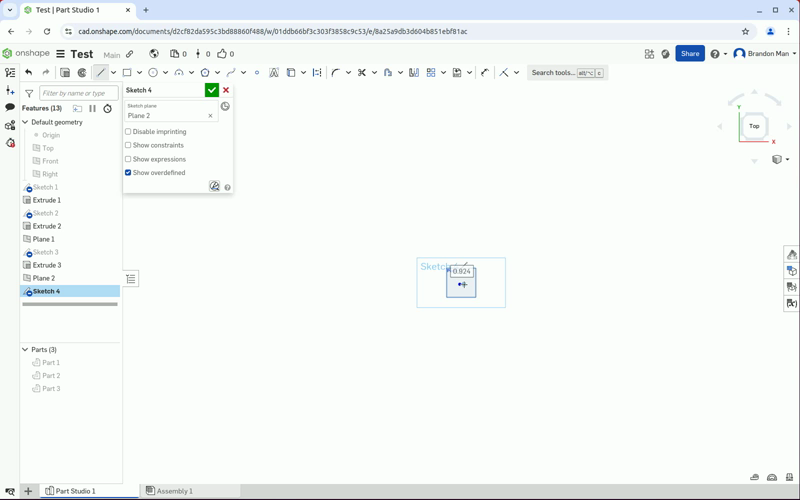
key_up(shift)
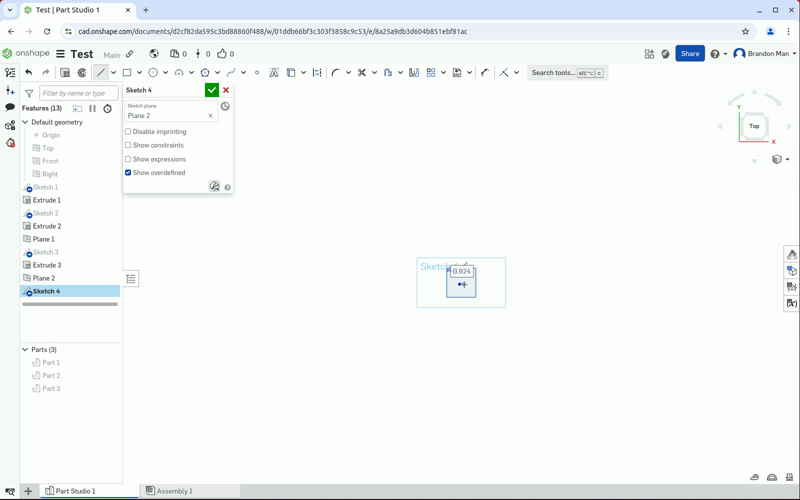
key_down(shift)
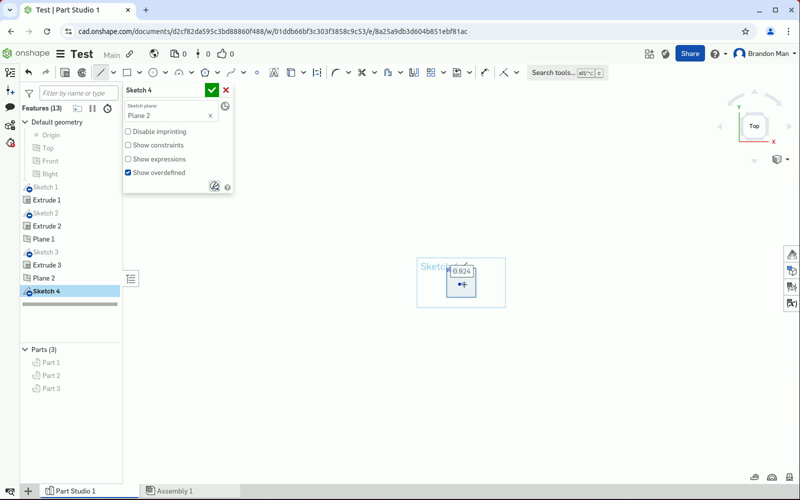
mouse_move(494, 284)
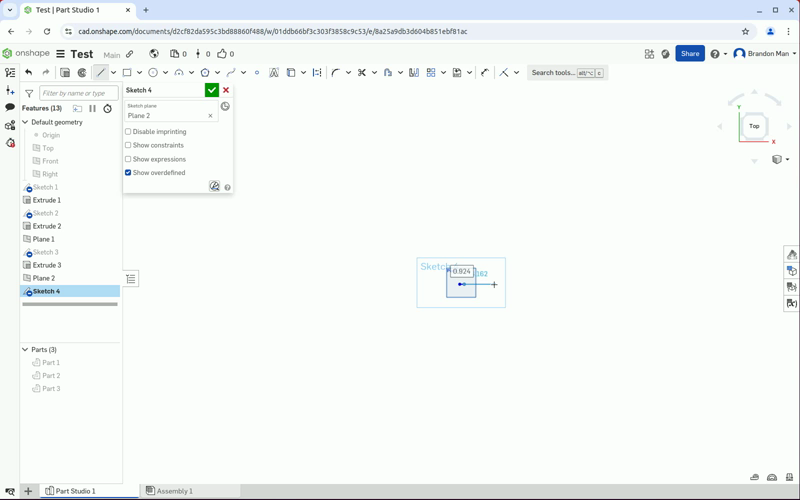
mouse_move(464, 281)
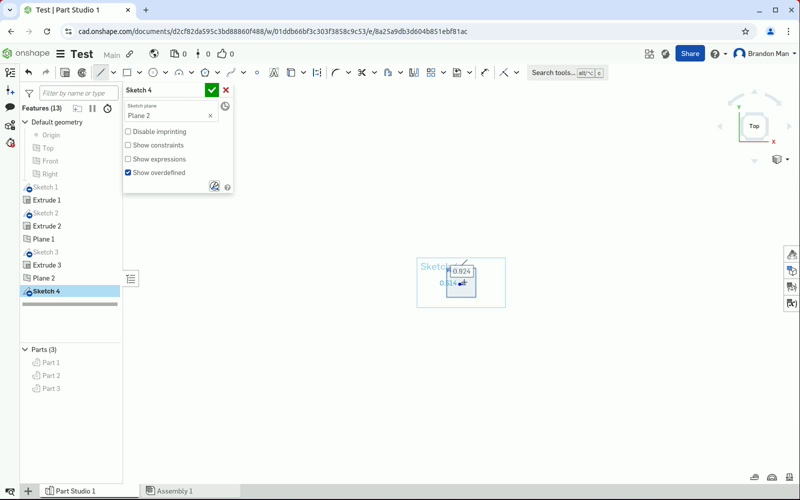
scroll(6)
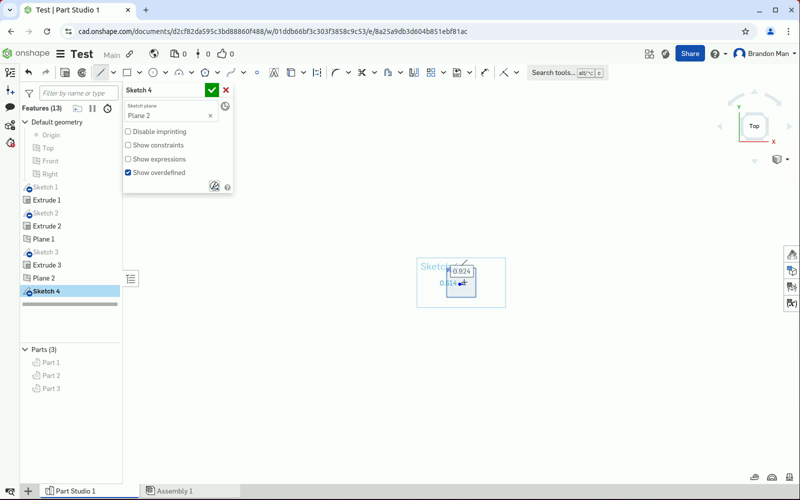
scroll(6)
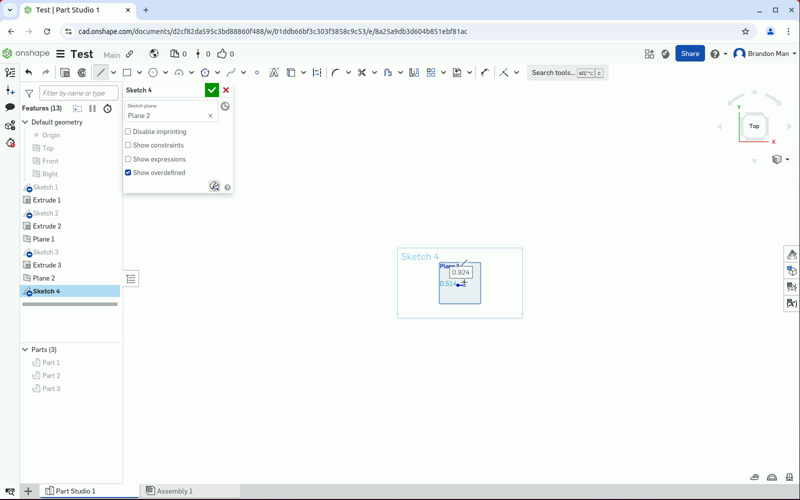
scroll(6)
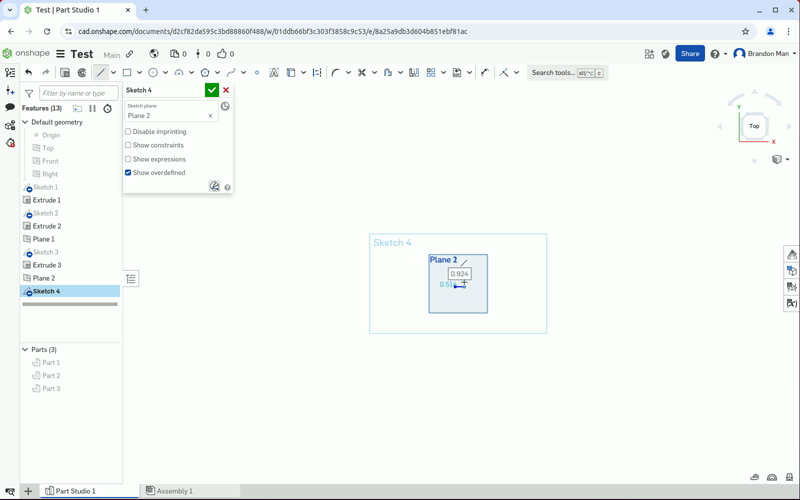
scroll(6)
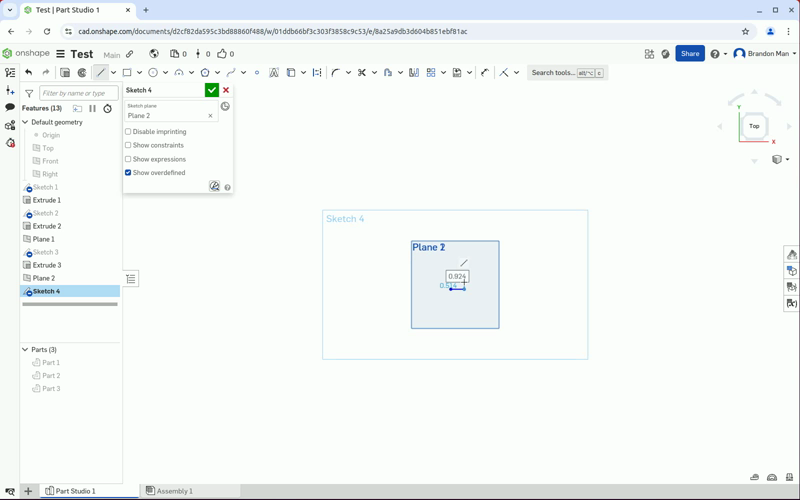
scroll(6)
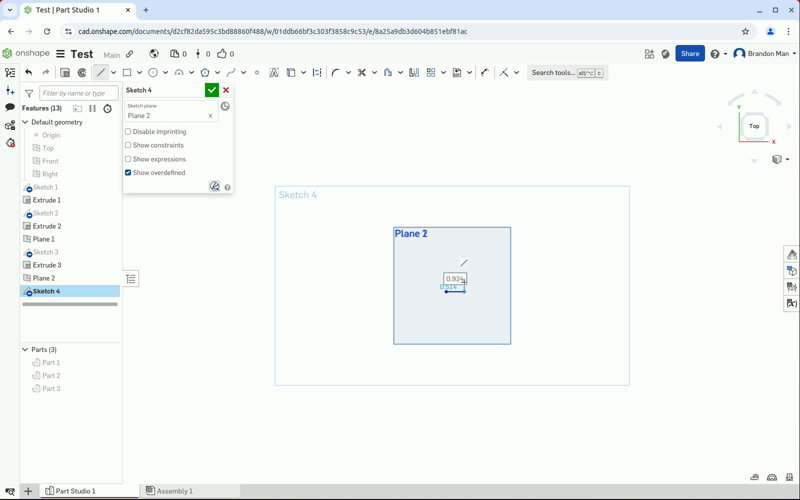
scroll(6)
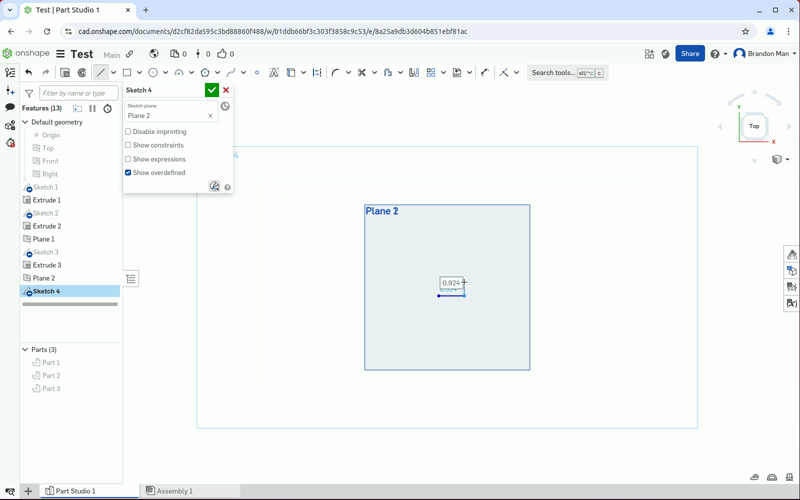
scroll(6)
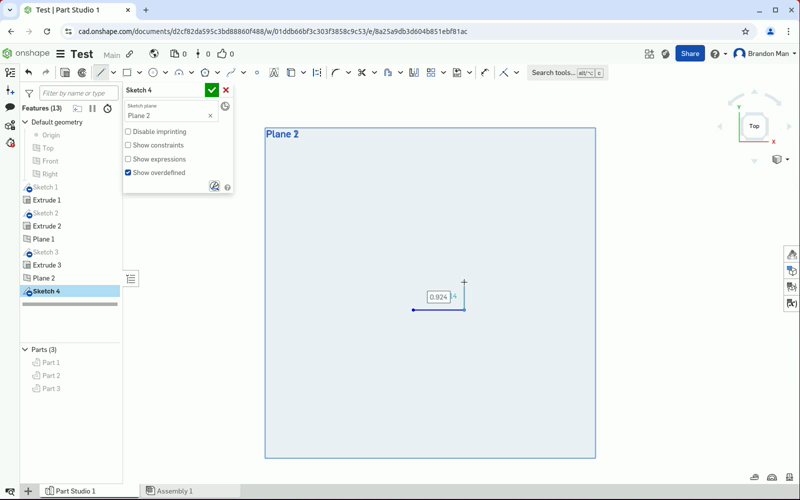
click(464, 281)
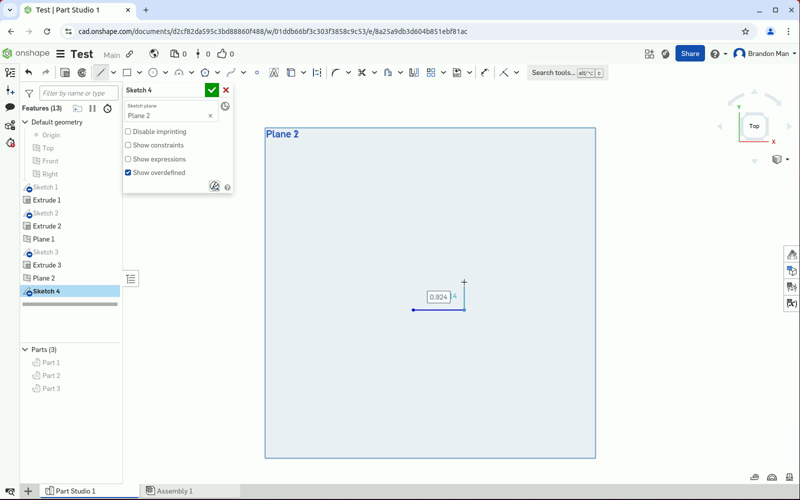
scroll(-6)
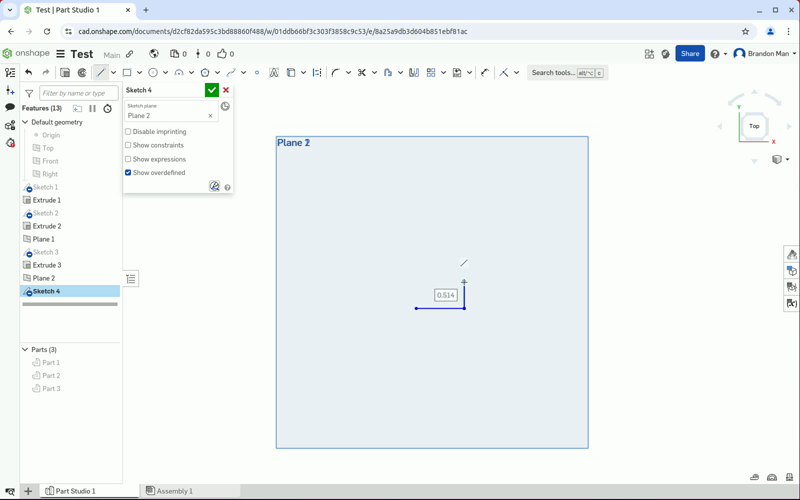
scroll(-6)
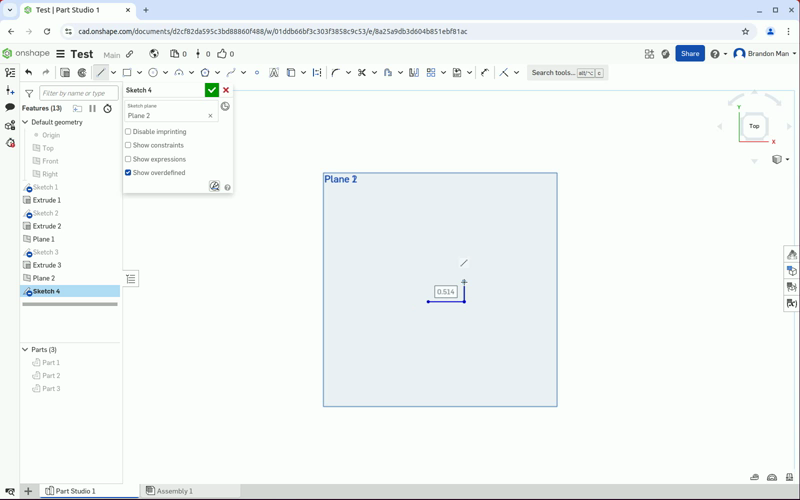
scroll(-6)
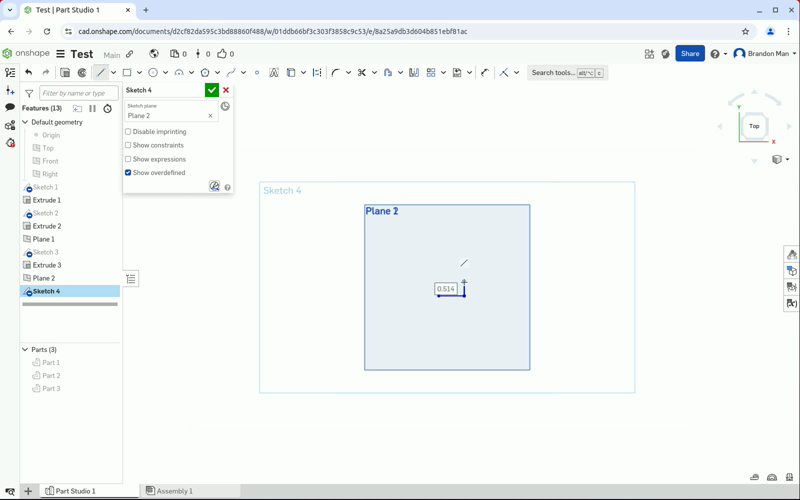
scroll(-6)
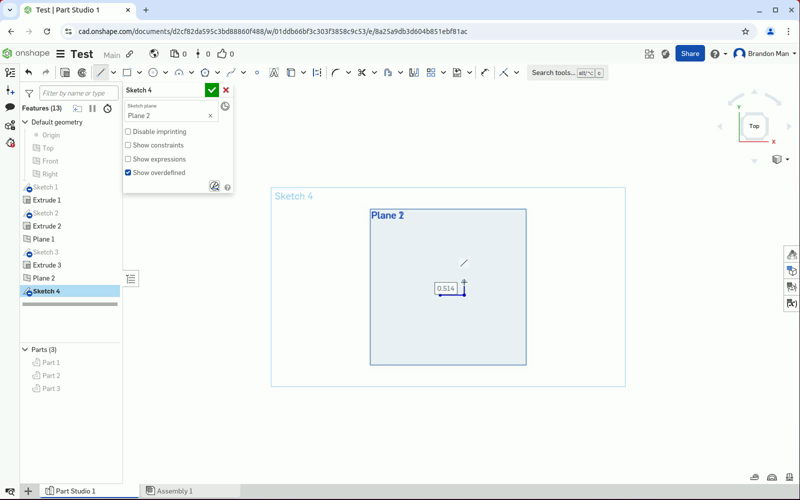
scroll(-6)
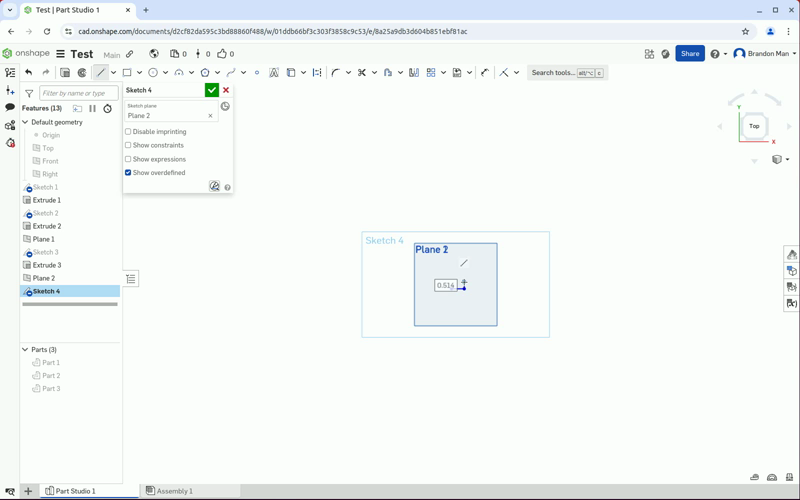
scroll(-6)
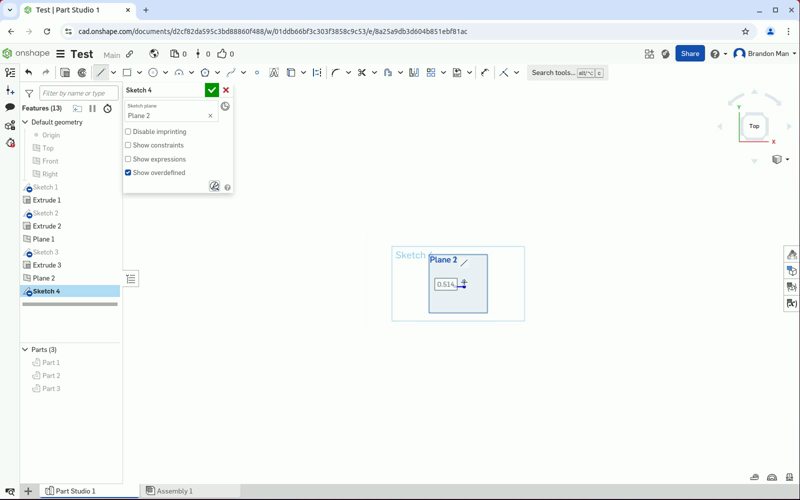
scroll(-6)
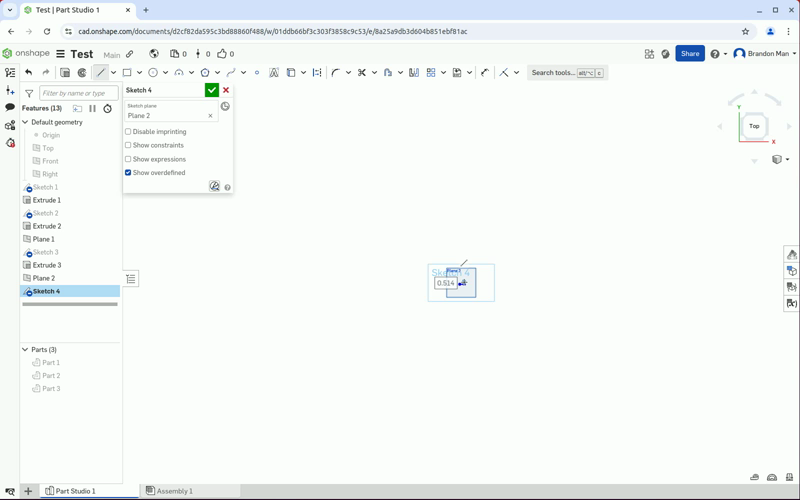
key_up(shift)
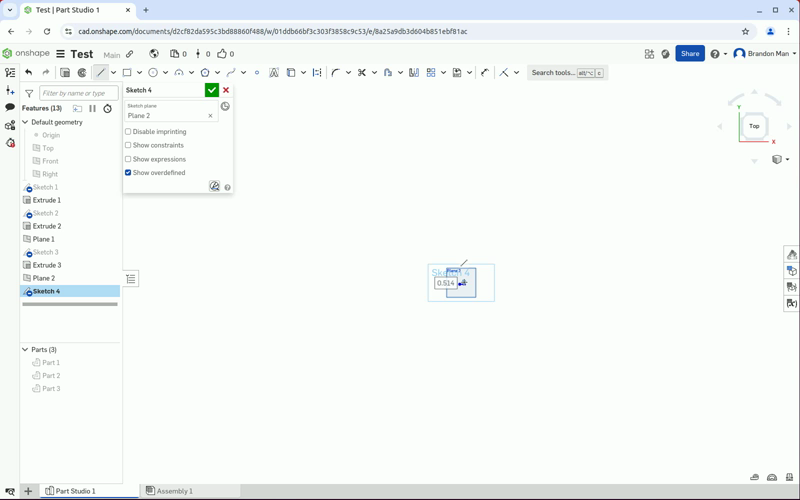
key_down(shift)
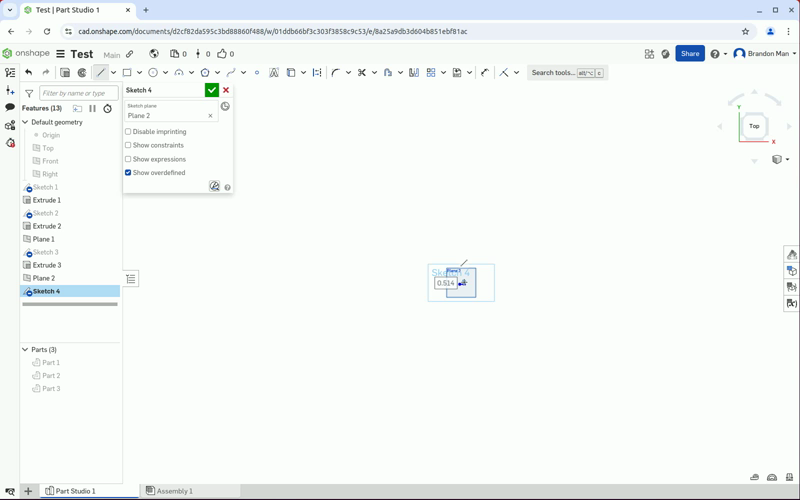
mouse_move(494, 281)
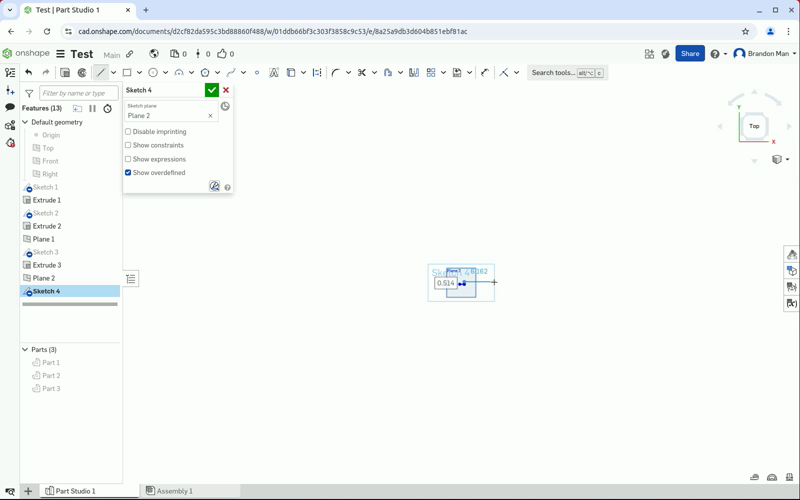
mouse_move(459, 281)
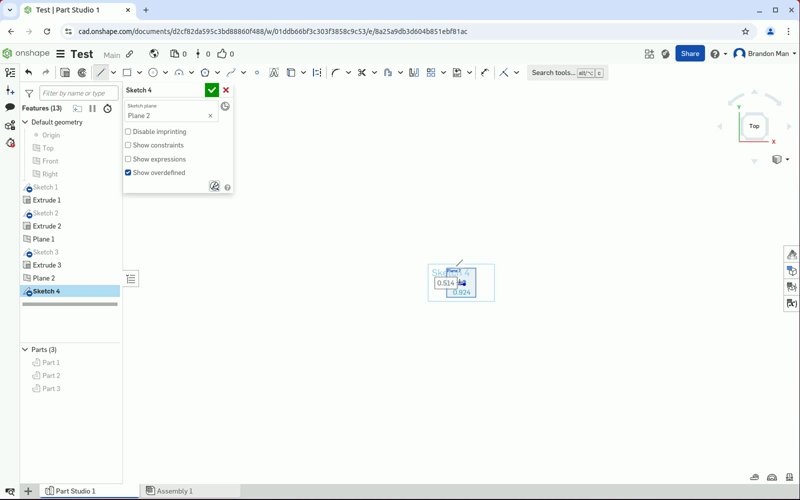
scroll(6)
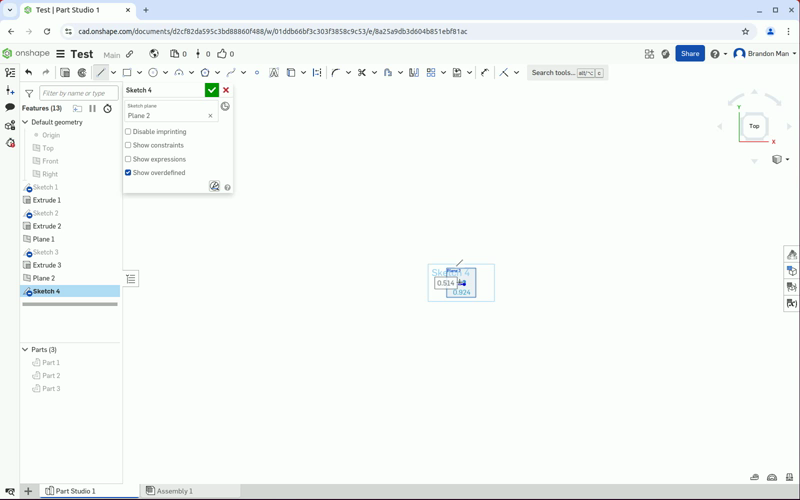
scroll(6)
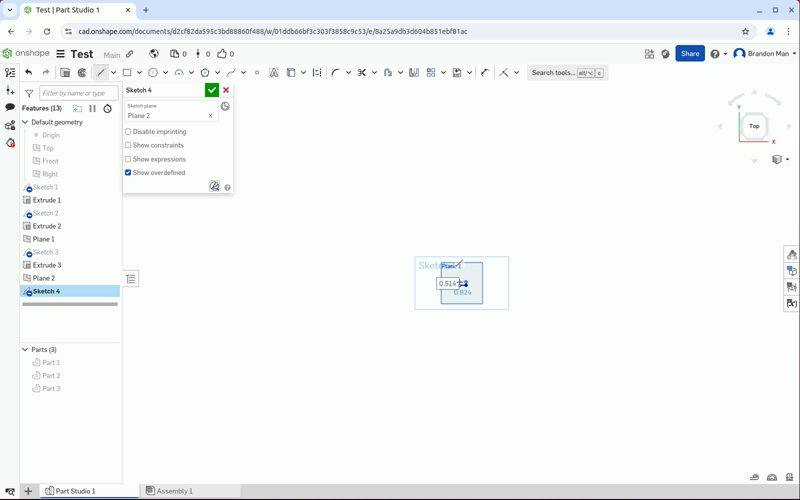
scroll(6)
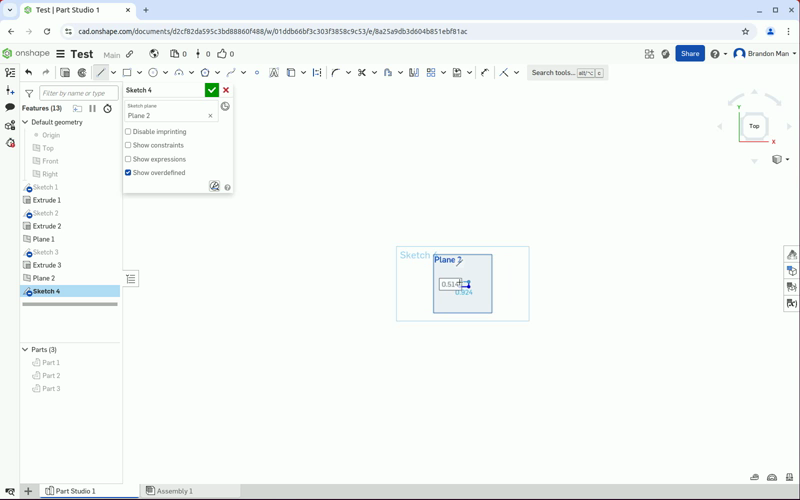
scroll(6)
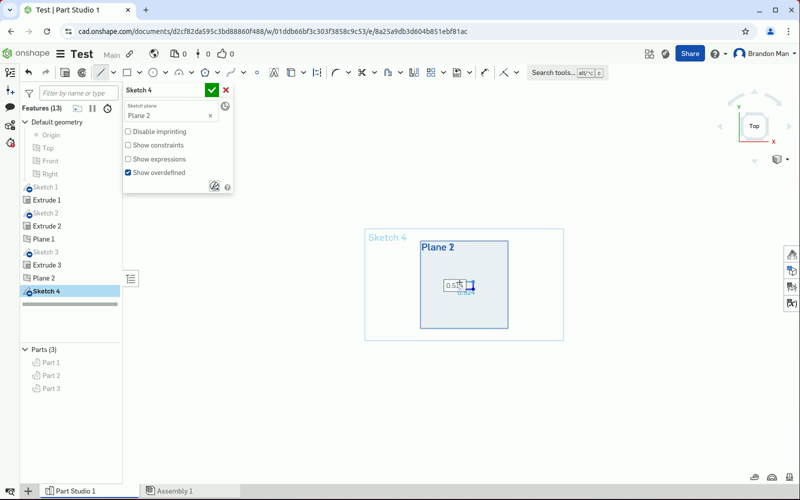
scroll(6)
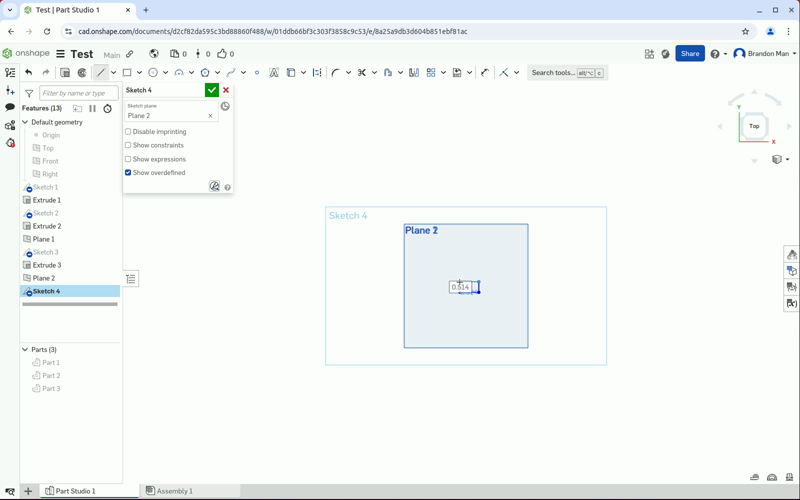
scroll(6)
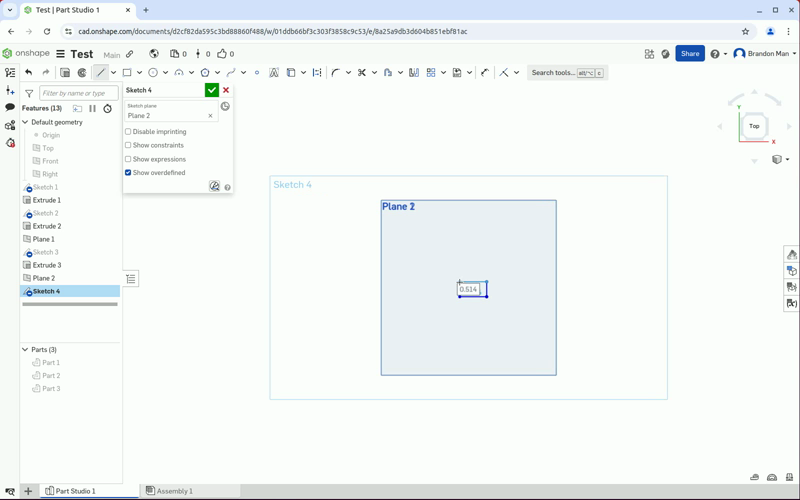
scroll(6)
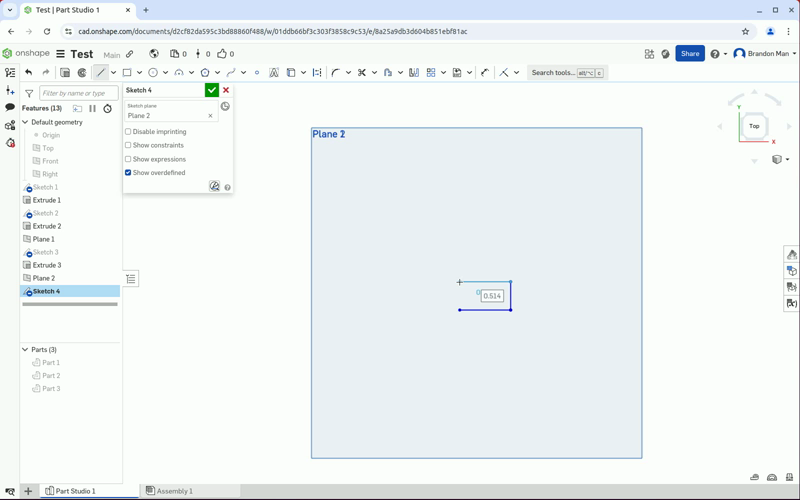
click(459, 281)
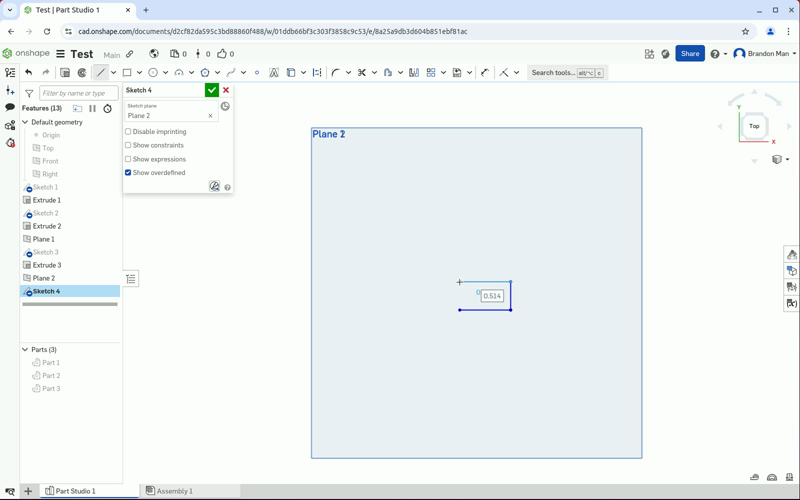
scroll(-6)
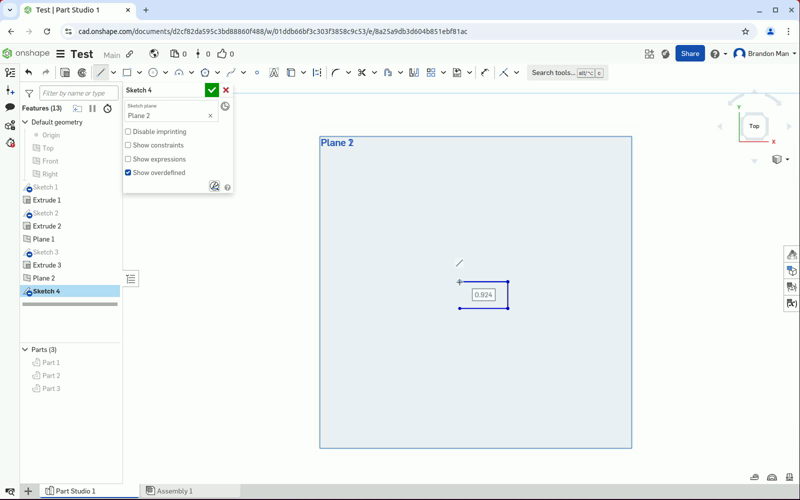
scroll(-6)
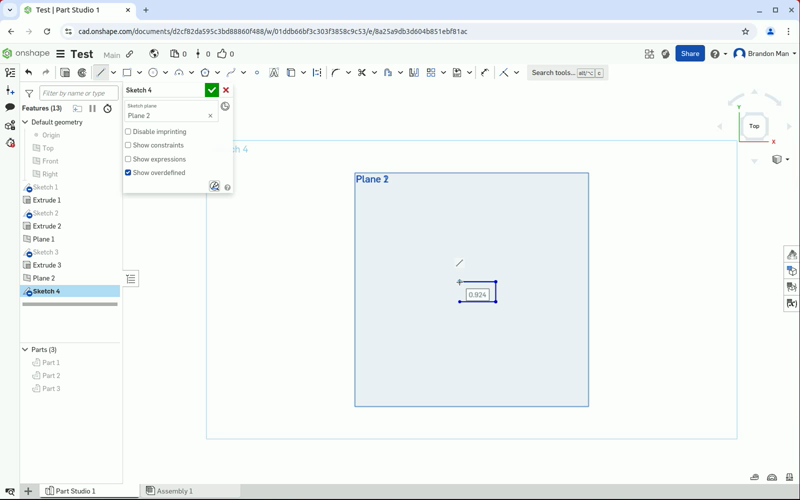
scroll(-6)
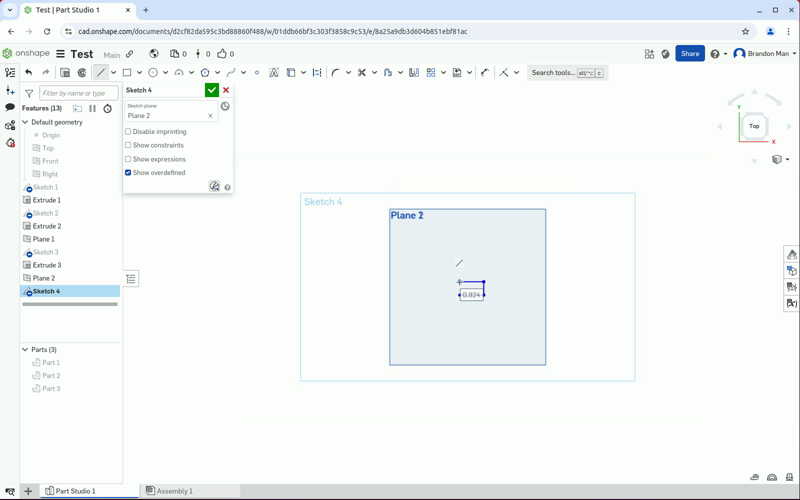
scroll(-6)
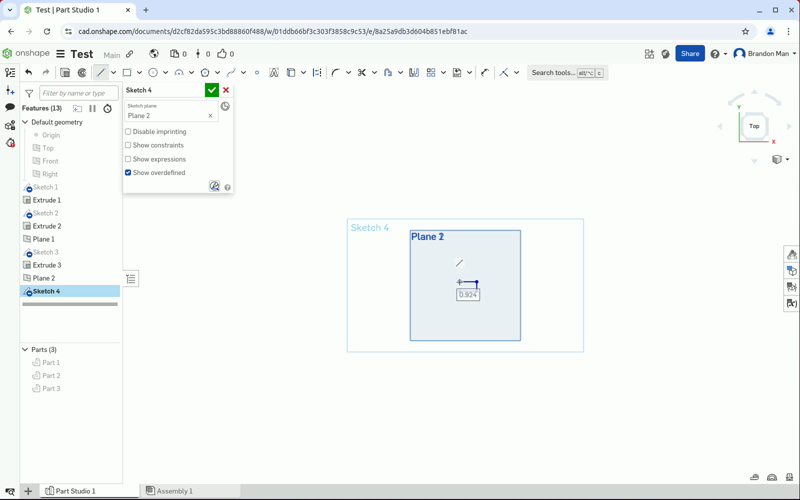
scroll(-6)
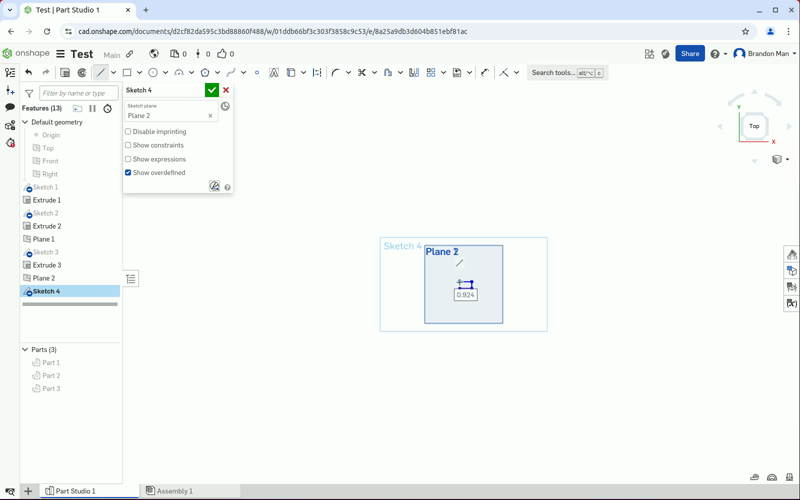
scroll(-6)
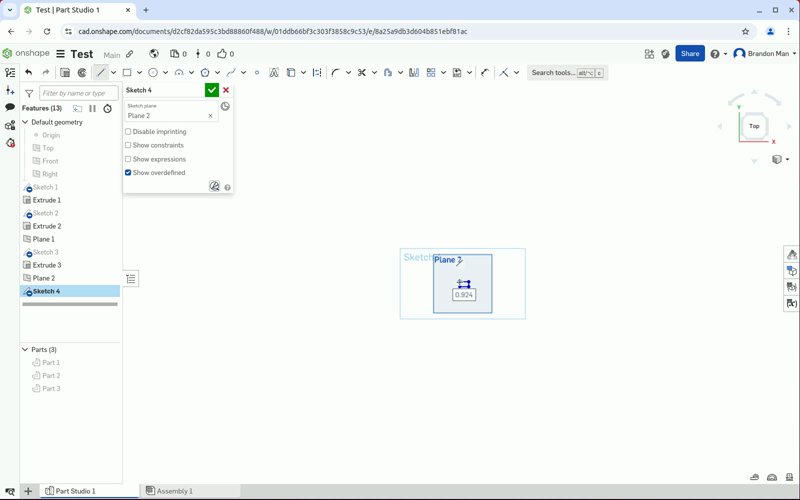
scroll(-6)
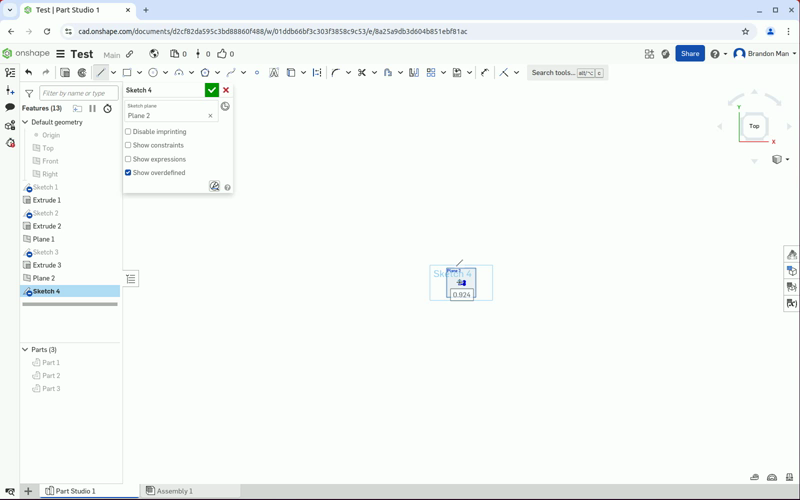
key_up(shift)
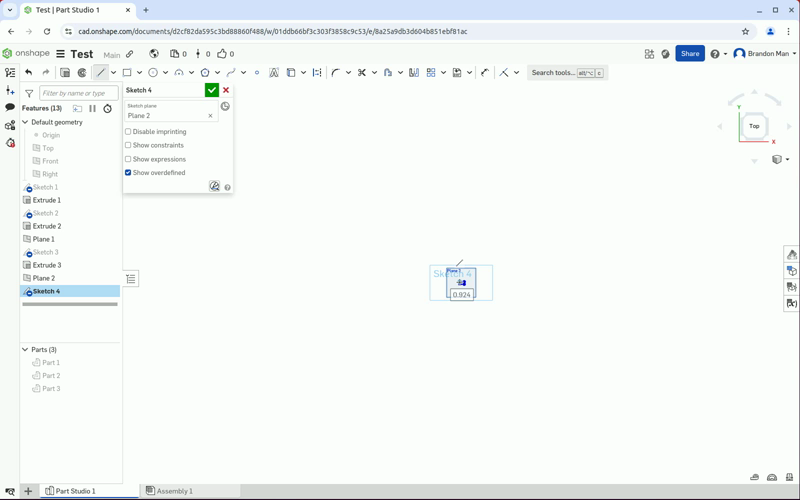
mouse_move(489, 281)
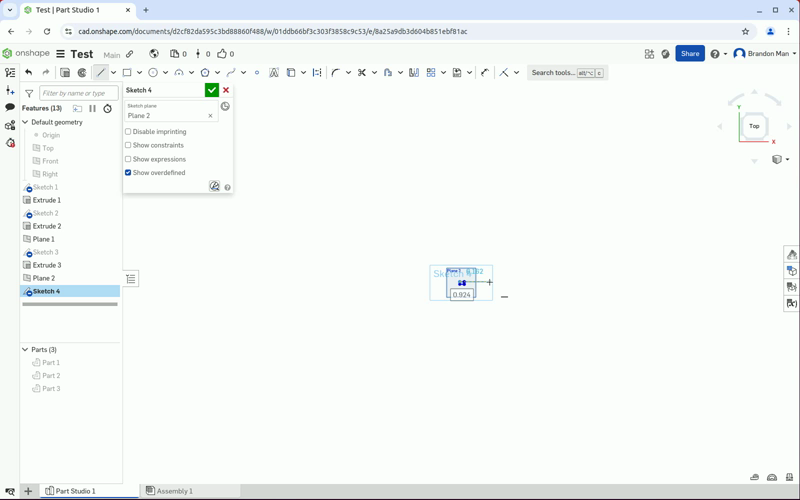
key_down(shift)
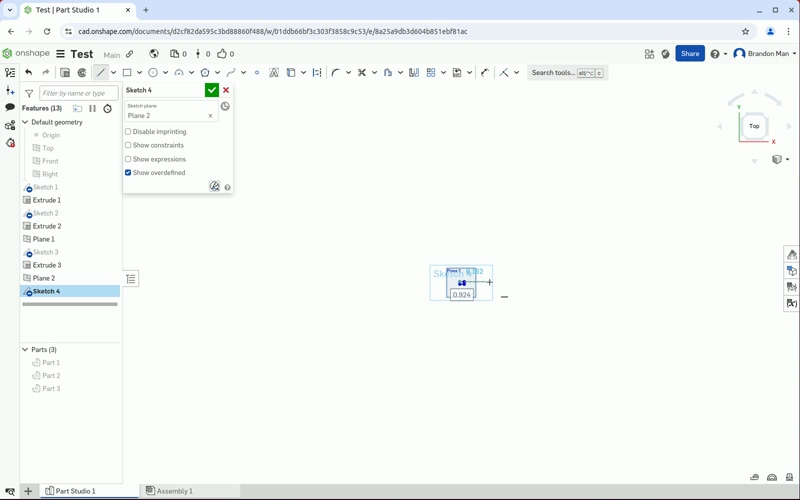
mouse_move(459, 284)
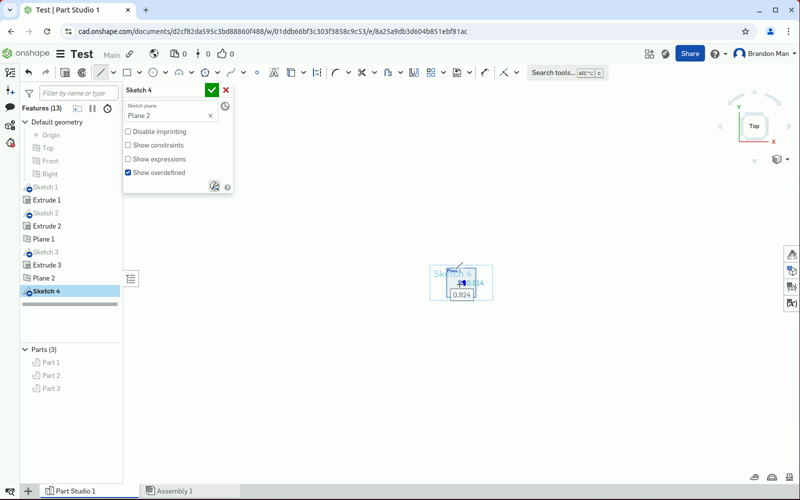
scroll(6)
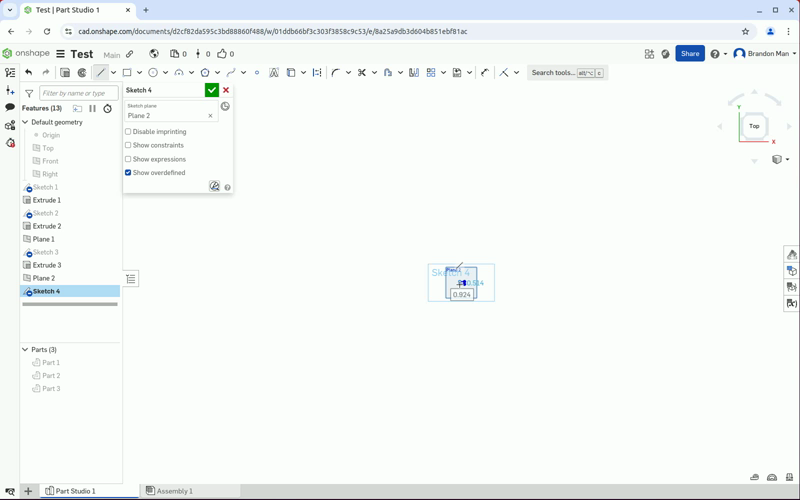
scroll(6)
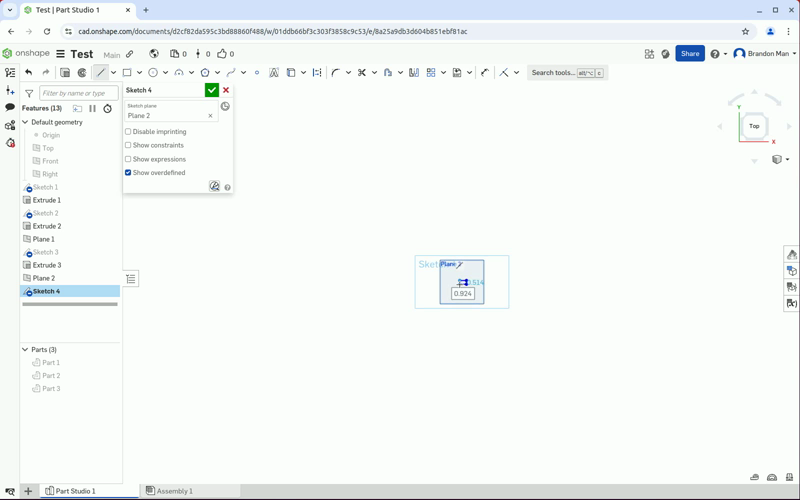
scroll(6)
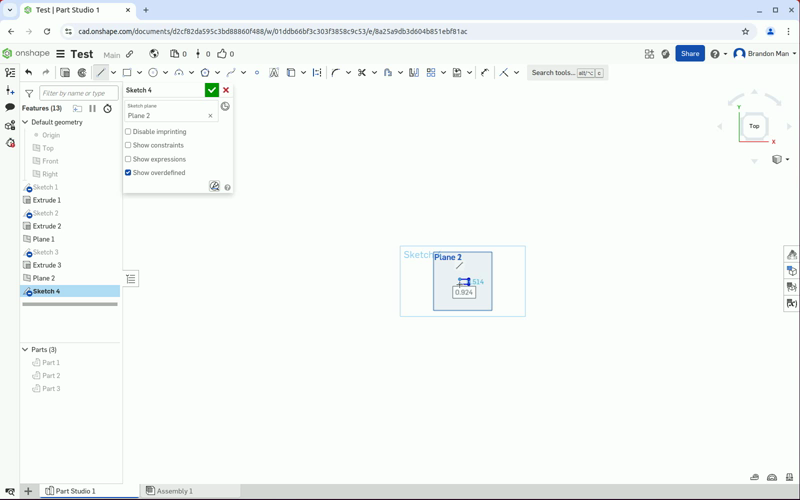
scroll(6)
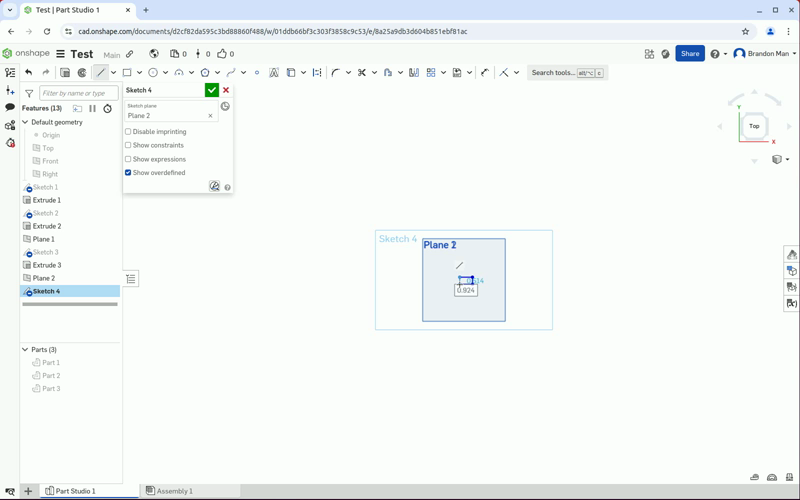
scroll(6)
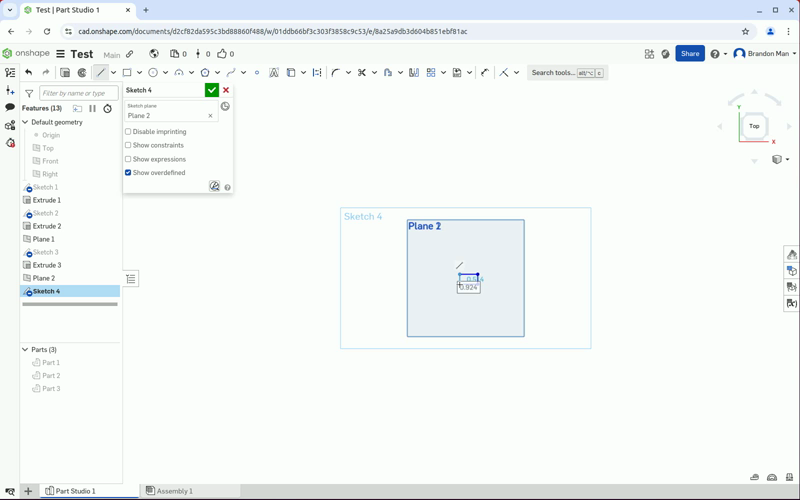
scroll(6)
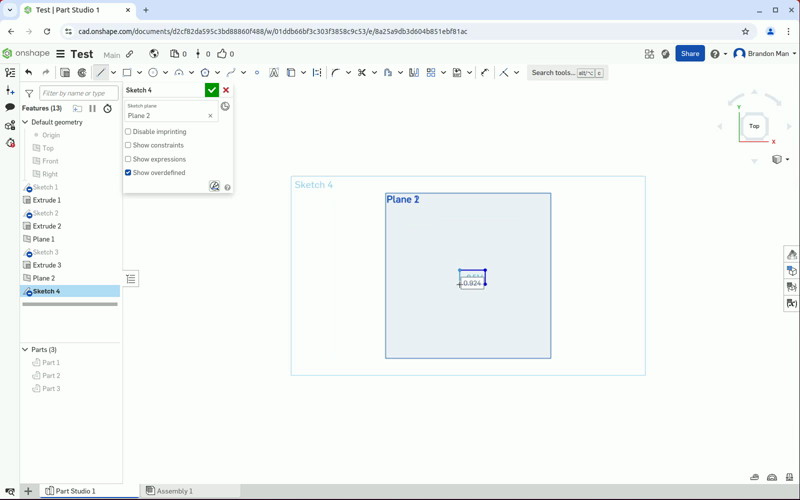
scroll(6)
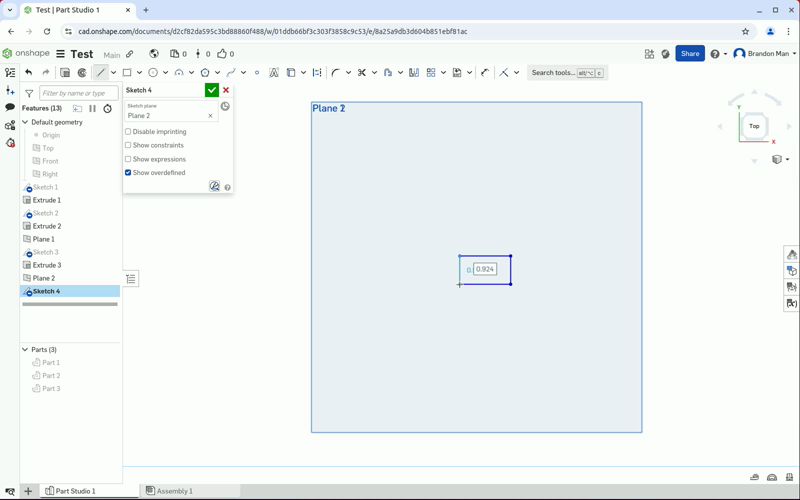
key_up(shift)
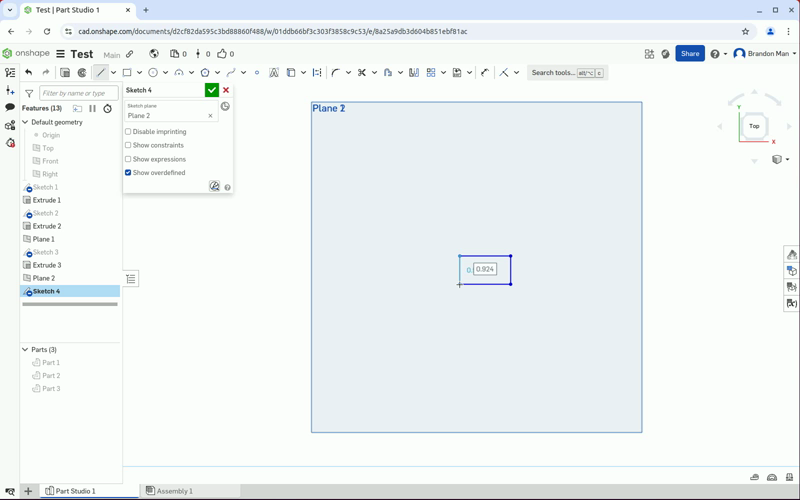
click(459, 284)
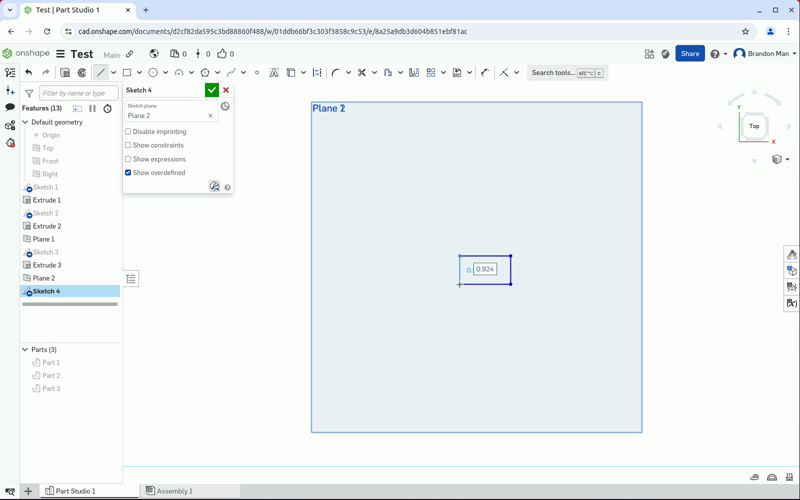
scroll(-6)
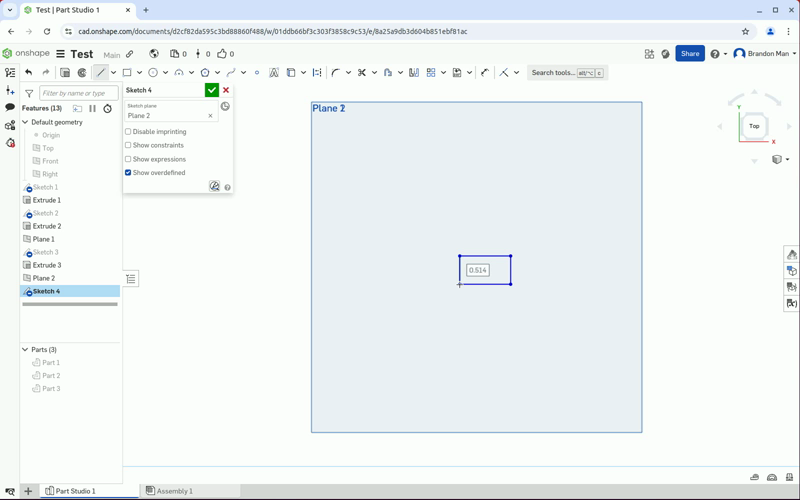
scroll(-6)
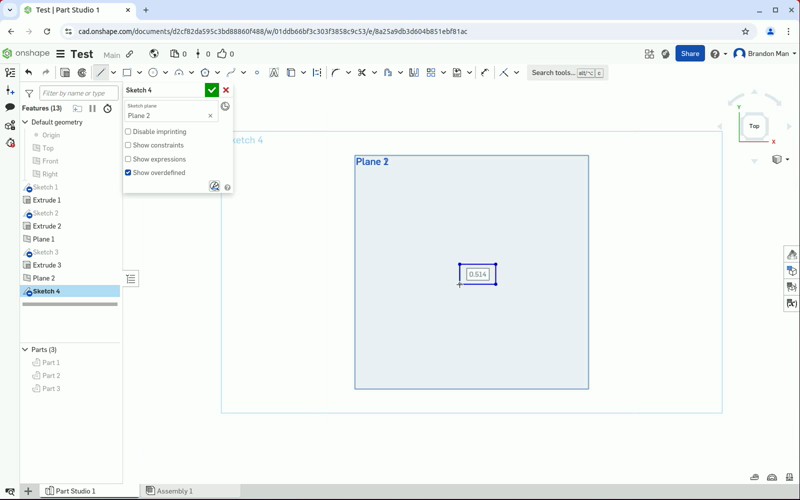
scroll(-6)
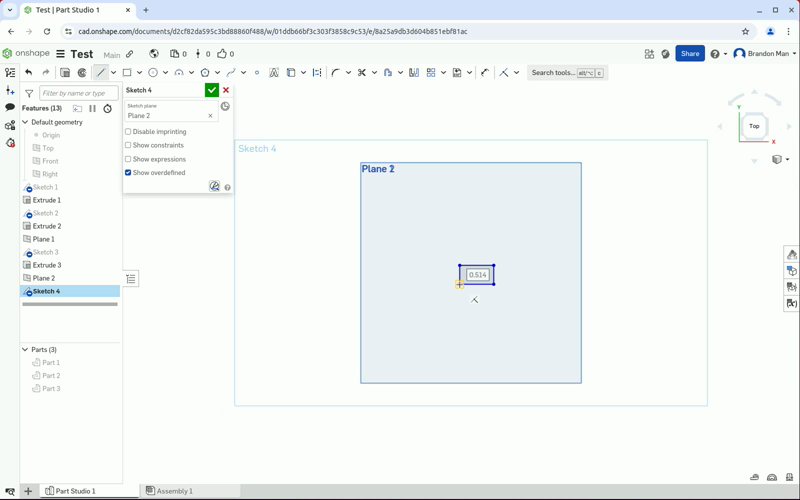
scroll(-6)
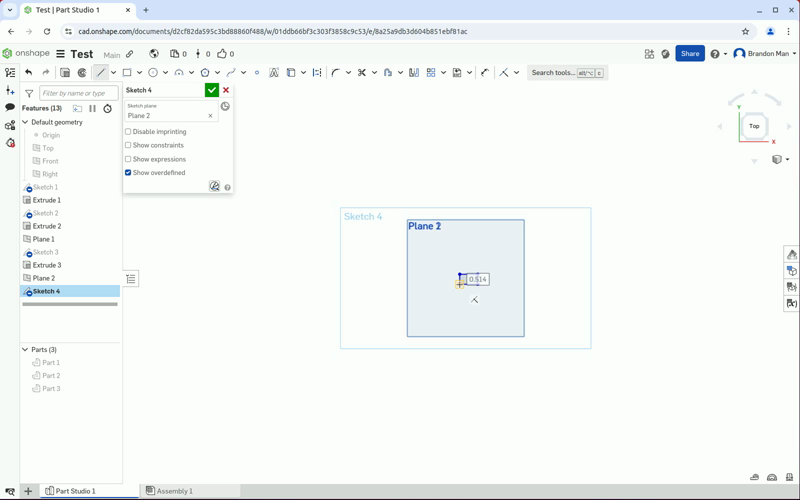
scroll(-6)
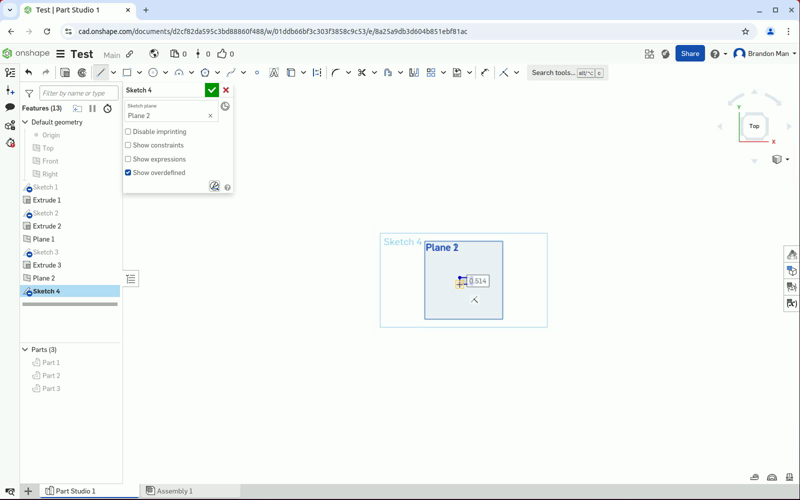
scroll(-6)
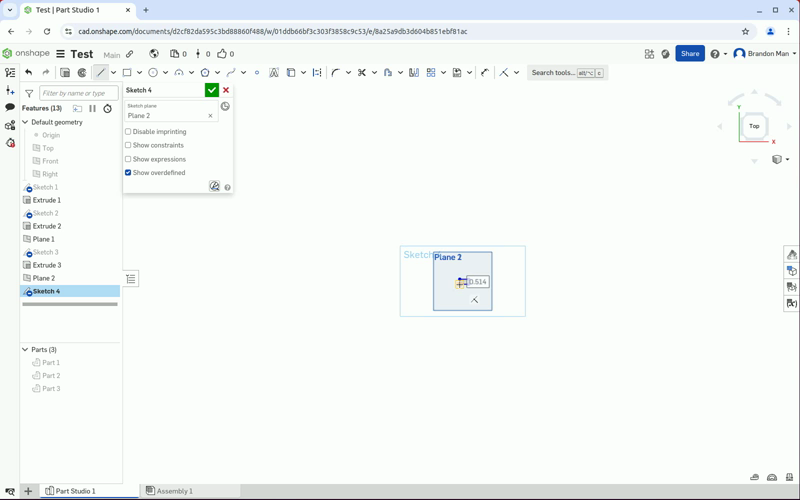
scroll(-6)
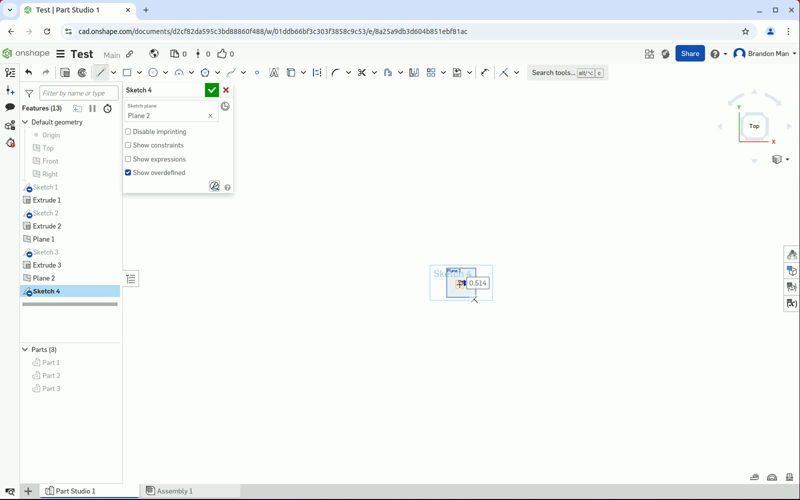
key(esc)
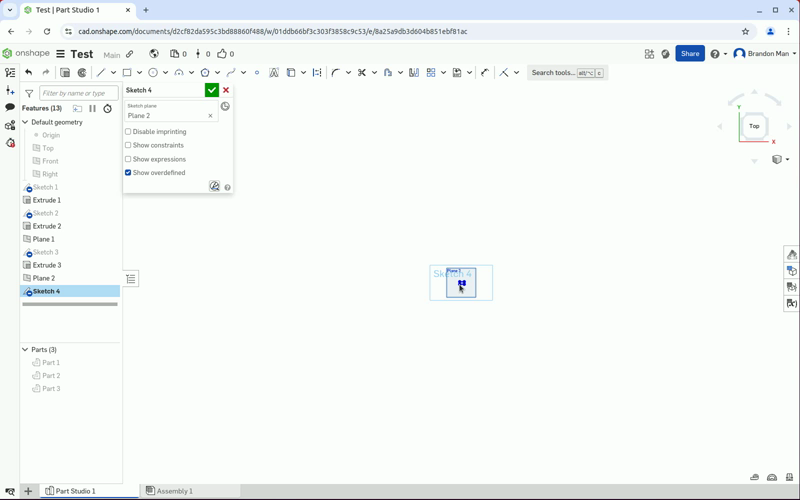
mouse_move(461, 281)
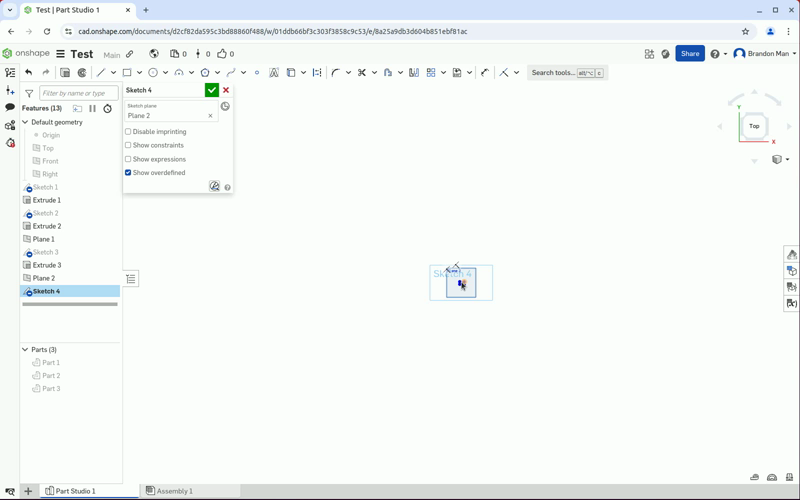
scroll(6)
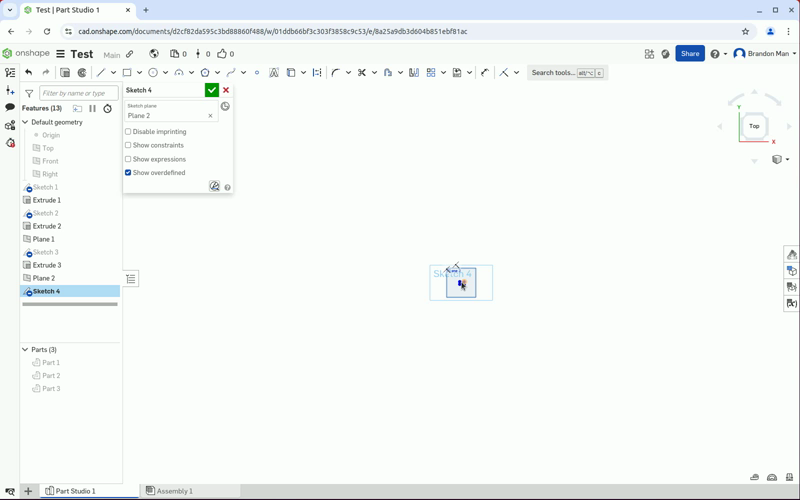
scroll(6)
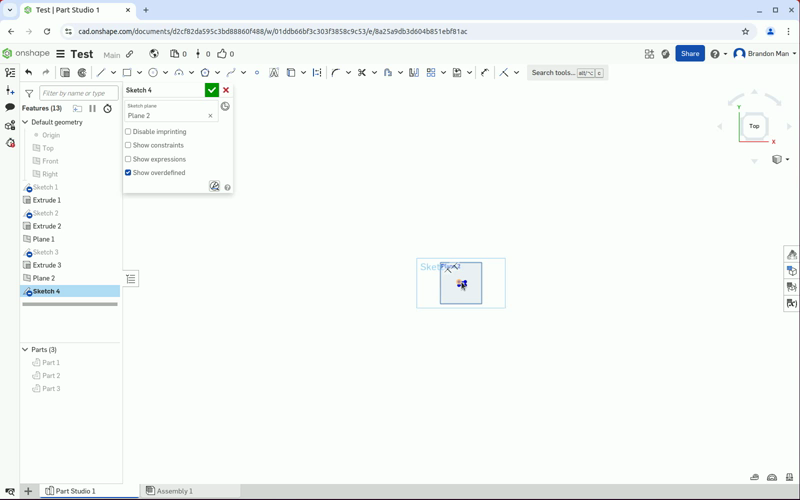
scroll(6)
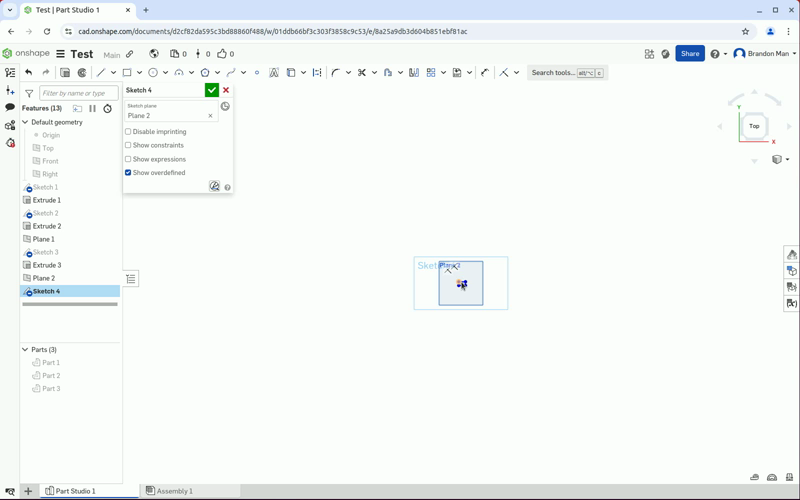
scroll(6)
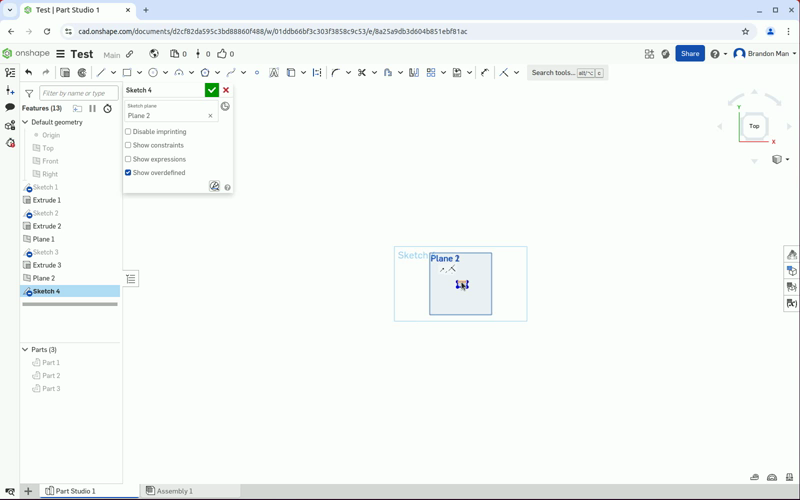
scroll(6)
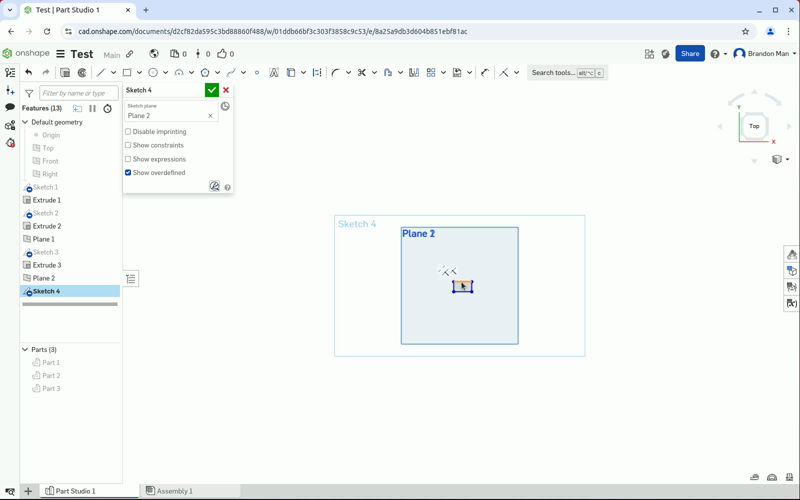
scroll(6)
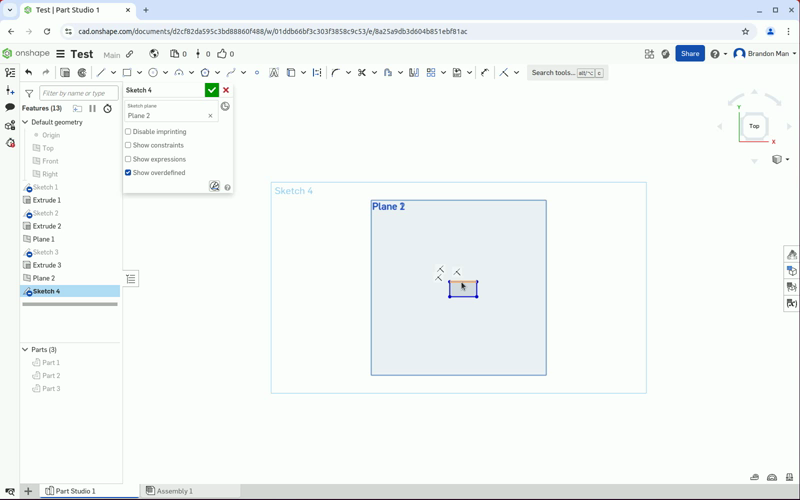
scroll(6)
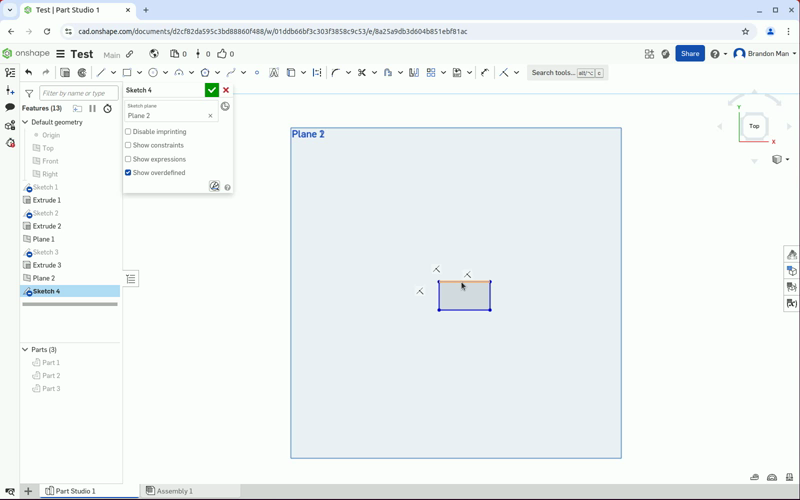
click(461, 281)
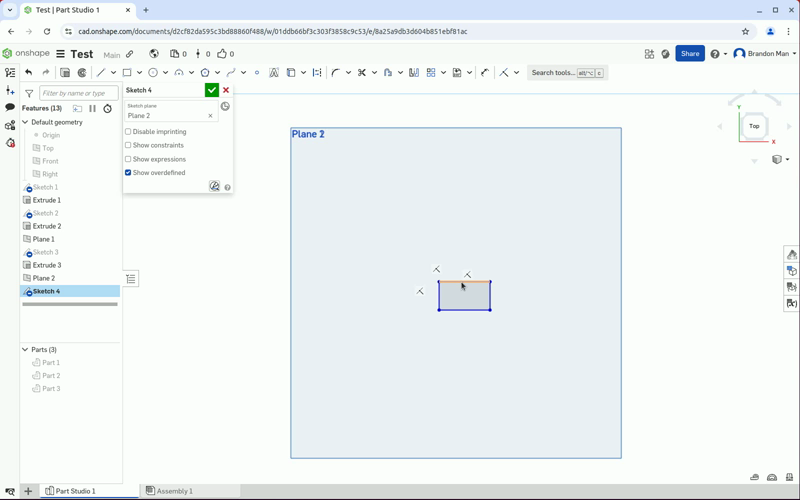
scroll(-6)
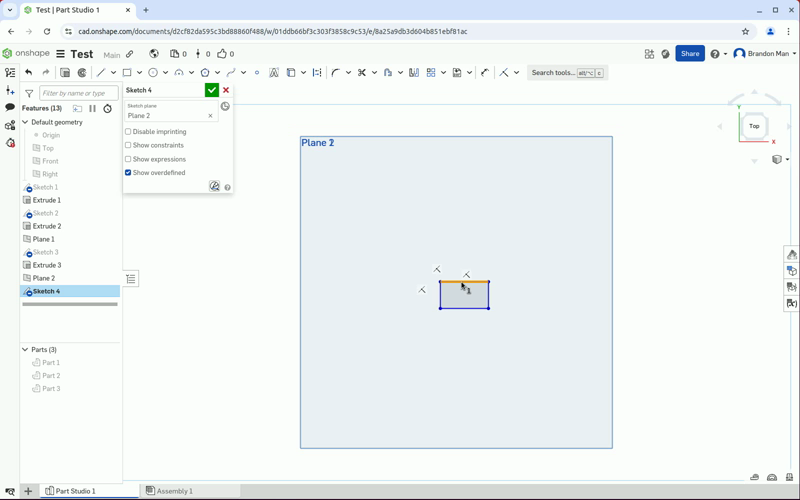
scroll(-6)
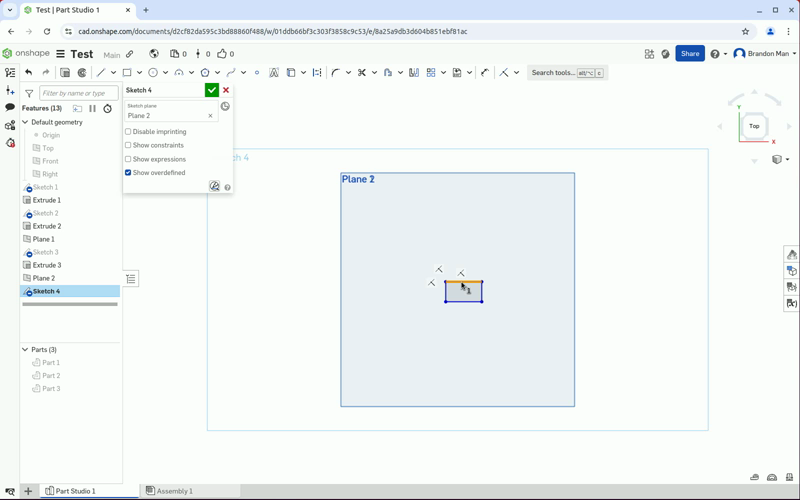
scroll(-6)
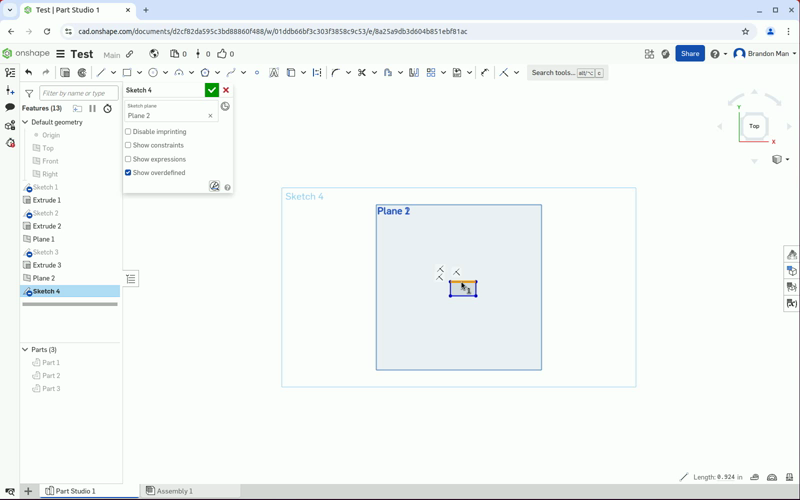
scroll(-6)
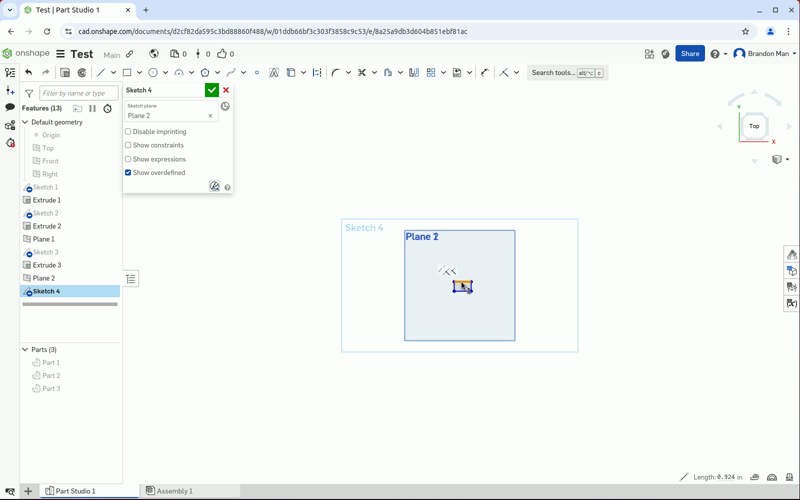
scroll(-6)
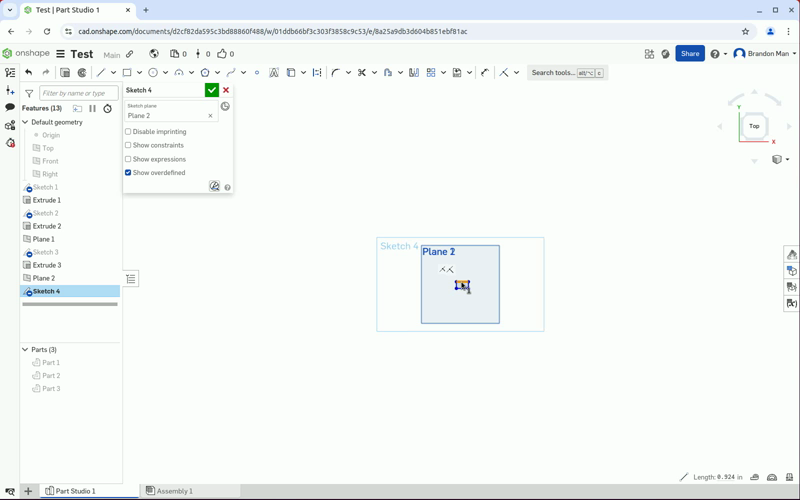
scroll(-6)
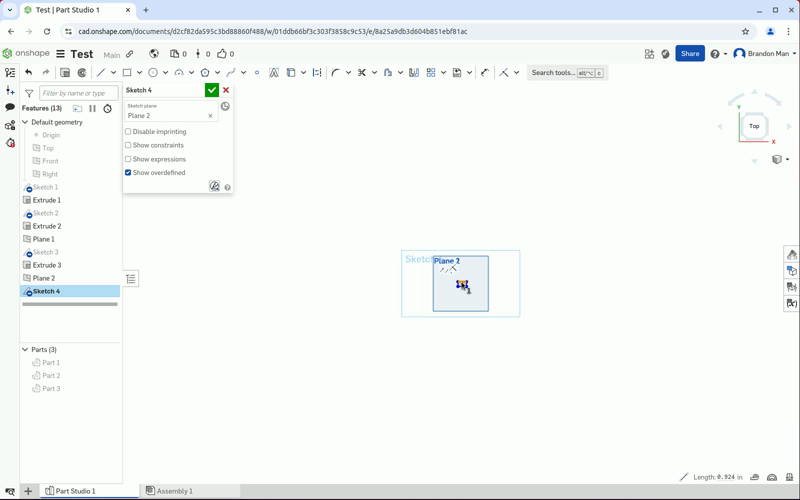
scroll(-6)
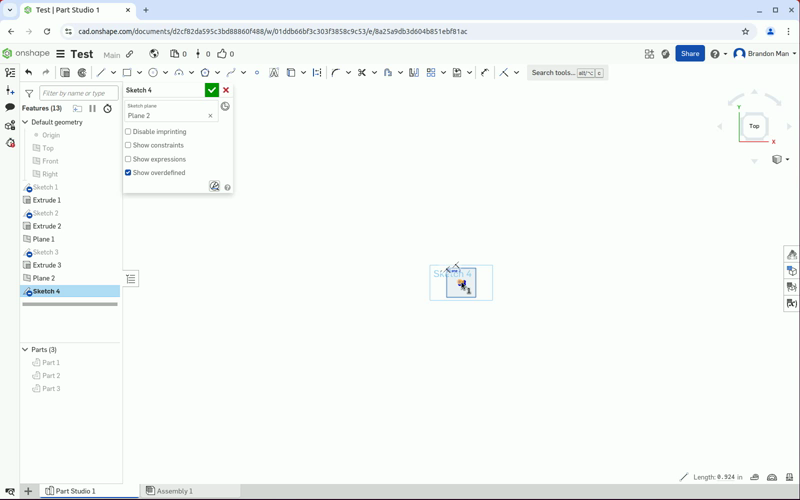
mouse_move(73, 352)
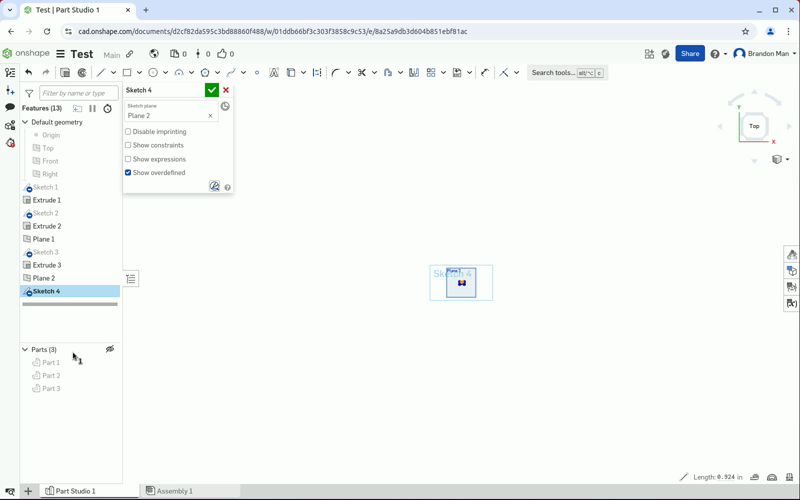
key(shift+y)
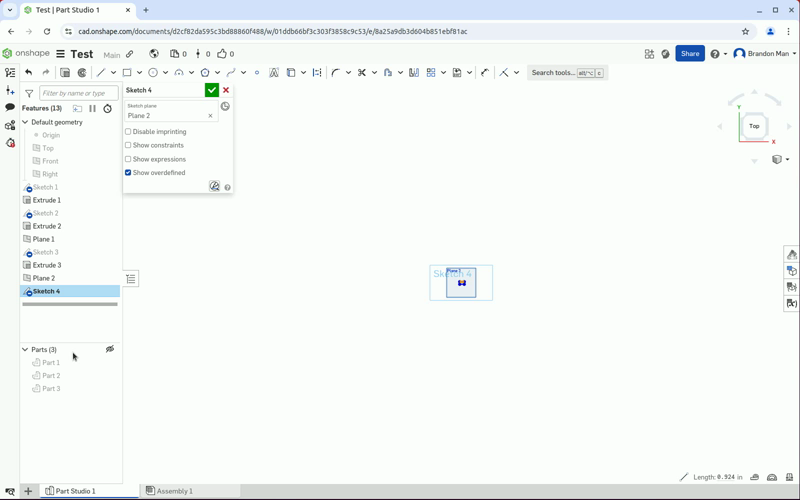
key(shift+e)
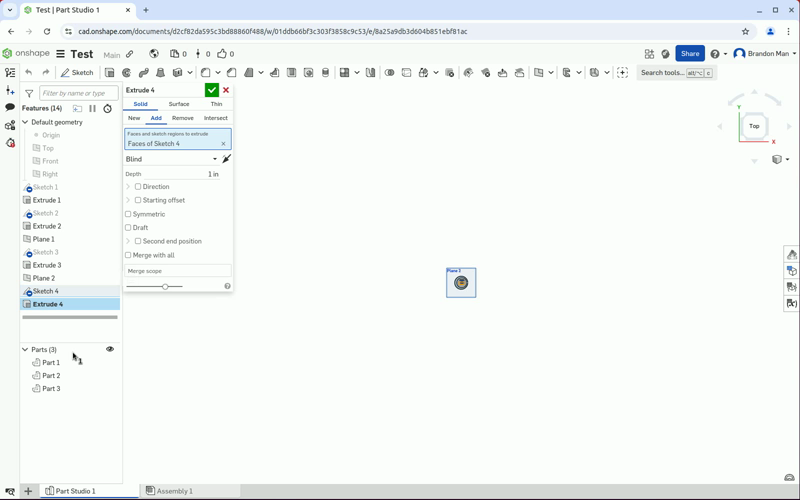
mouse_move(143, 106)
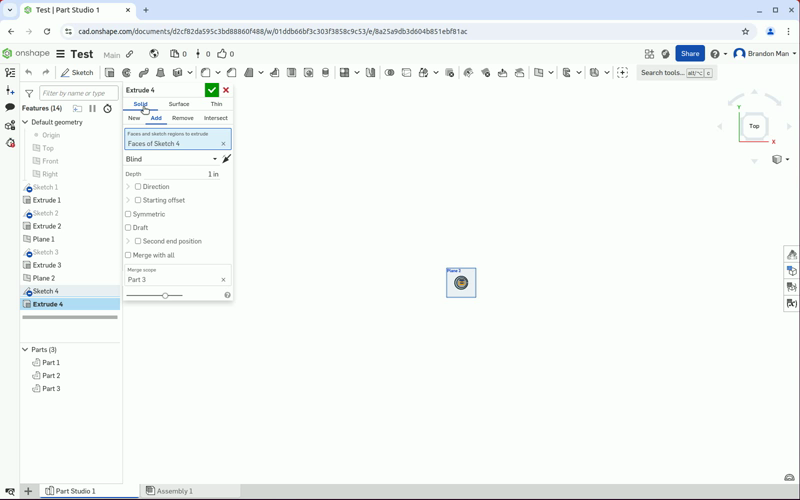
click(143, 106)
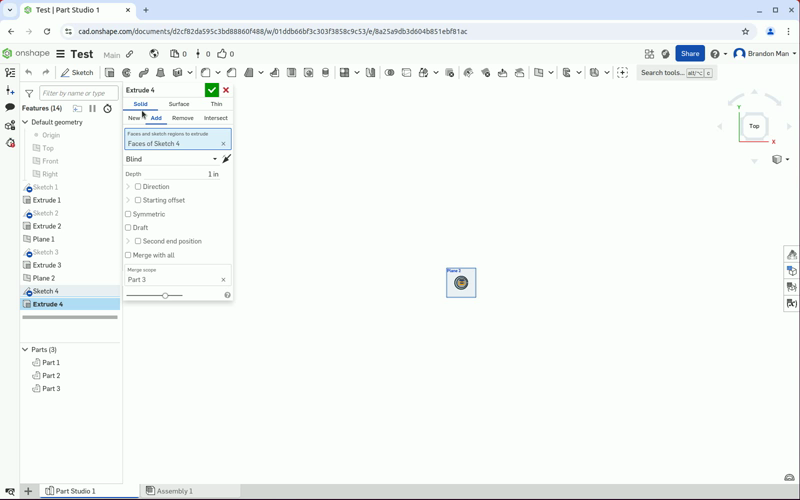
mouse_move(137, 120)
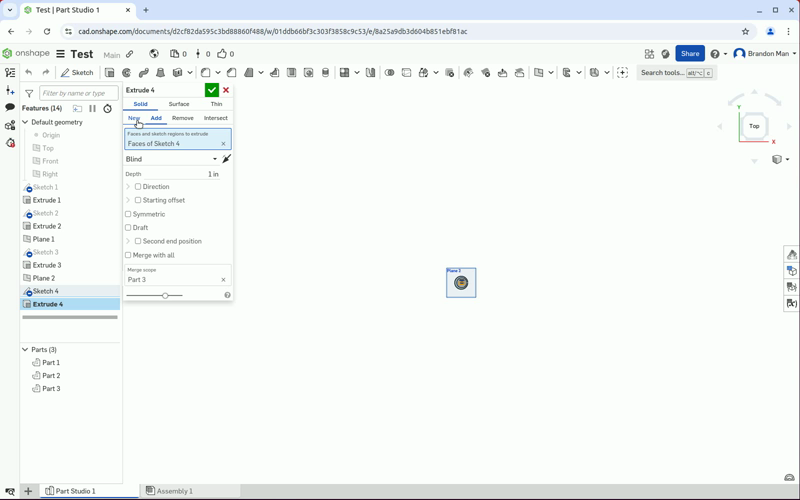
click(137, 120)
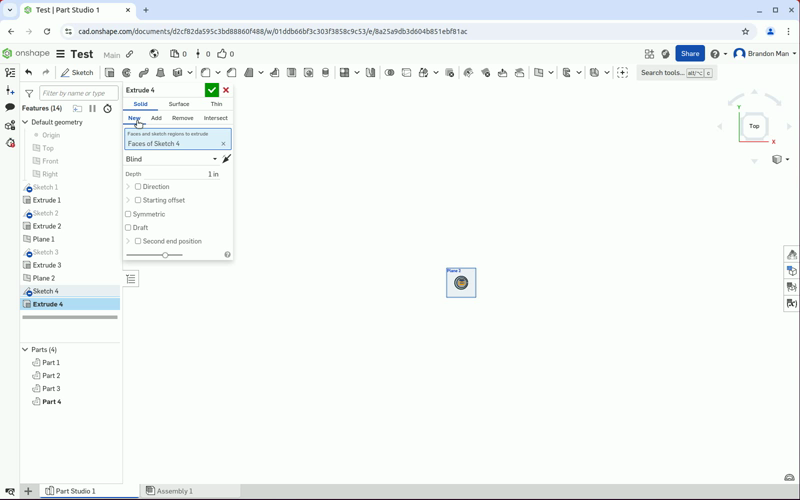
key(tab, 4)
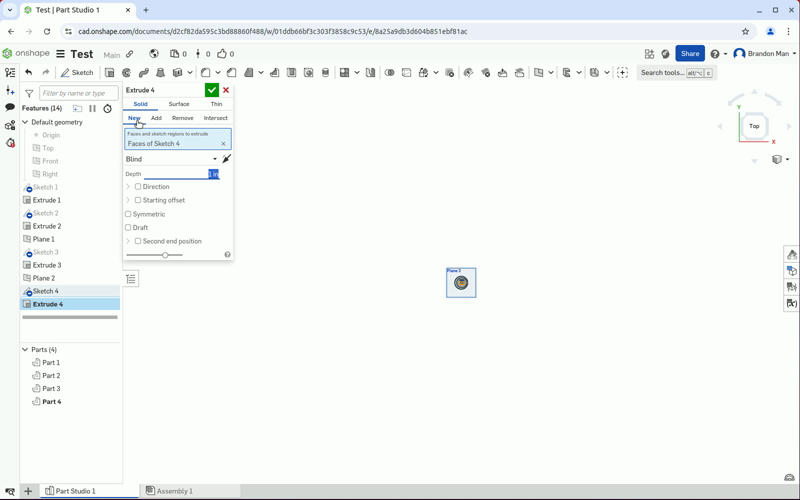
text(3.37)
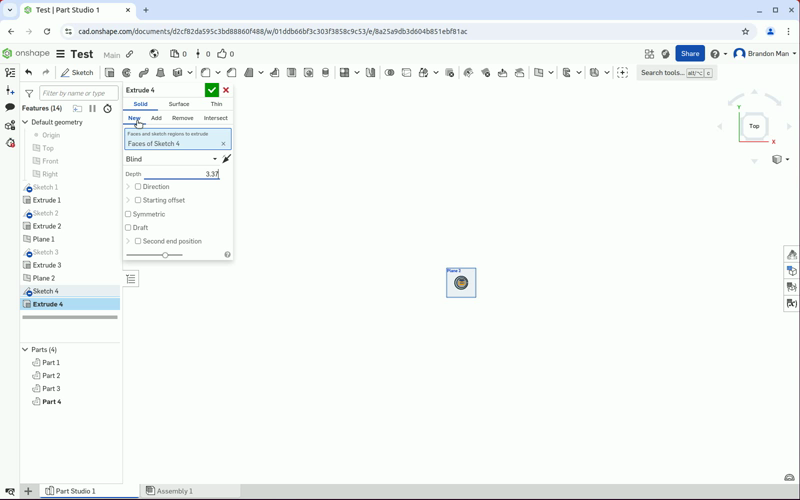
key(enter)
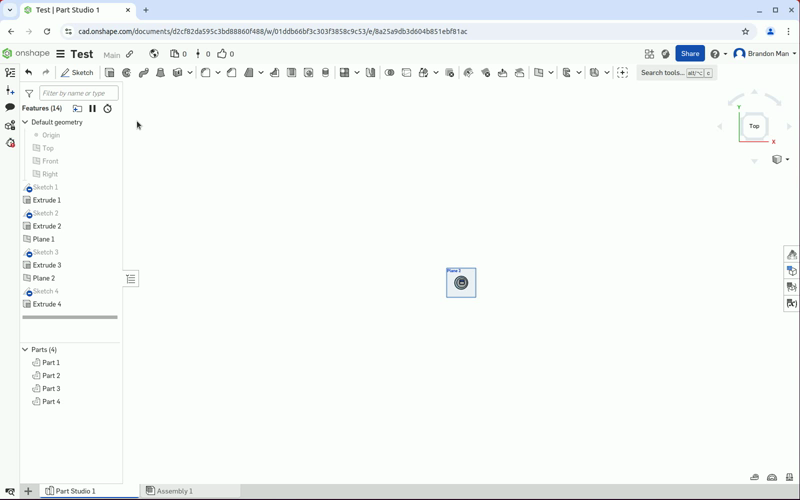
key(shift+h)
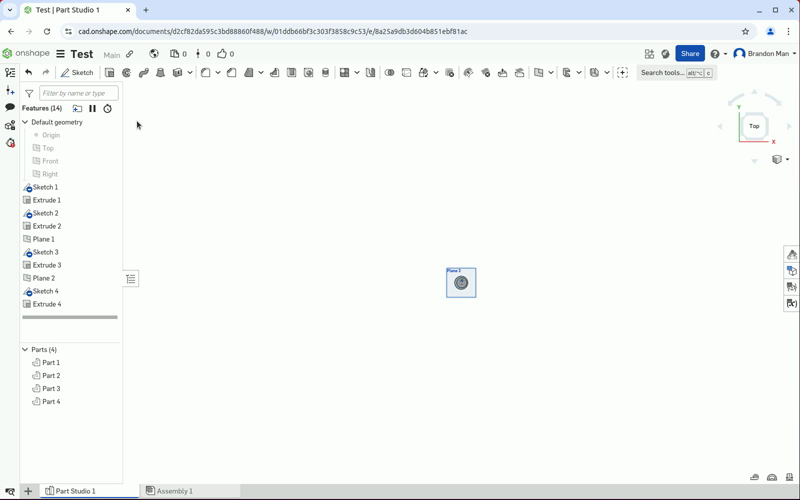
key(shift+h)
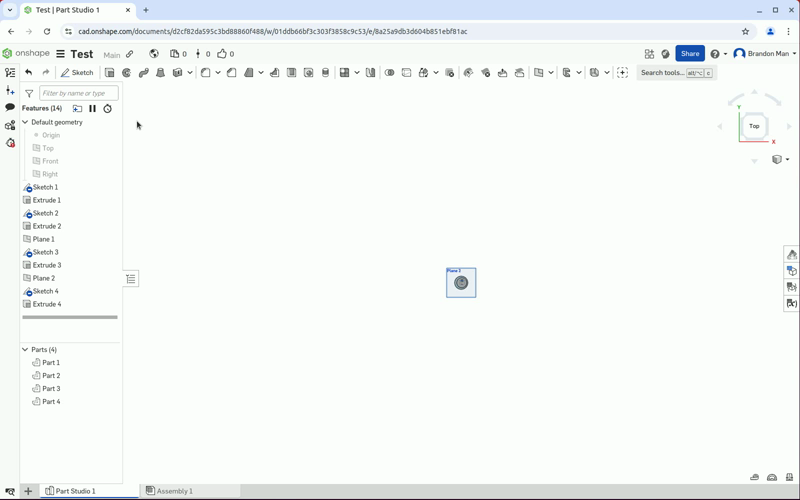
key(shift+7)
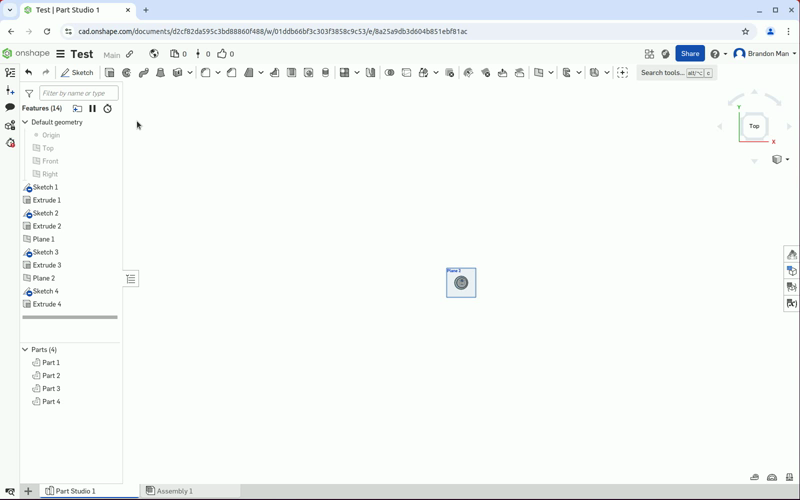
key(up, 3)
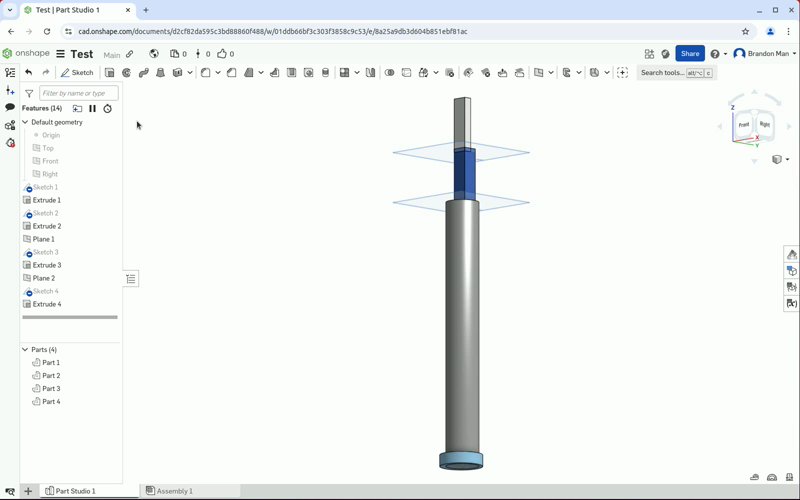
key(left, 3)
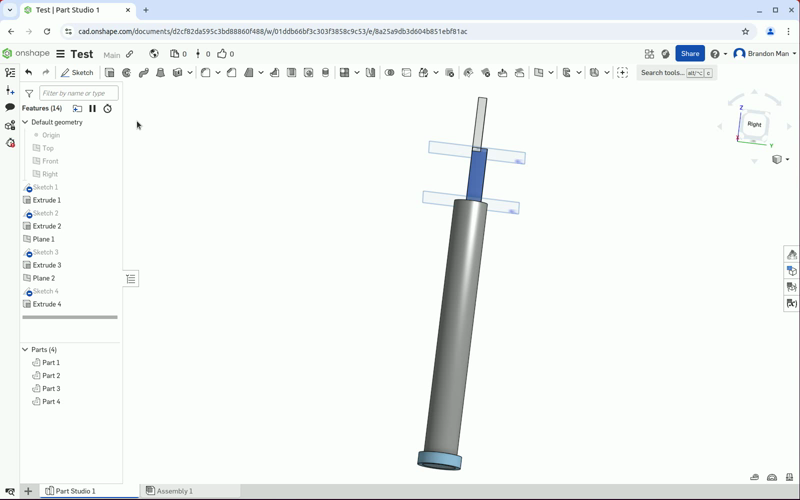
key(right, 3)
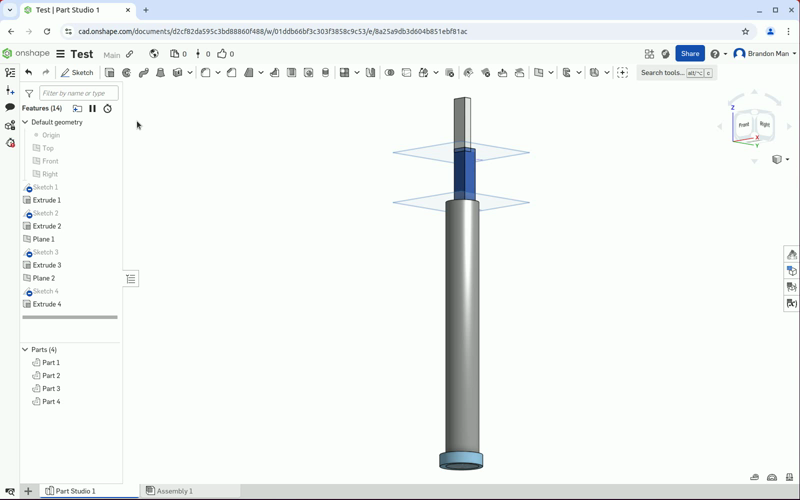
key(down, 3)
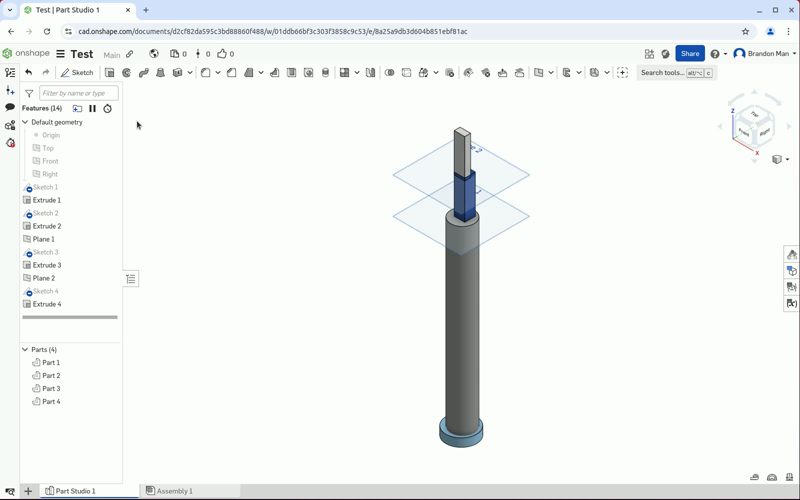
mouse_move(73, 189)
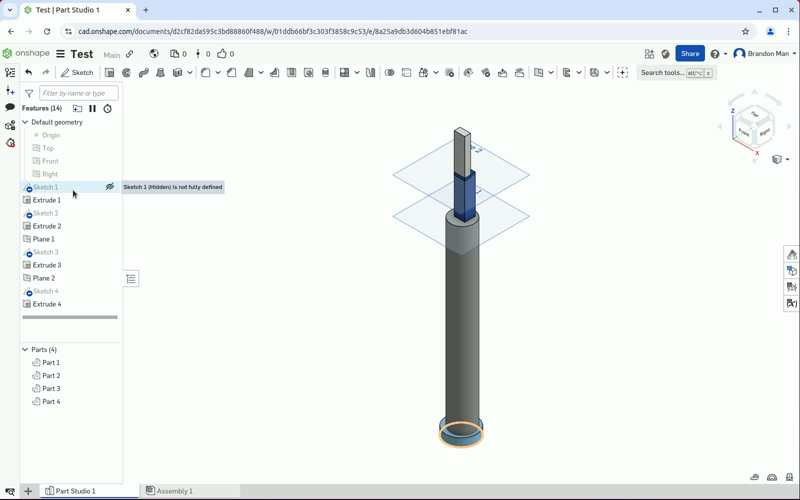
click(73, 189)